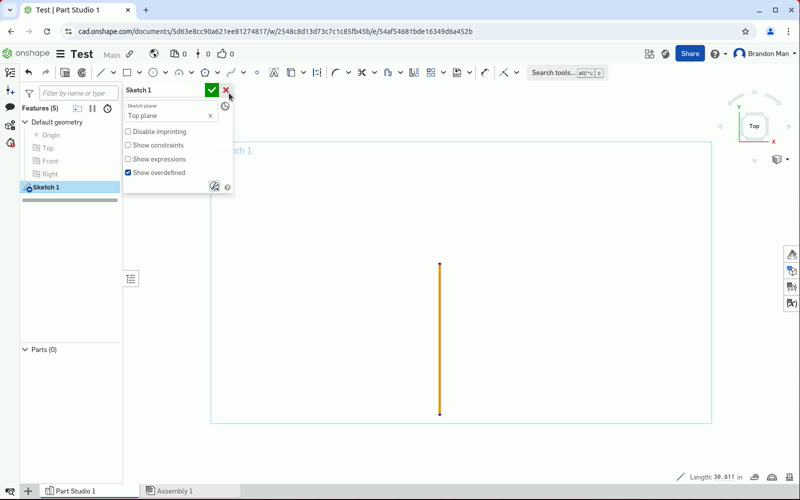
key(shift+h)
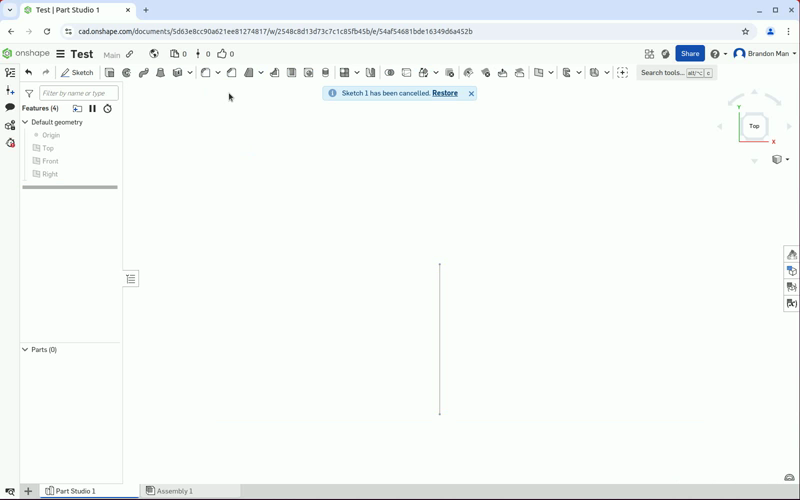
key(shift+s)
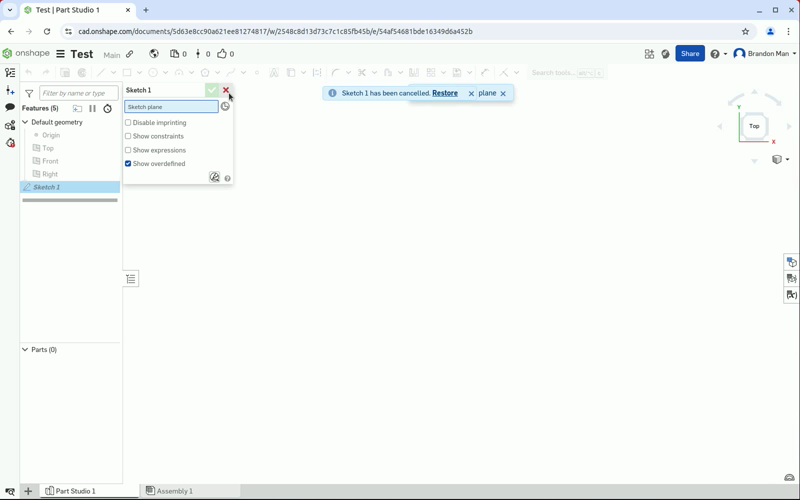
mouse_move(73, 150)
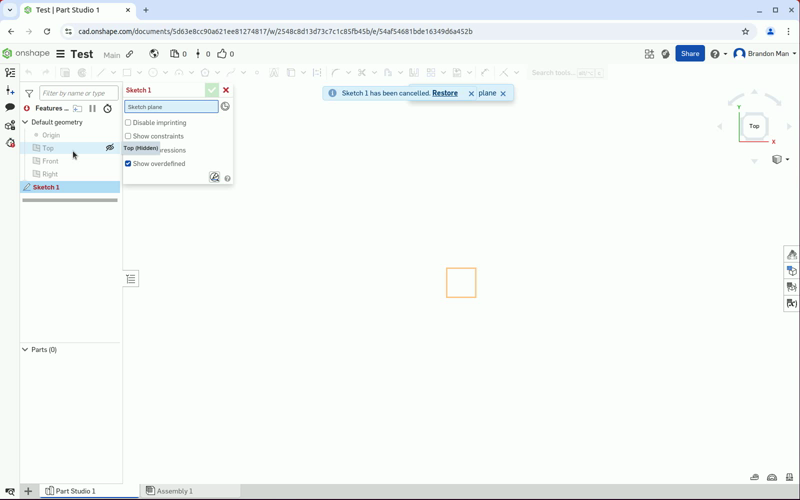
click(73, 150)
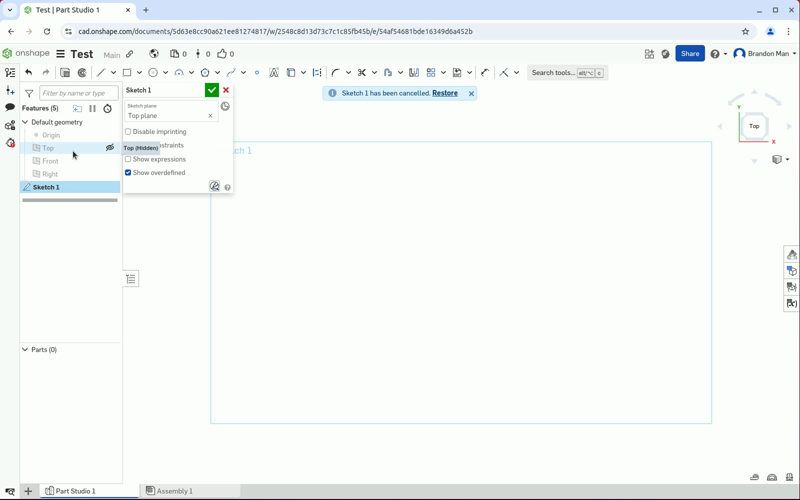
mouse_move(73, 352)
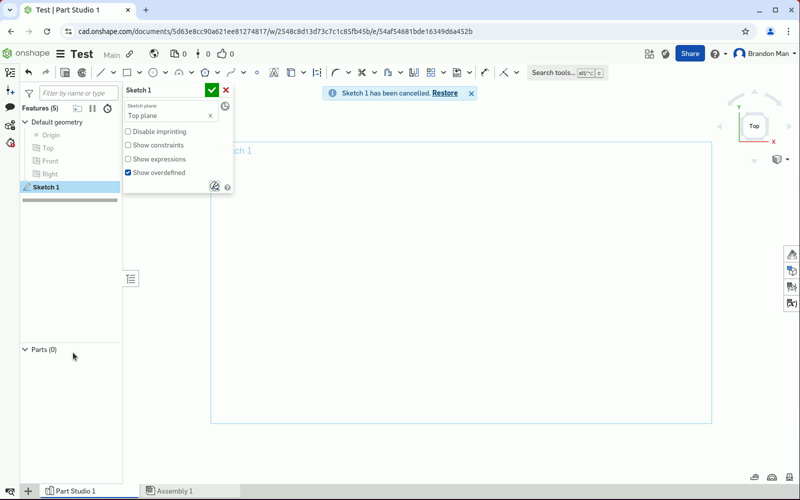
key(y)
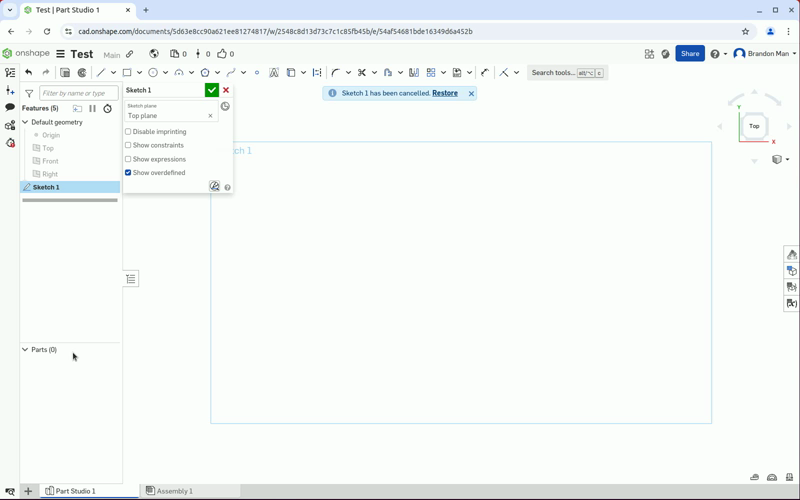
key(c)
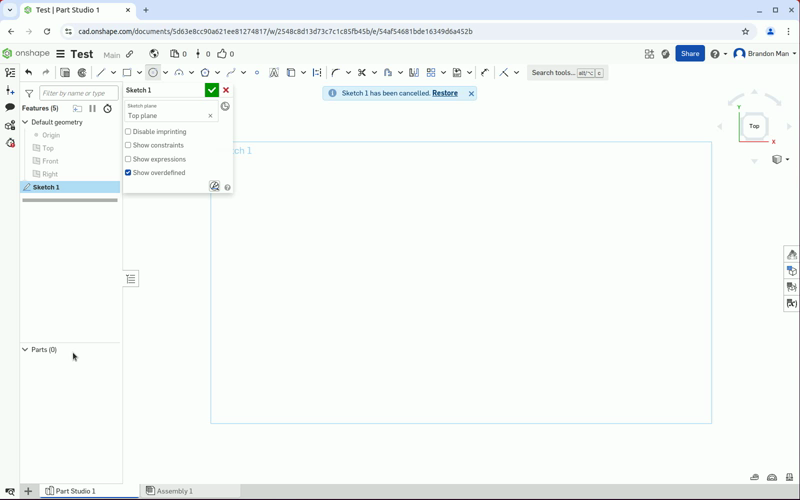
key_down(shift)
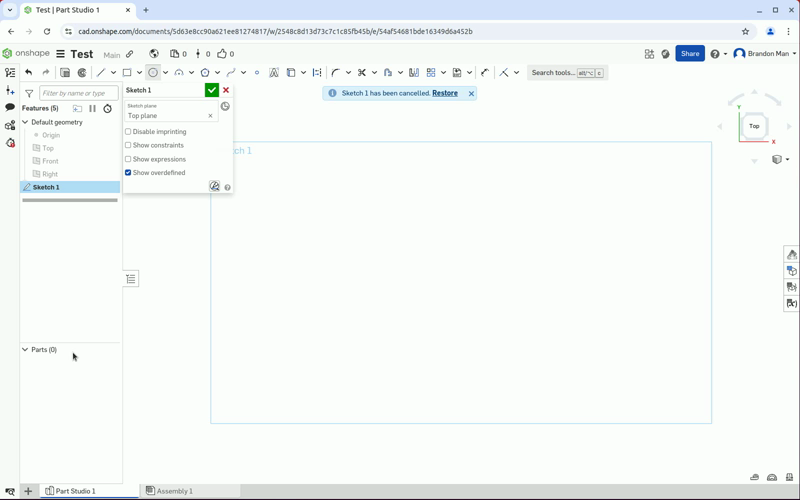
mouse_move(376, 197)
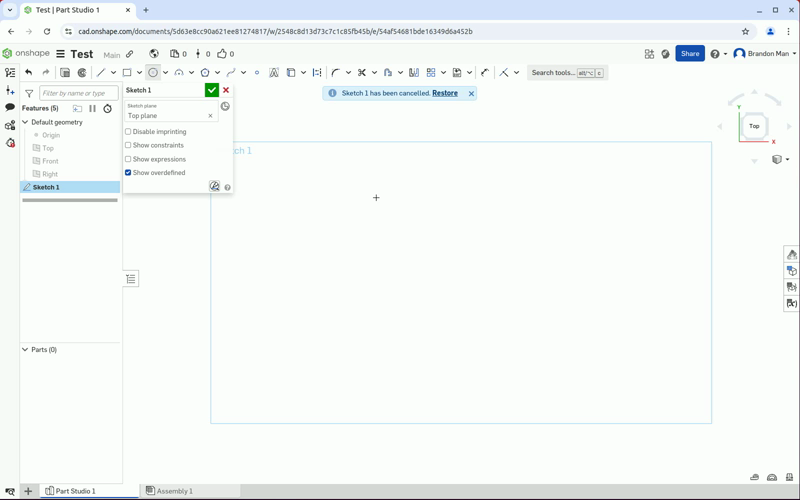
click(376, 197)
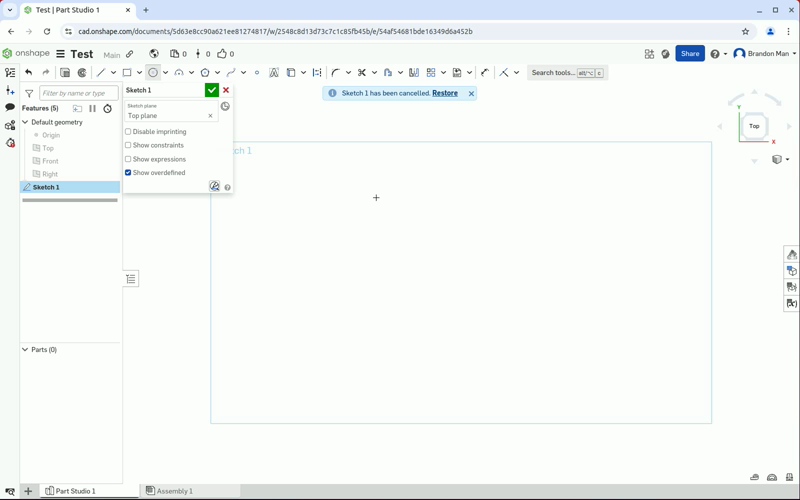
key_up(shift)
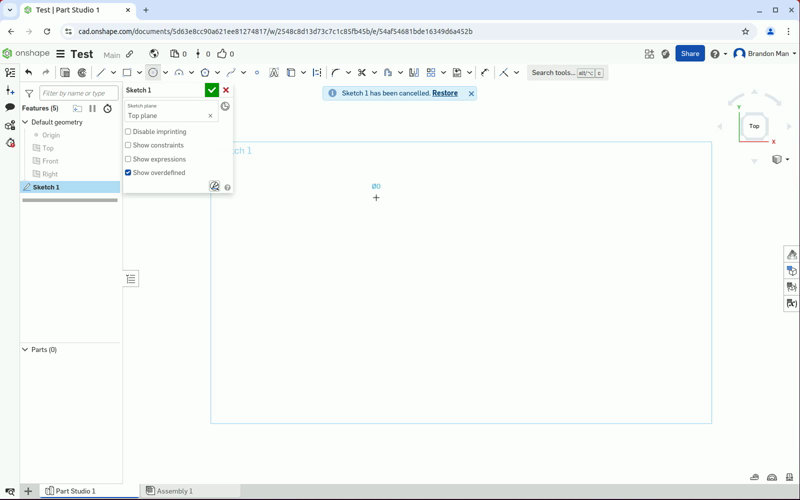
mouse_move(404, 197)
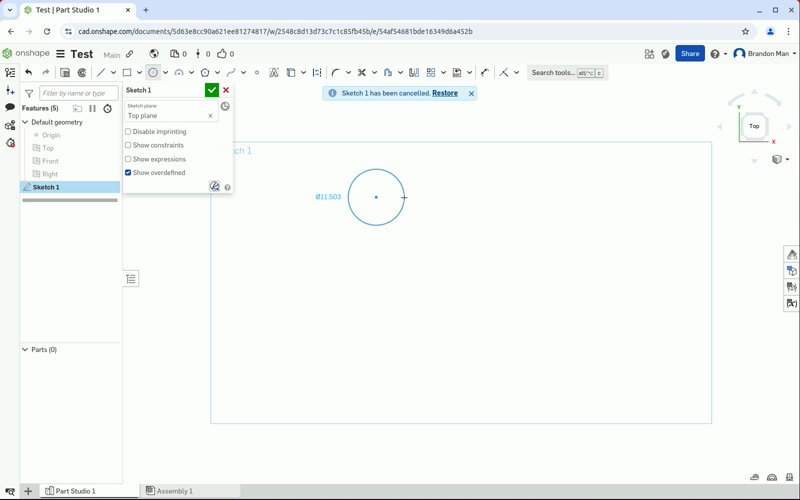
click(404, 197)
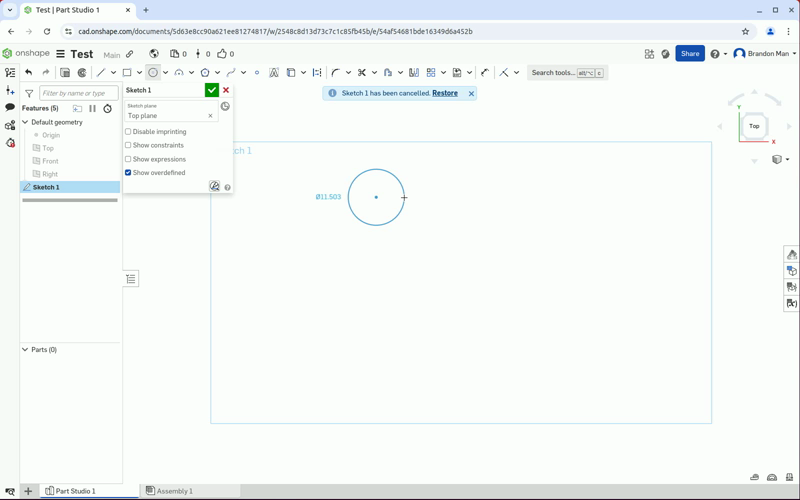
key(esc)
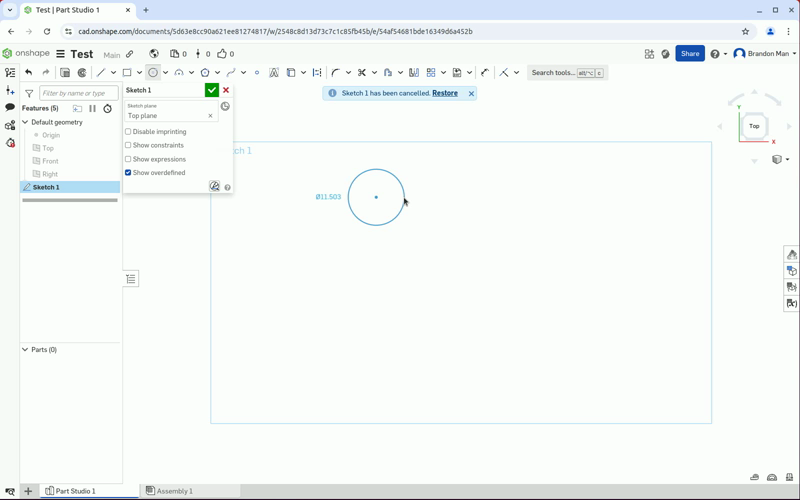
key(c)
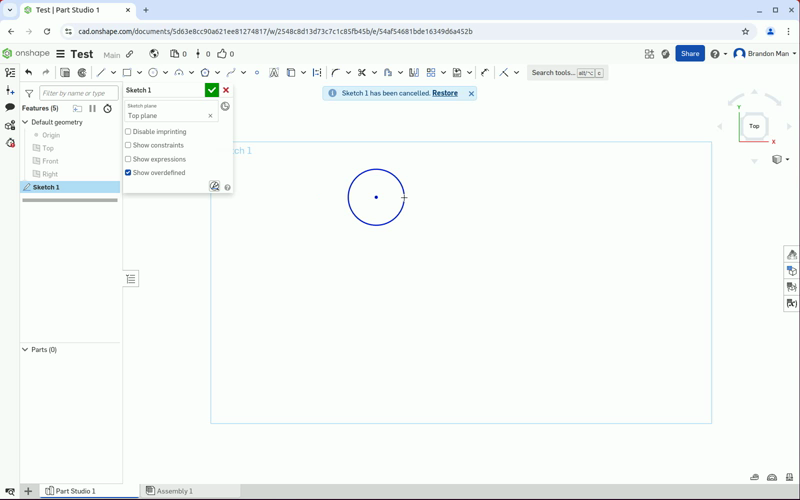
key_down(shift)
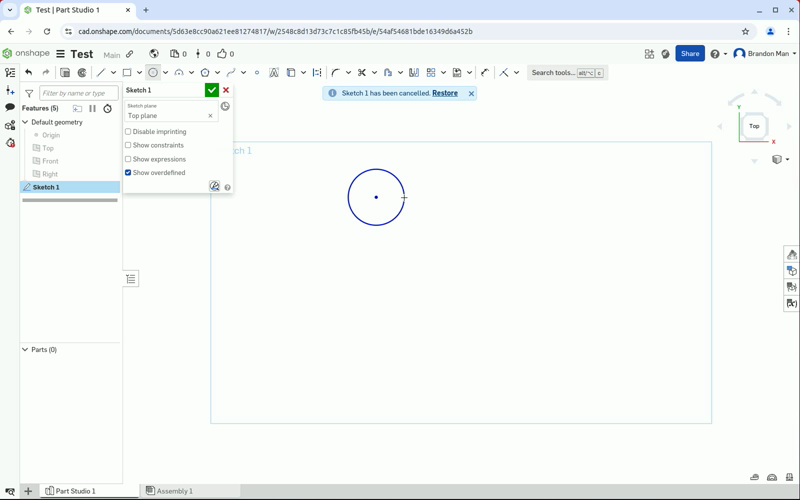
mouse_move(376, 197)
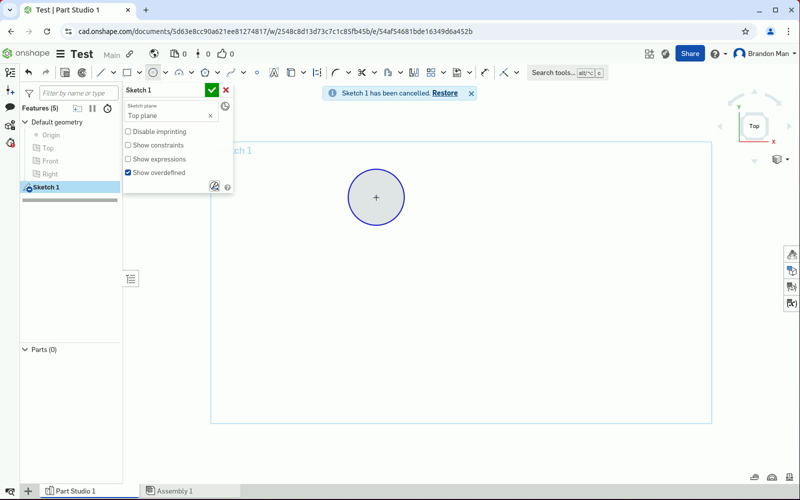
click(376, 197)
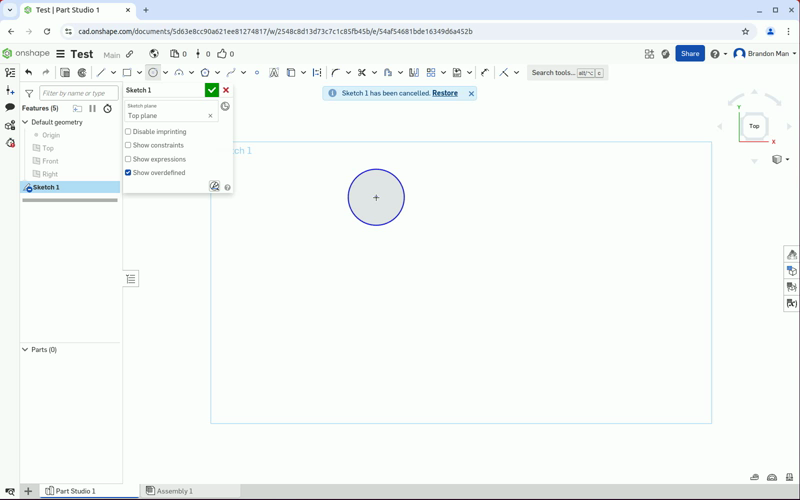
key_up(shift)
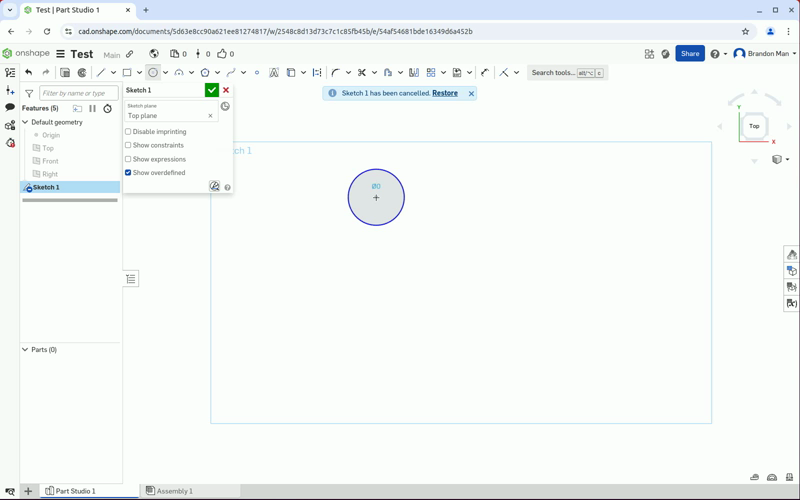
mouse_move(386, 197)
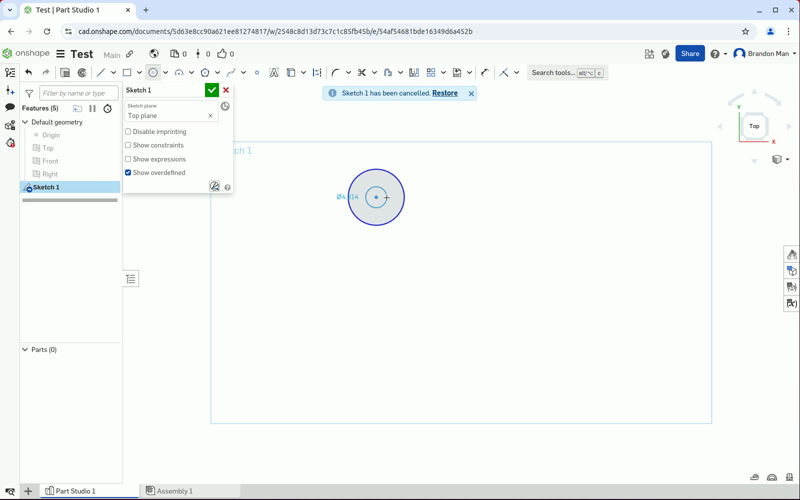
click(386, 197)
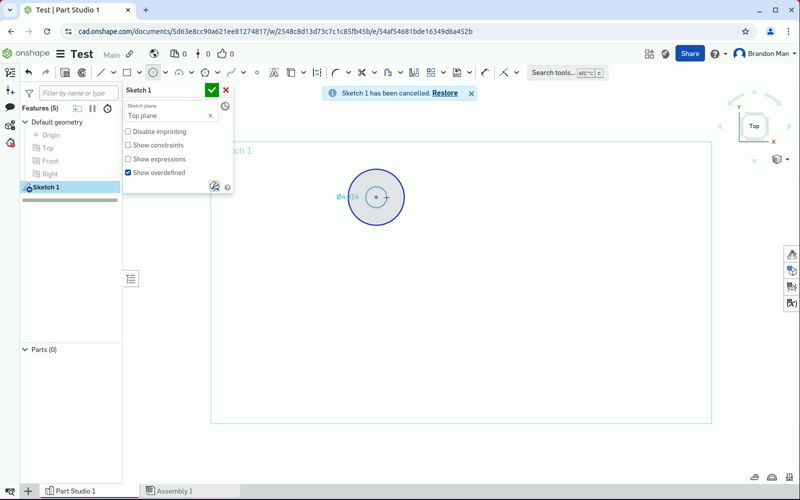
key(esc)
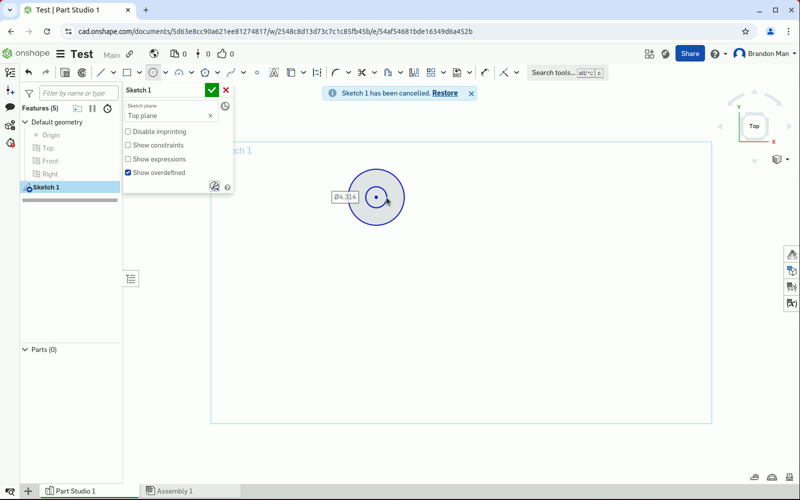
mouse_move(354, 191)
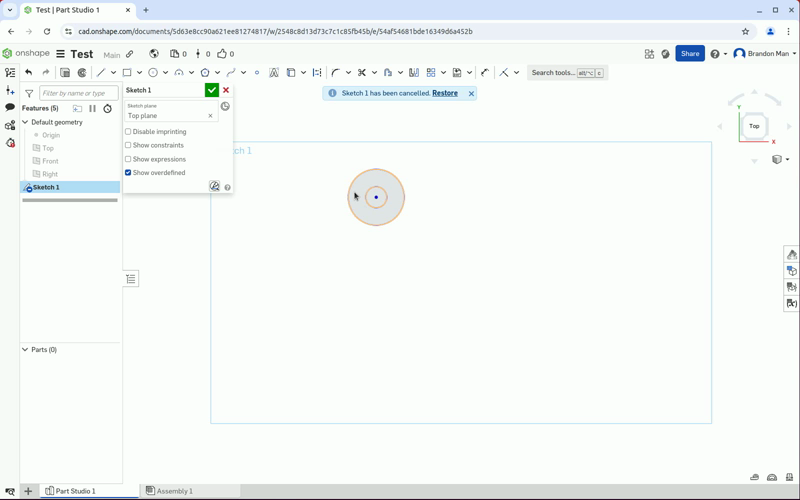
click(354, 191)
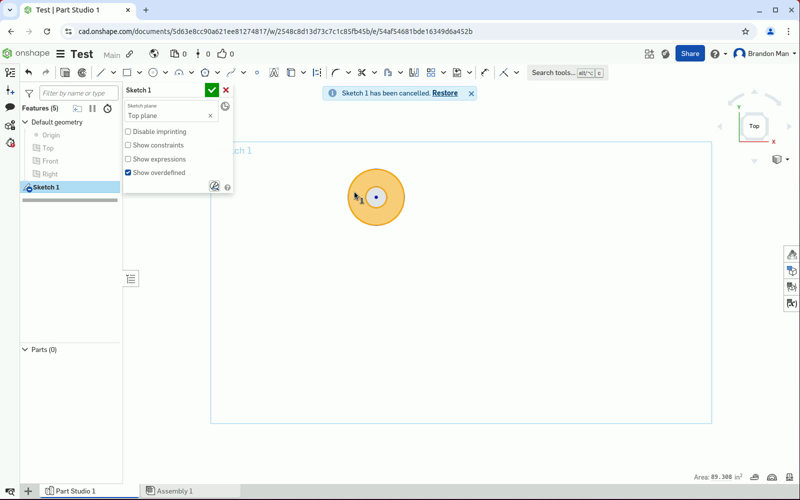
mouse_move(73, 352)
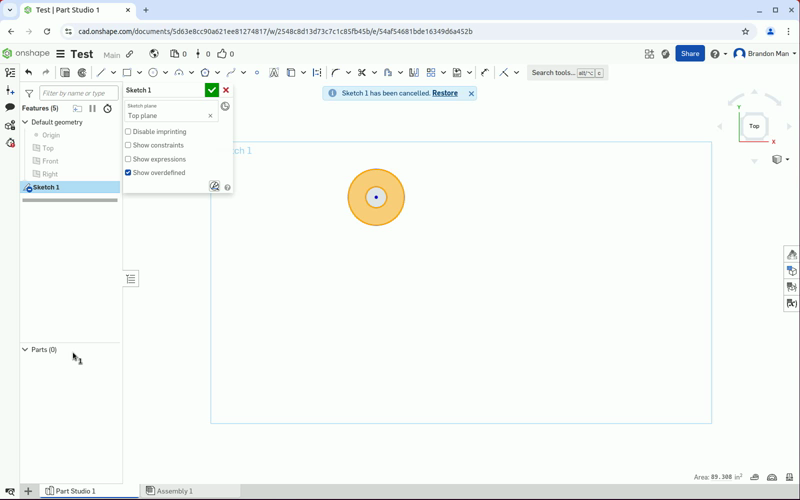
key(shift+y)
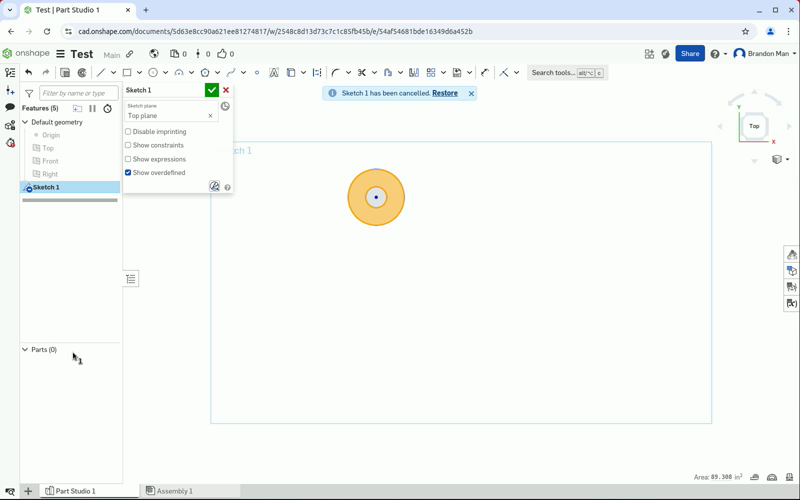
key(shift+e)
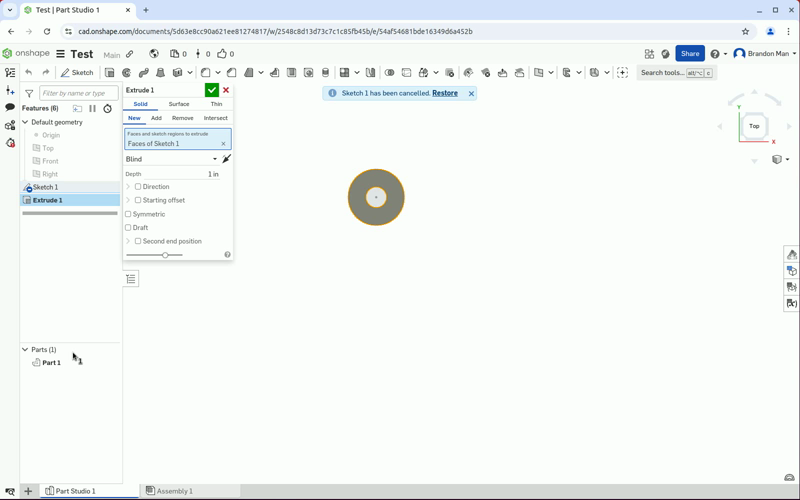
mouse_move(143, 106)
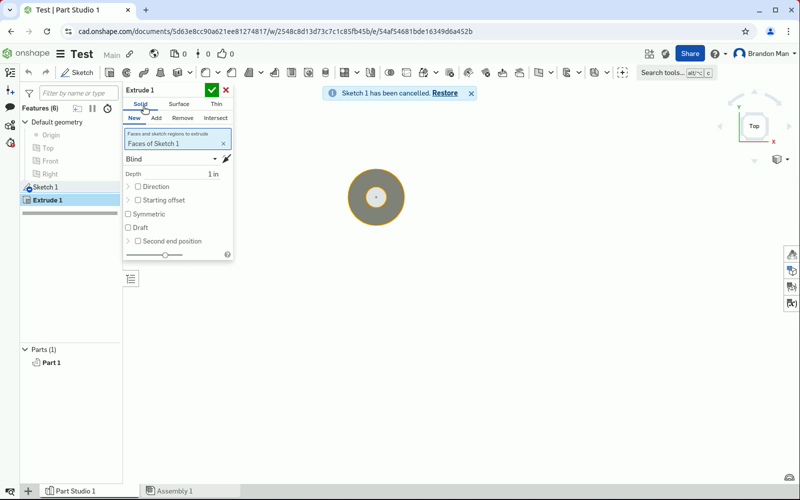
click(143, 106)
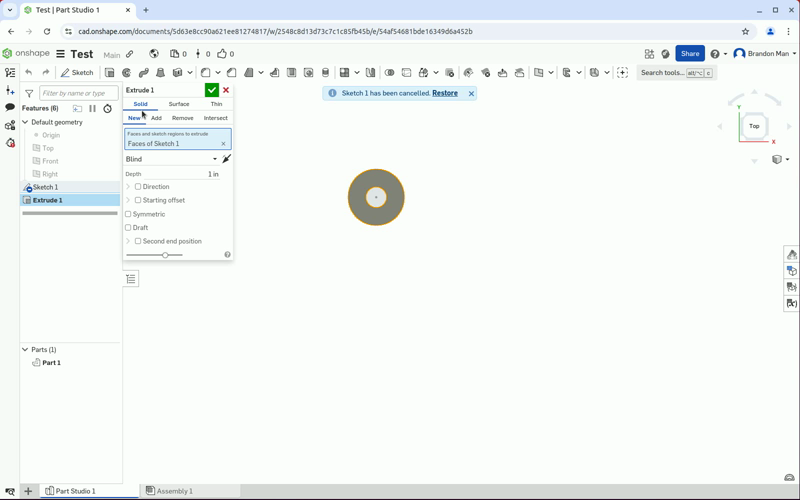
mouse_move(137, 120)
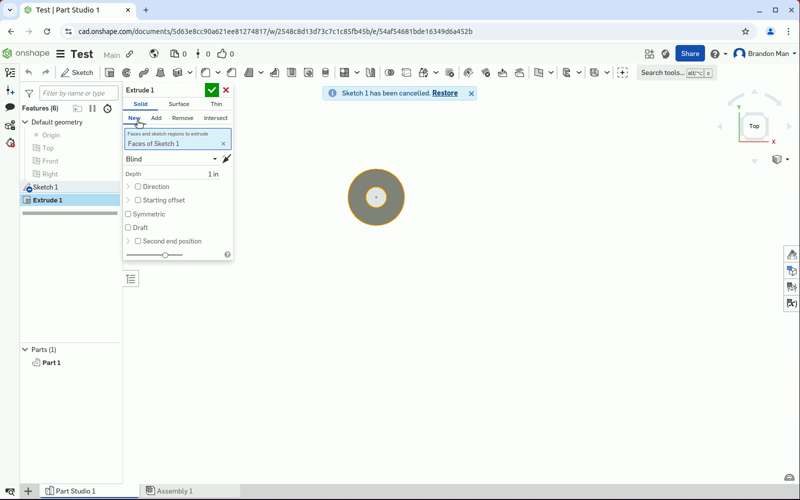
click(137, 120)
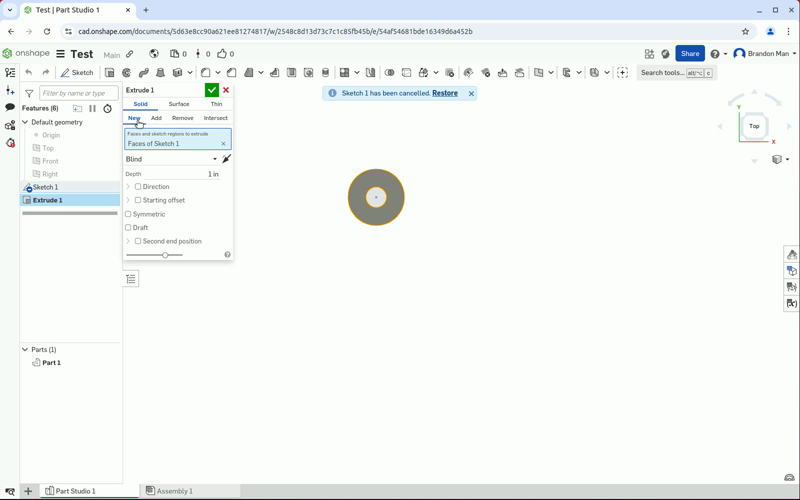
key(tab, 4)
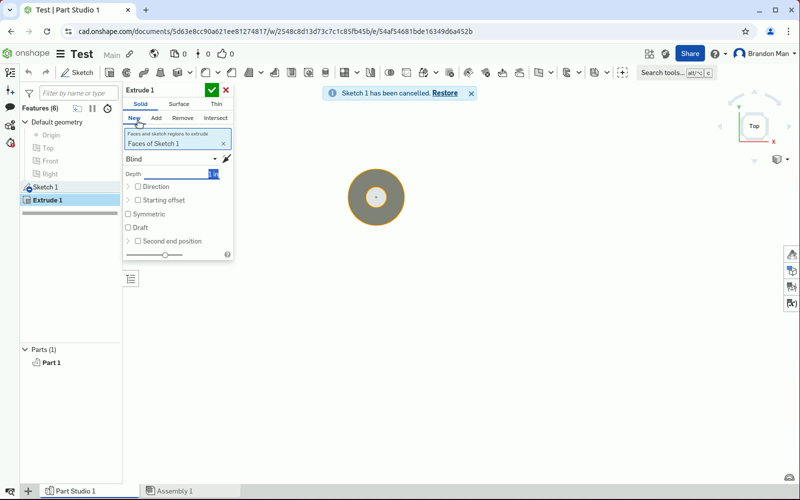
text(1.204)
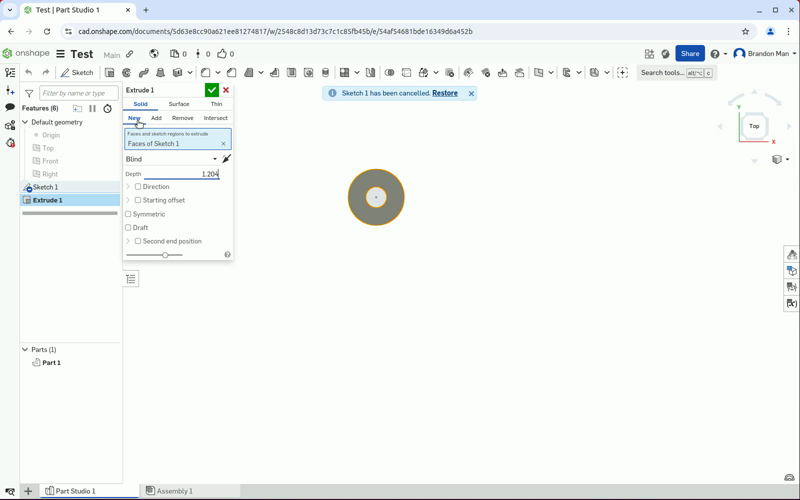
key(enter)
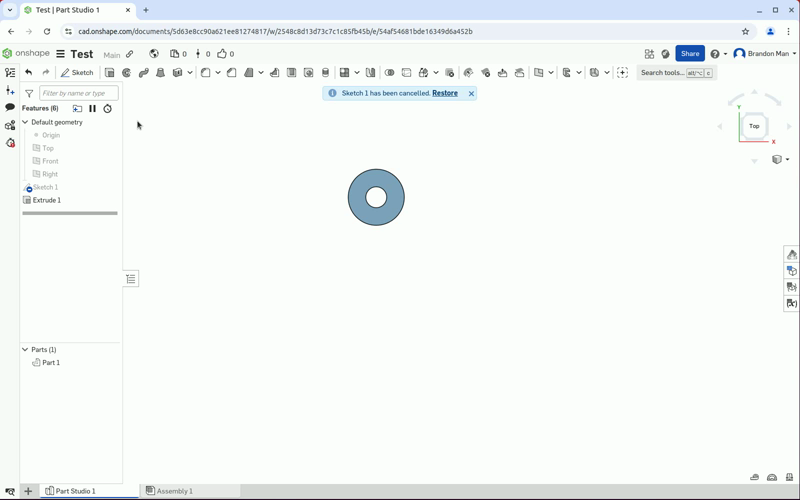
key(shift+h)
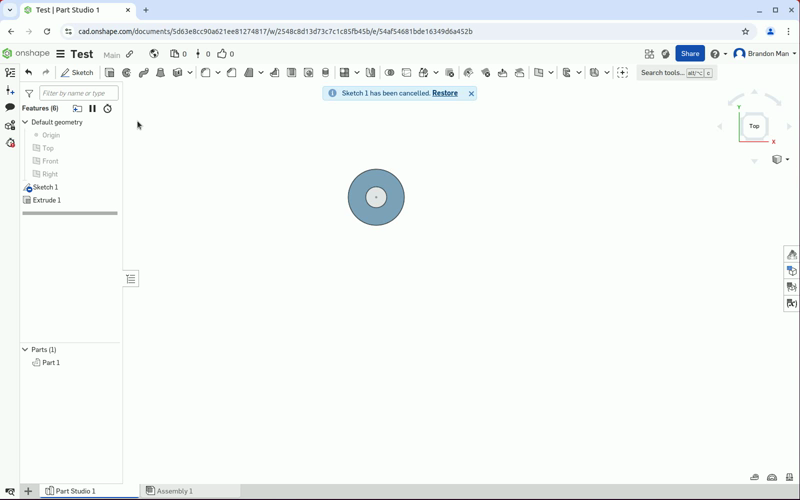
key(shift+h)
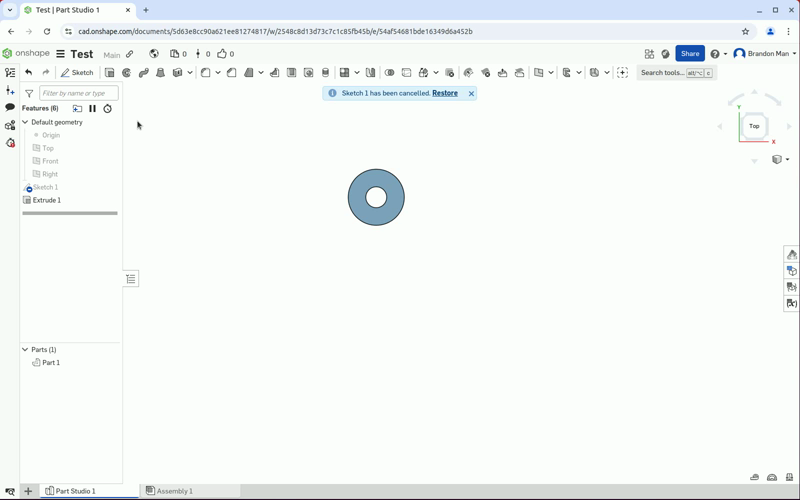
mouse_move(73, 189)
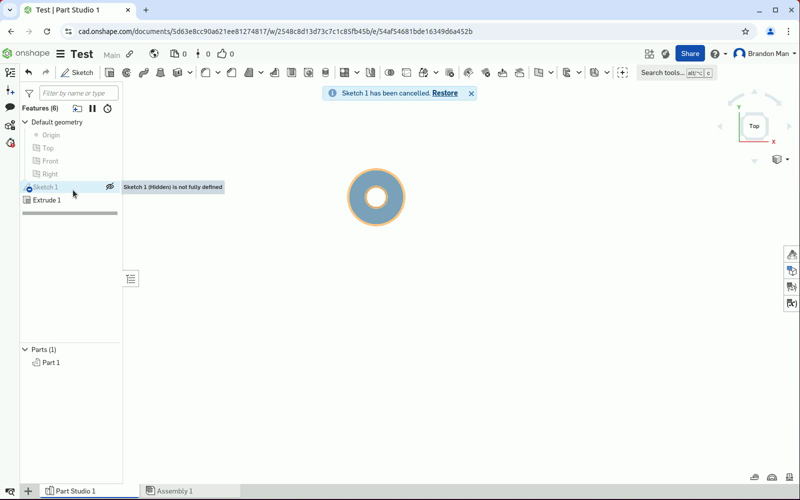
click(73, 189)
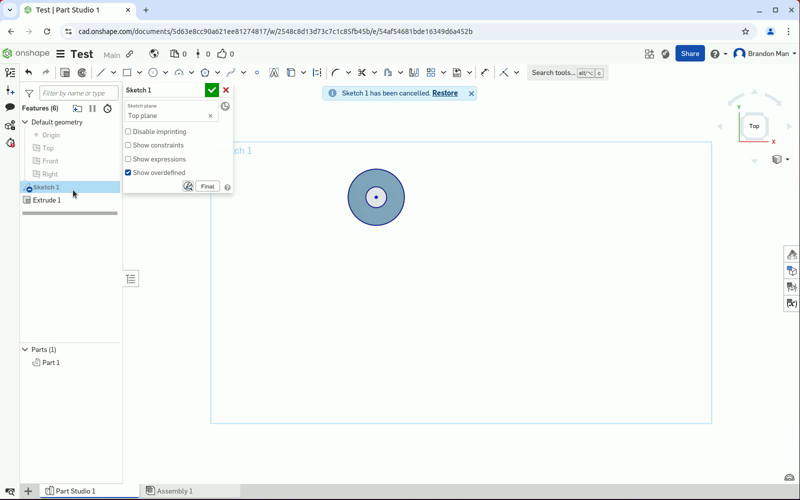
mouse_move(229, 92)
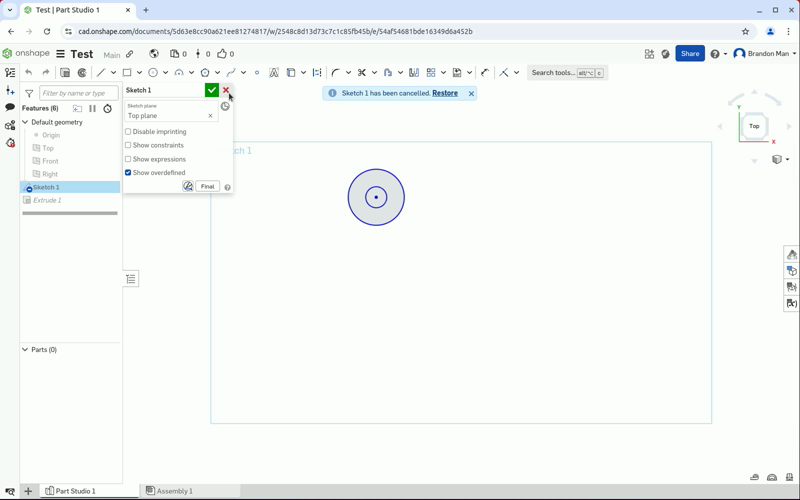
click(229, 92)
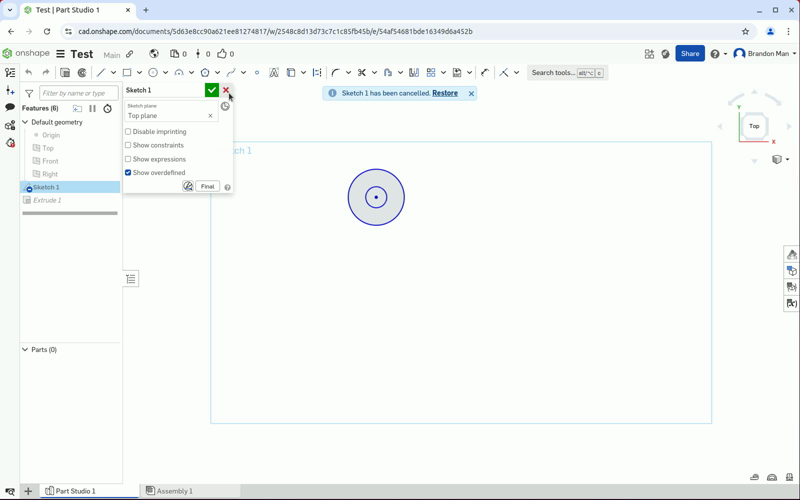
key(shift+s)
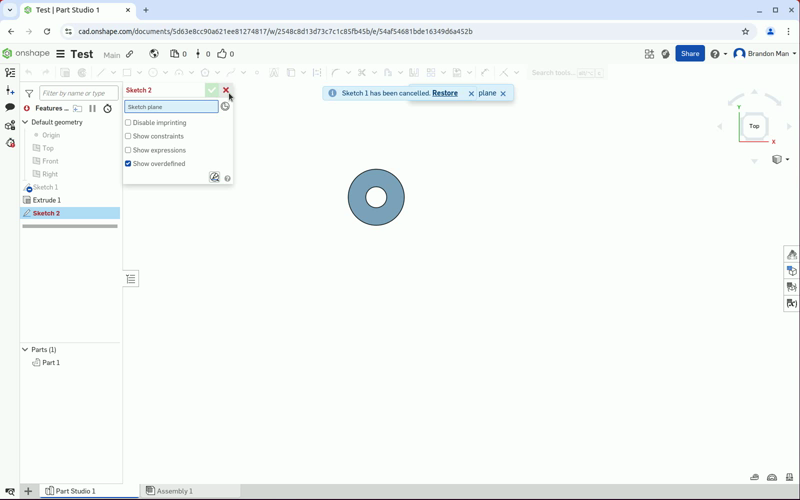
mouse_move(73, 150)
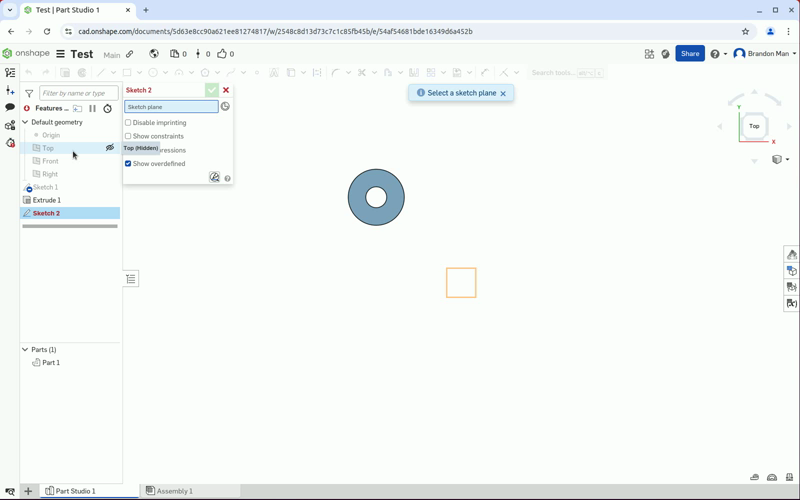
click(73, 150)
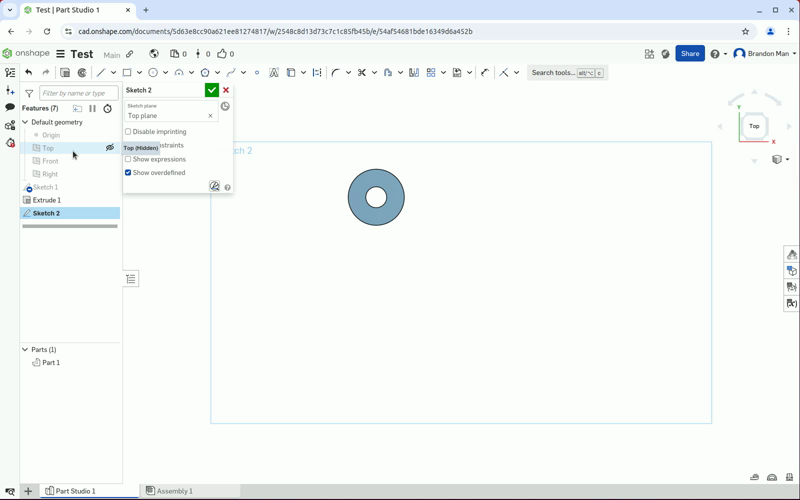
mouse_move(73, 352)
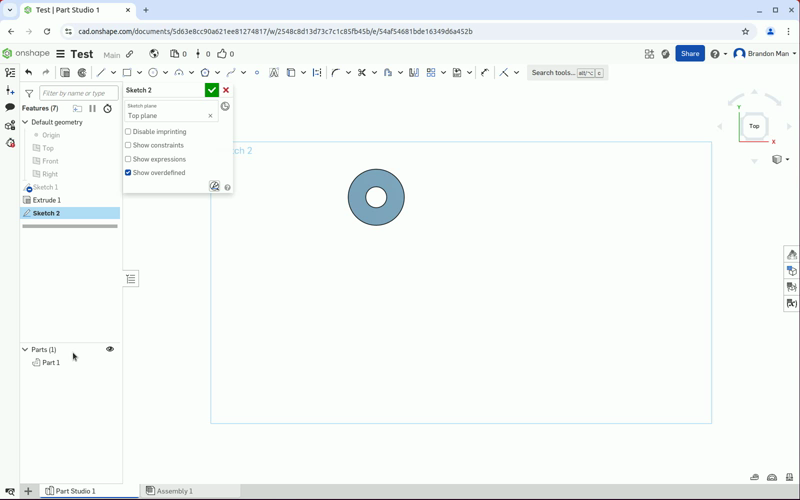
key(y)
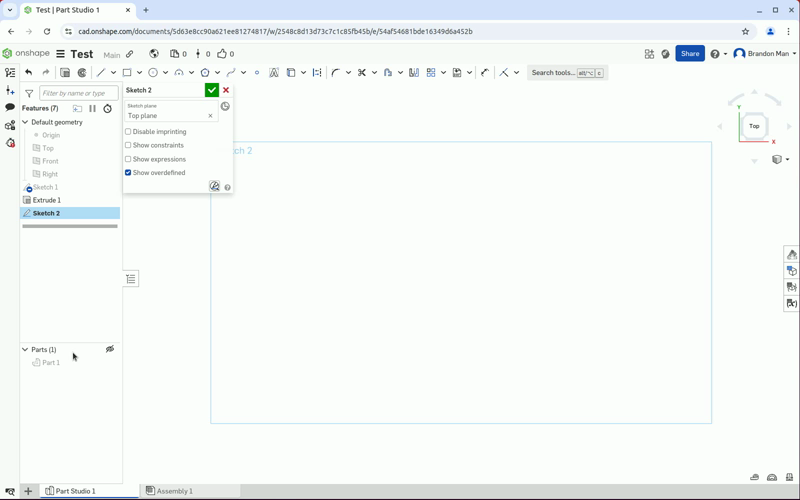
key(a)
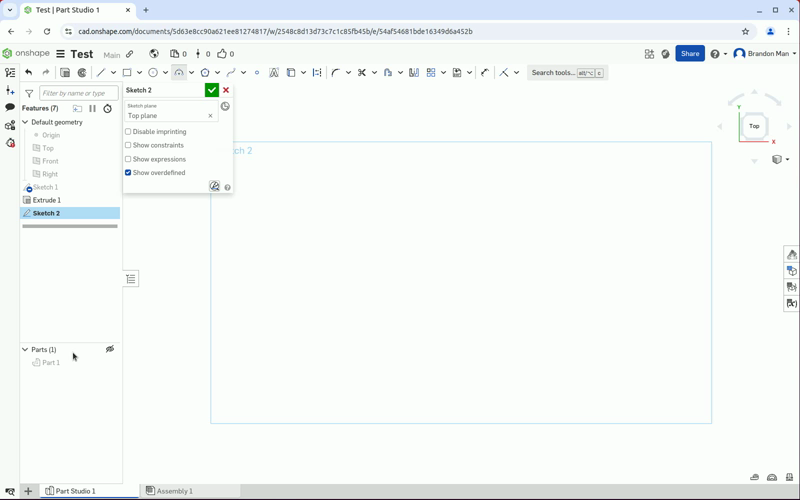
key_down(shift)
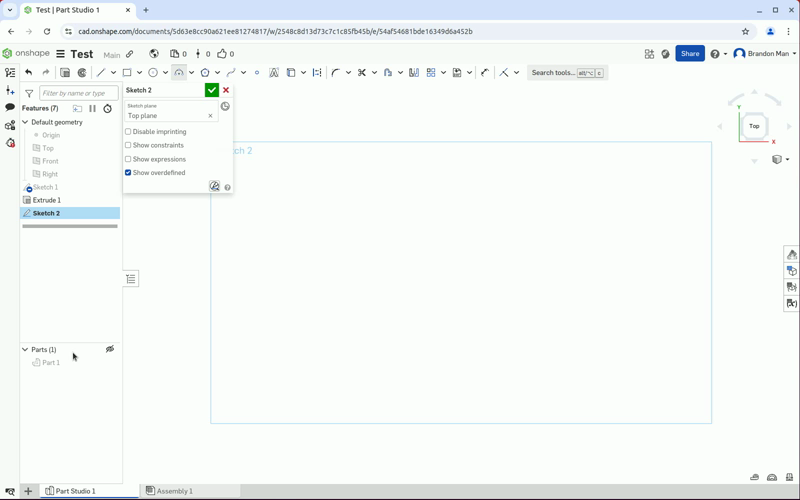
mouse_move(348, 368)
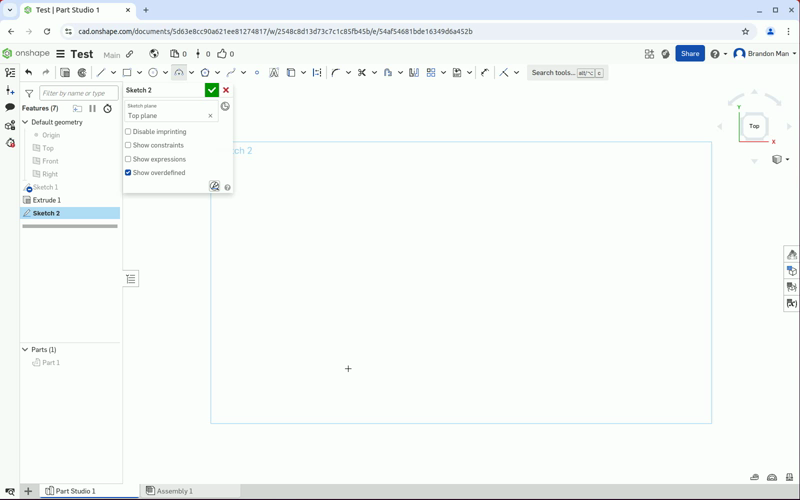
click(348, 368)
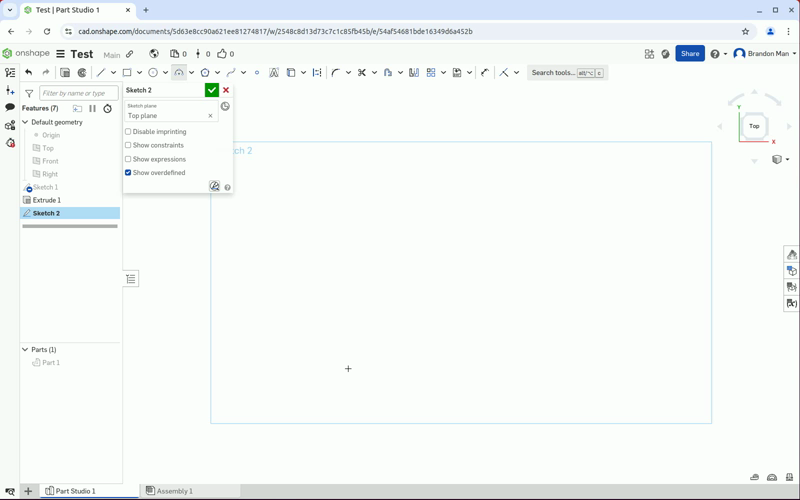
key_up(shift)
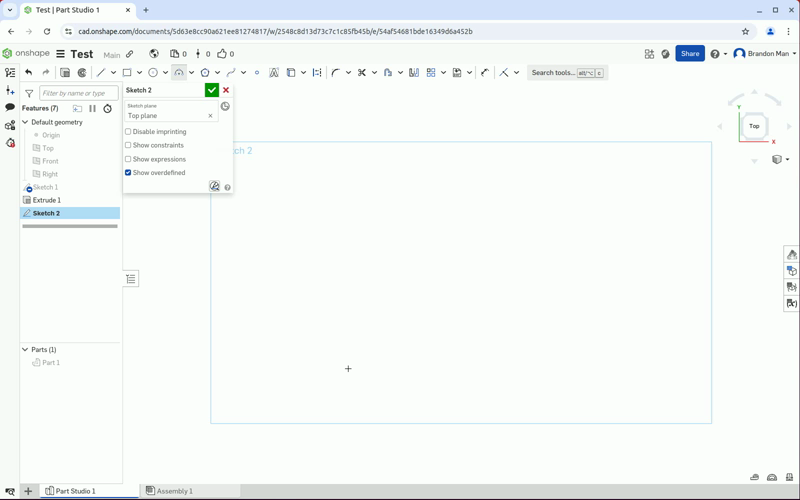
key_down(shift)
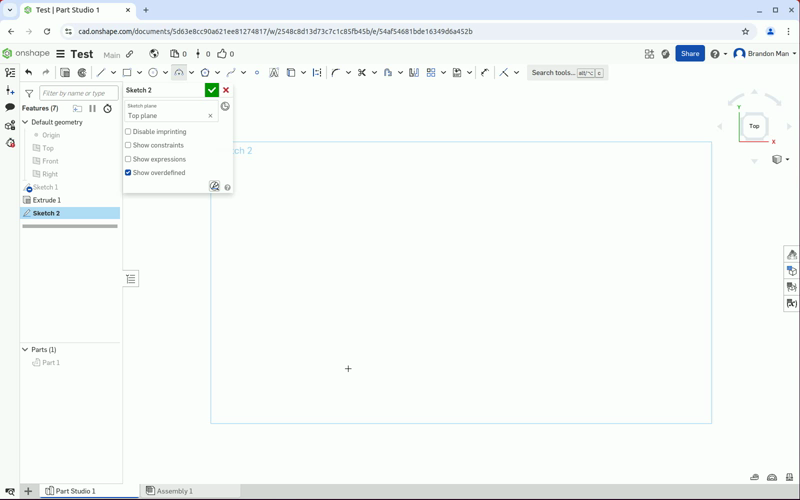
mouse_move(391, 389)
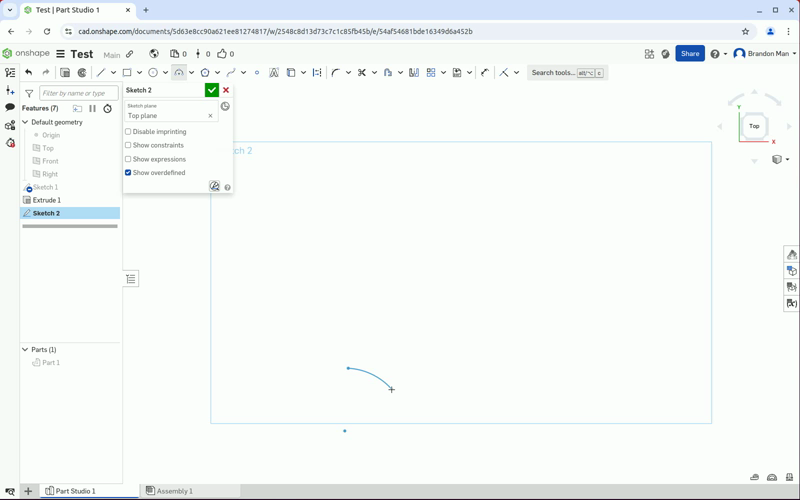
click(391, 389)
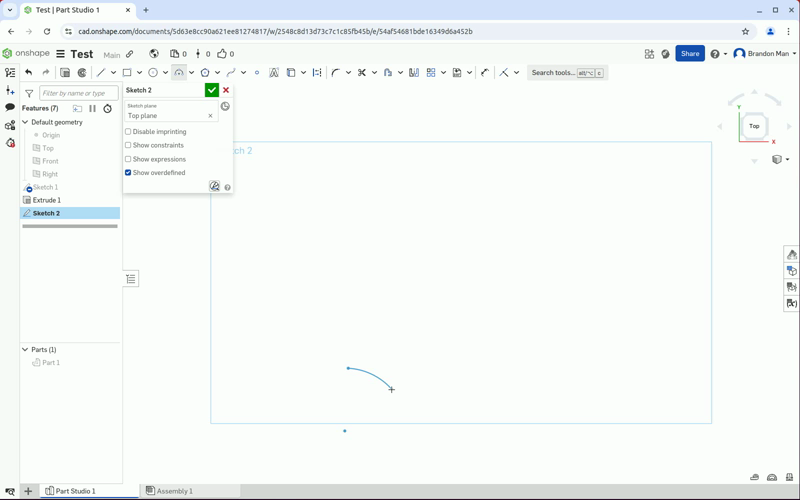
mouse_move(386, 344)
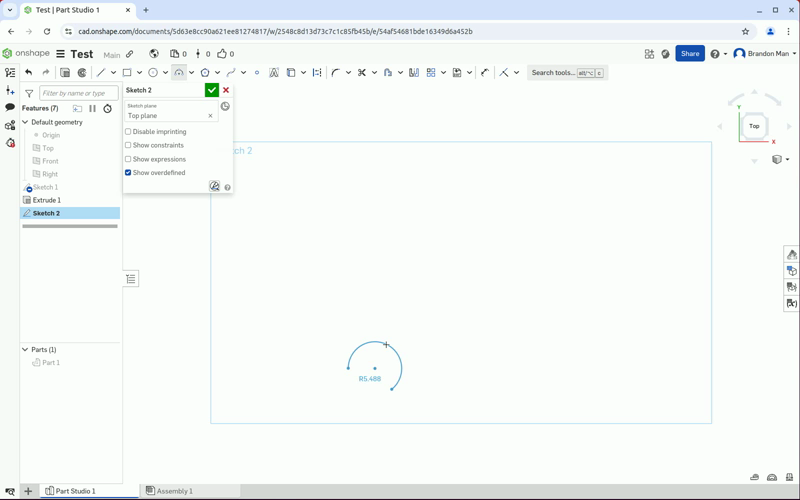
click(386, 344)
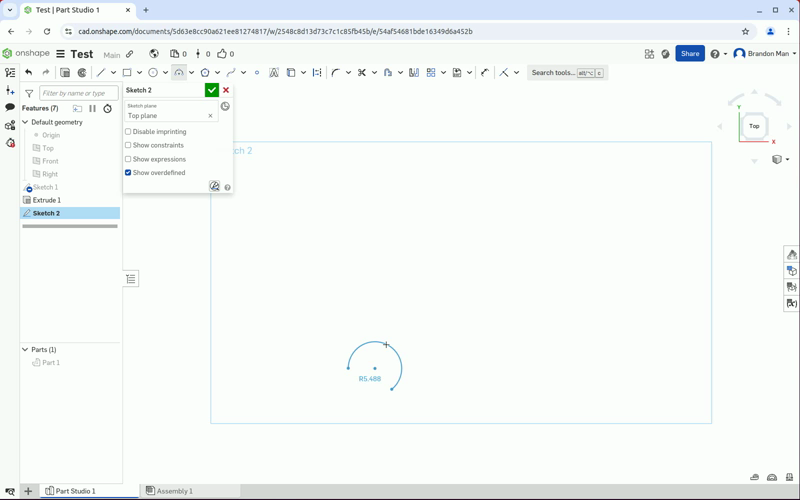
key_up(shift)
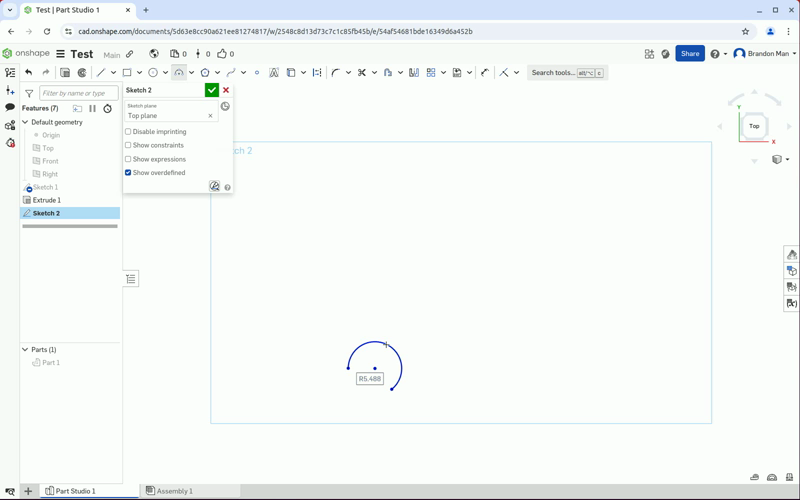
mouse_move(391, 389)
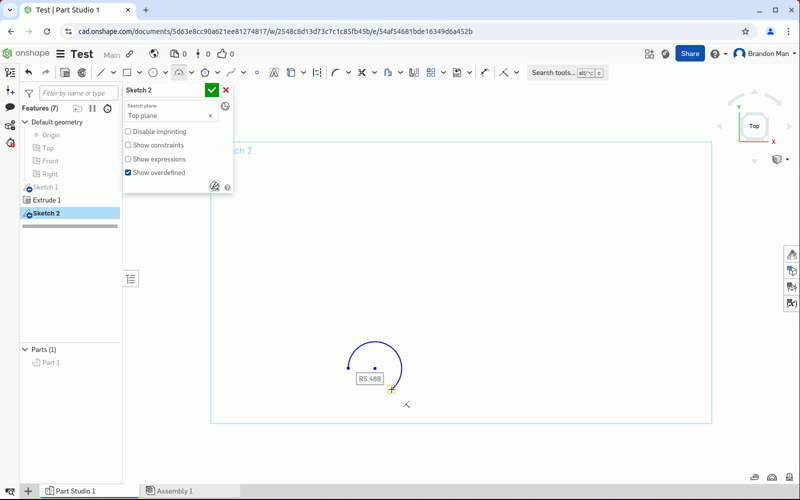
click(391, 389)
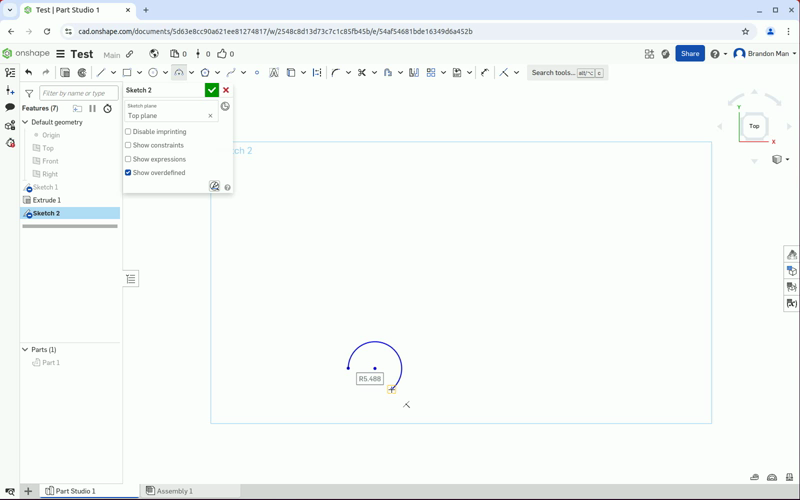
key_down(shift)
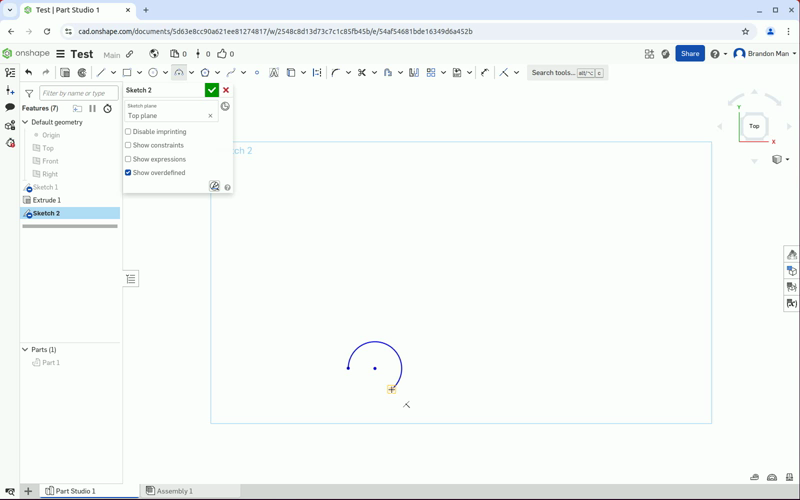
mouse_move(405, 318)
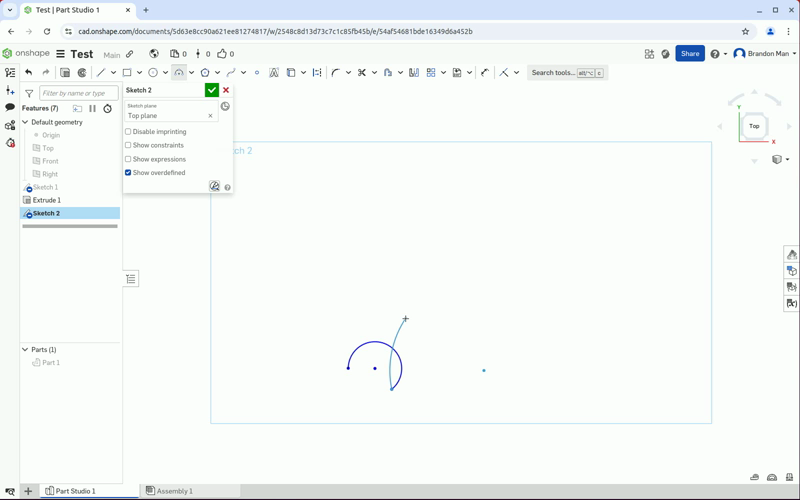
click(405, 318)
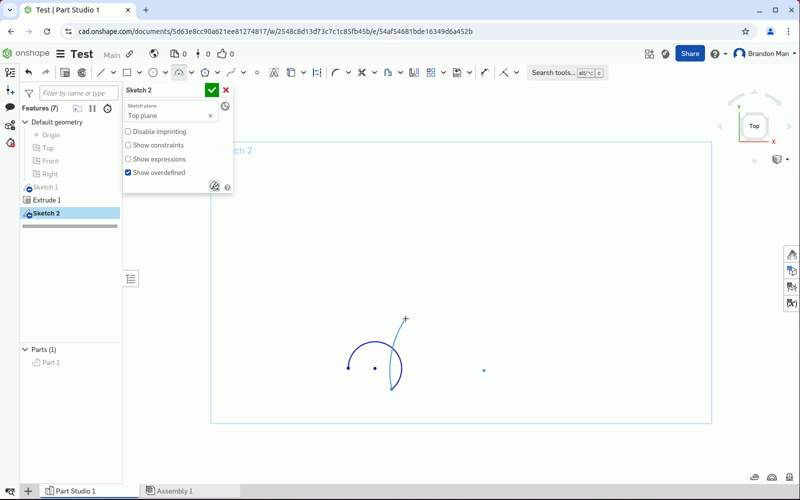
mouse_move(412, 356)
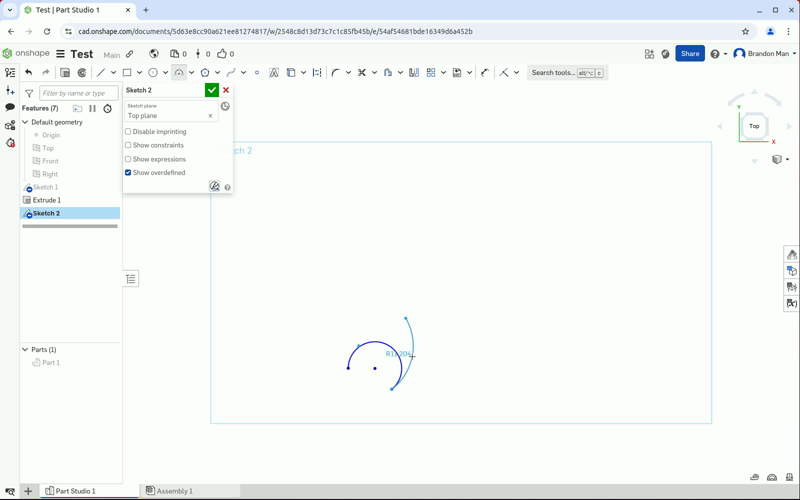
click(412, 356)
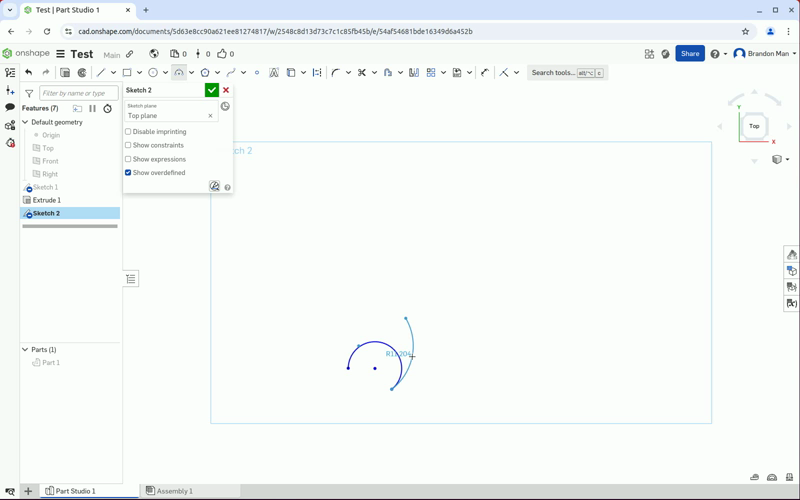
key_up(shift)
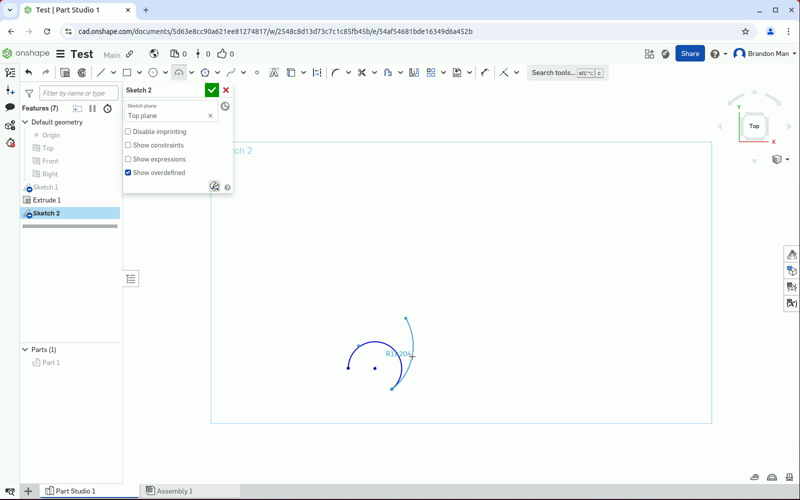
mouse_move(405, 318)
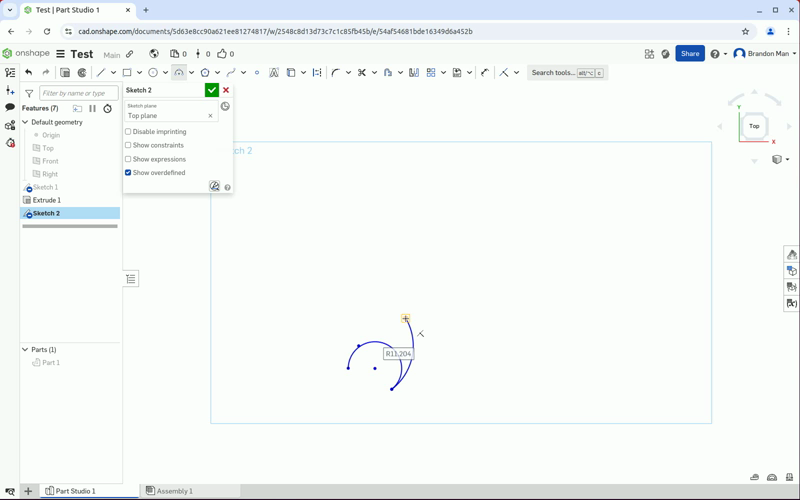
click(405, 318)
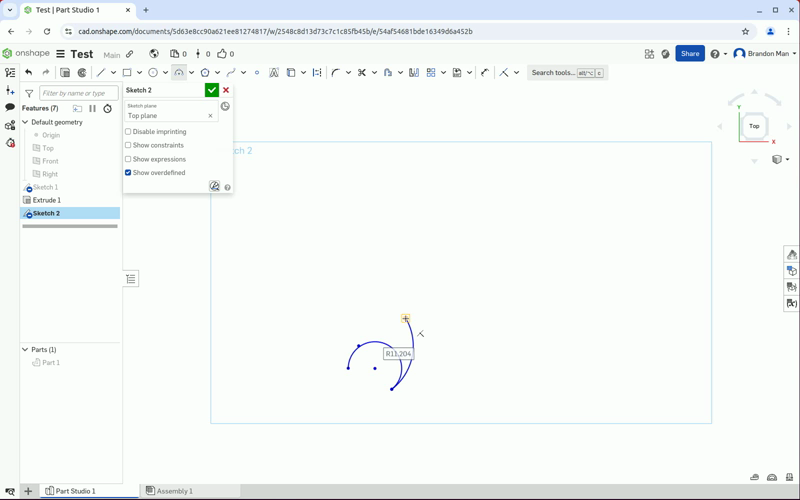
key_down(shift)
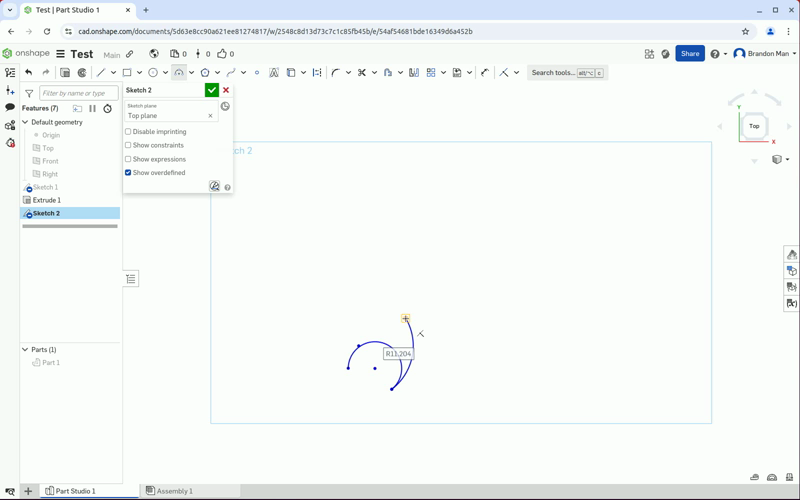
mouse_move(495, 228)
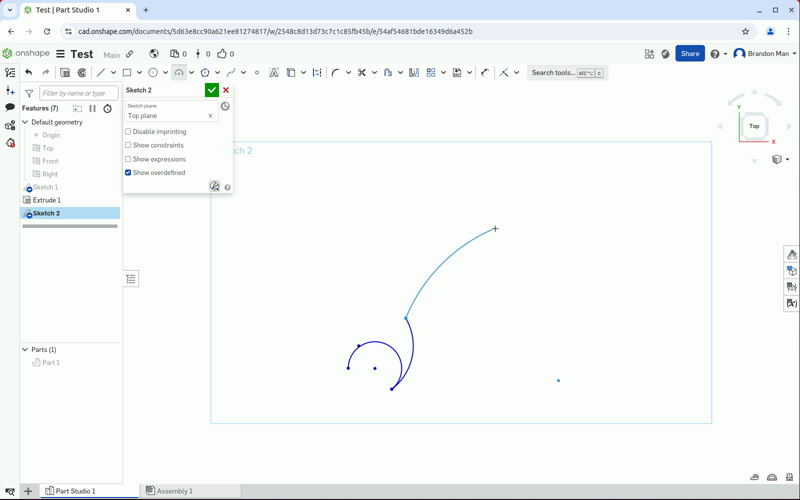
click(495, 228)
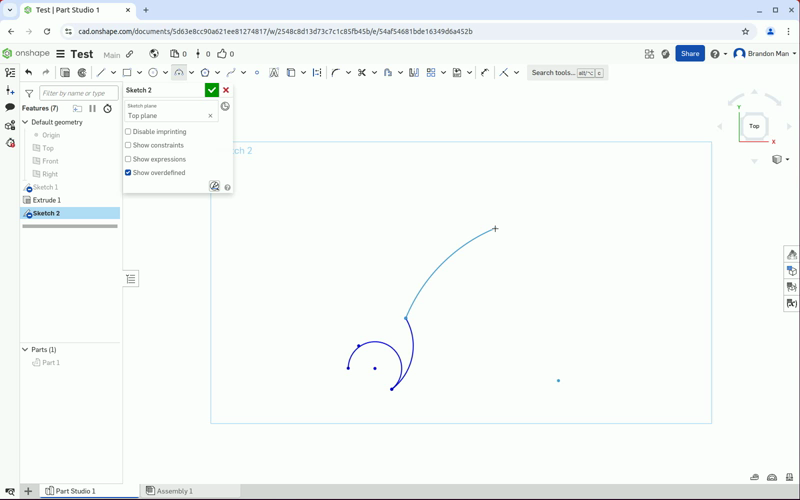
mouse_move(415, 237)
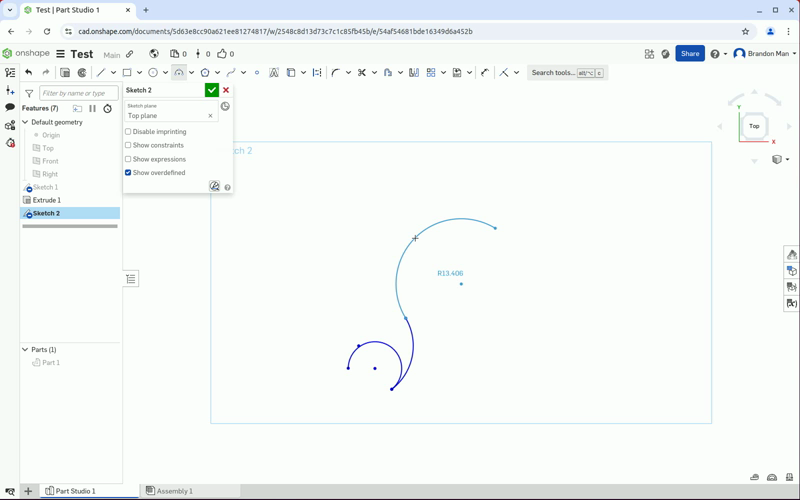
click(415, 237)
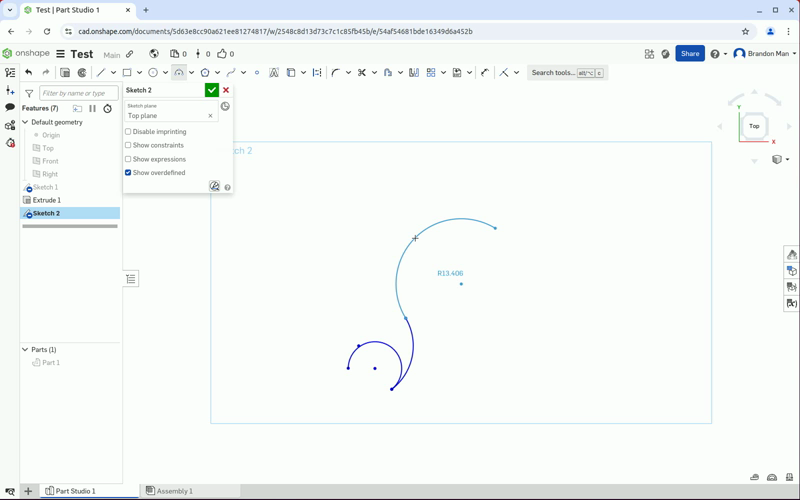
key_up(shift)
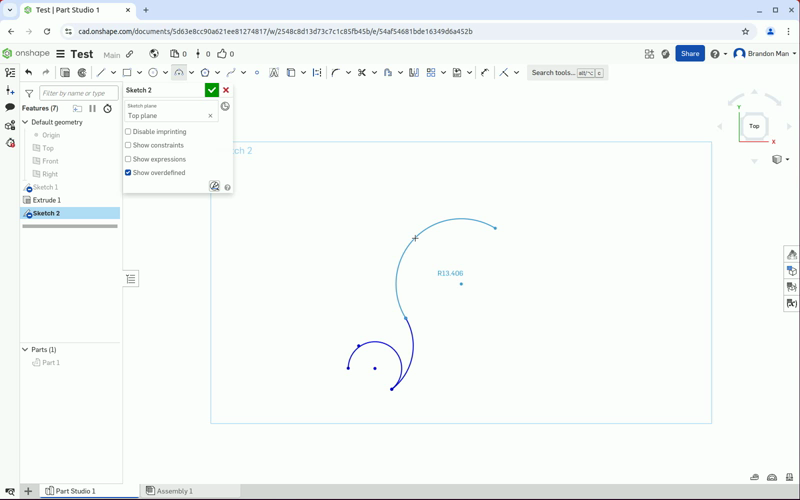
mouse_move(495, 228)
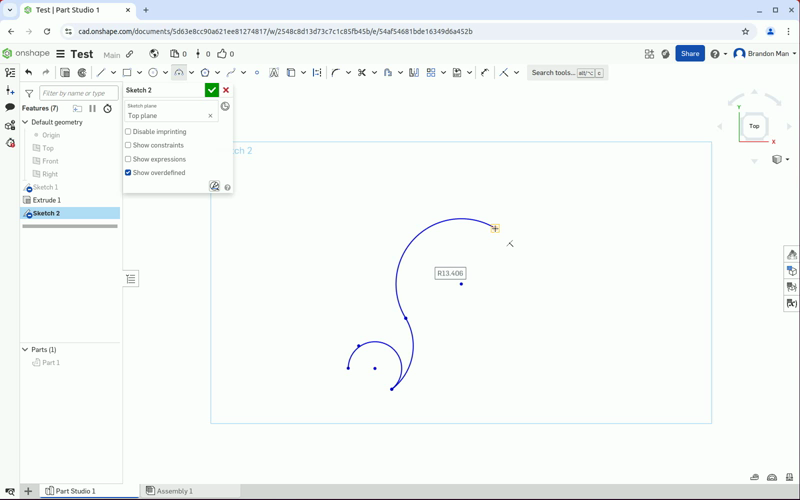
click(495, 228)
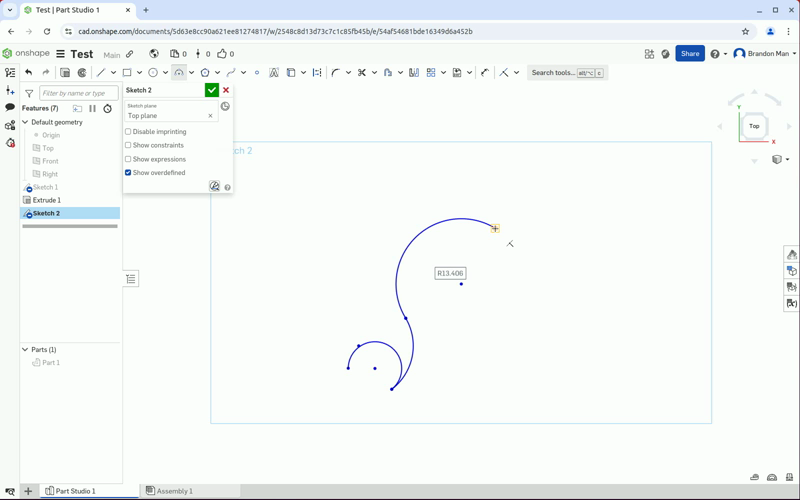
key_down(shift)
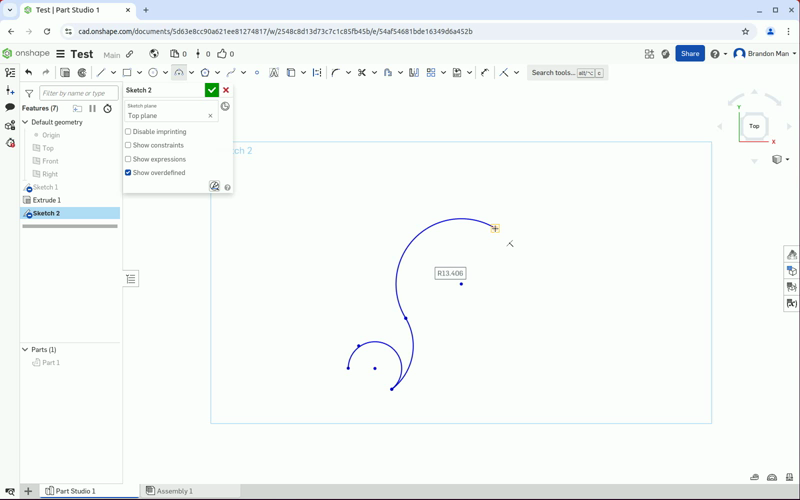
mouse_move(566, 216)
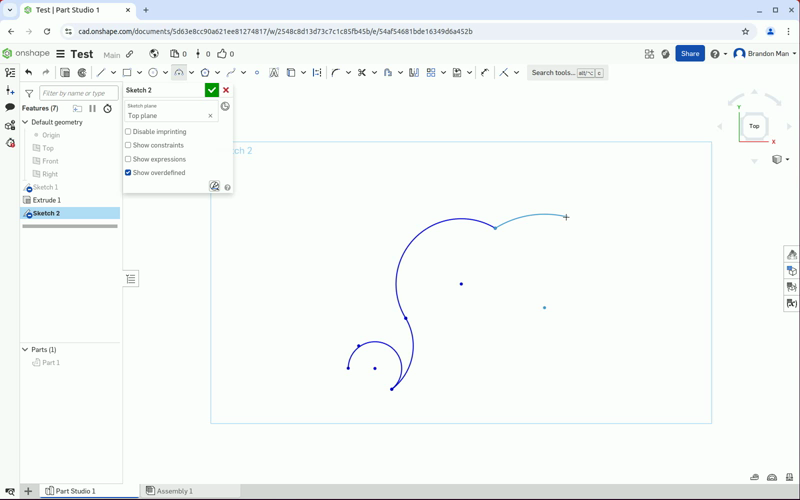
click(566, 216)
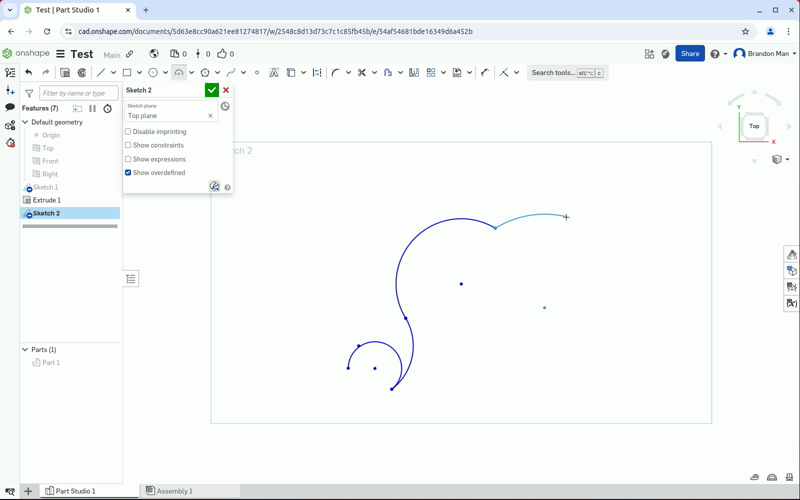
mouse_move(532, 236)
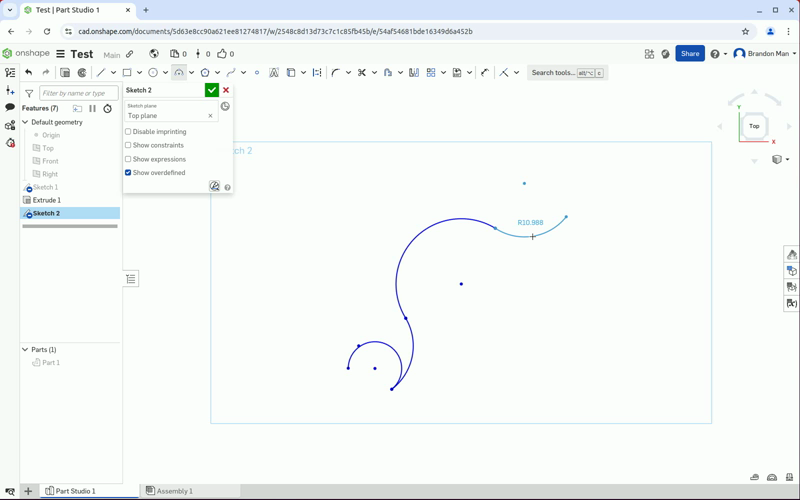
click(532, 236)
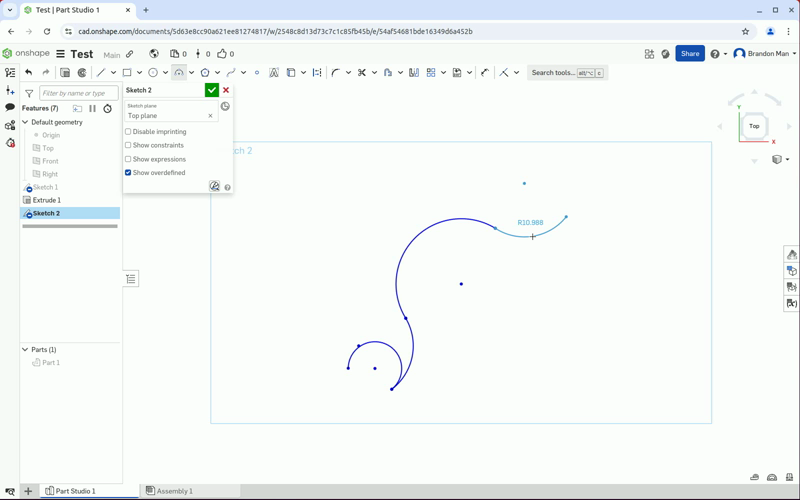
key_up(shift)
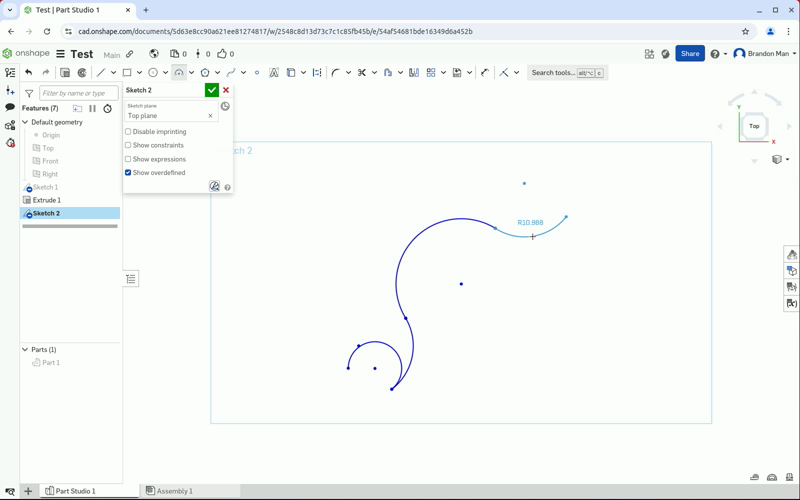
mouse_move(566, 216)
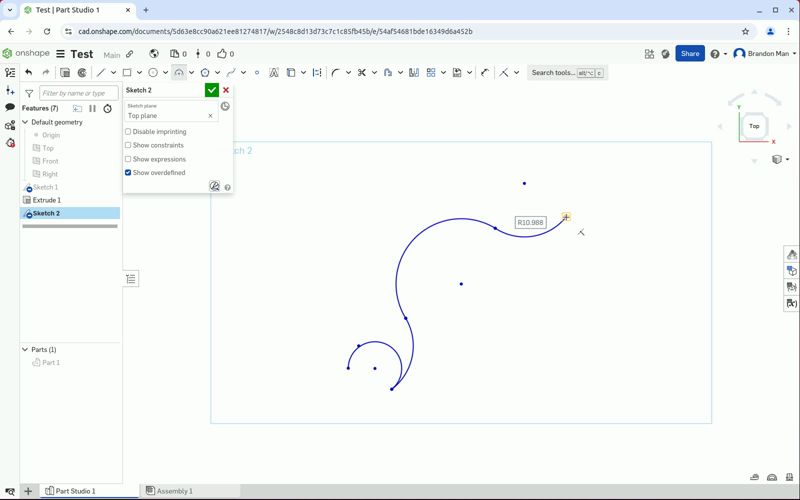
click(566, 216)
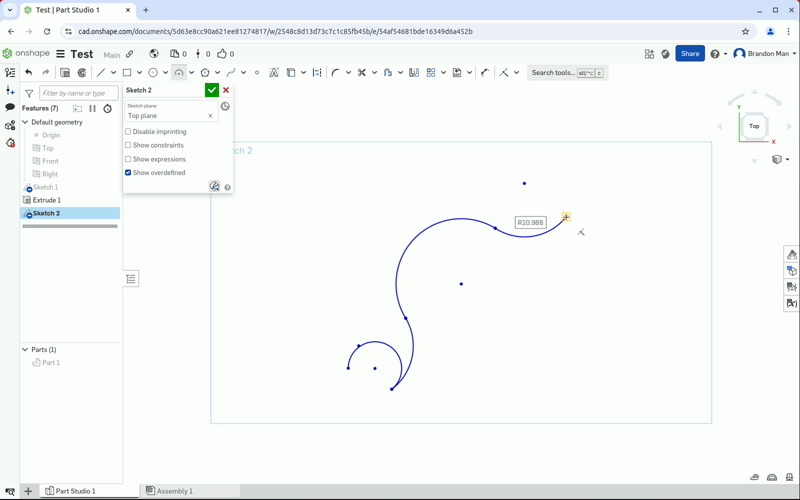
key_down(shift)
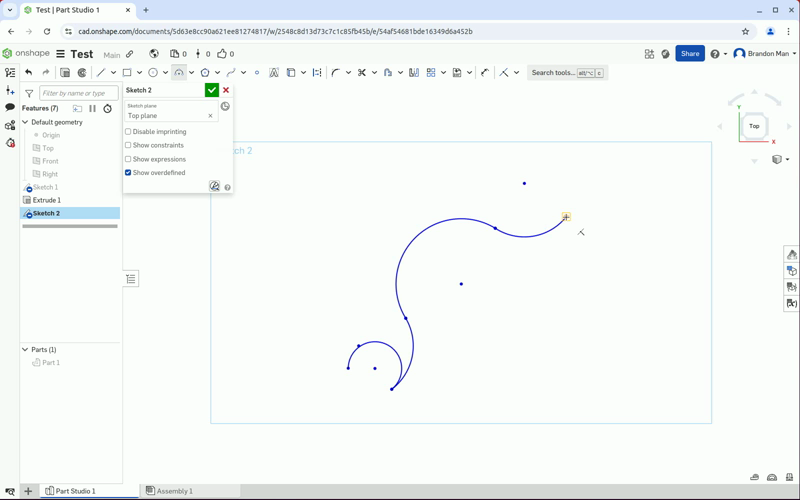
mouse_move(545, 170)
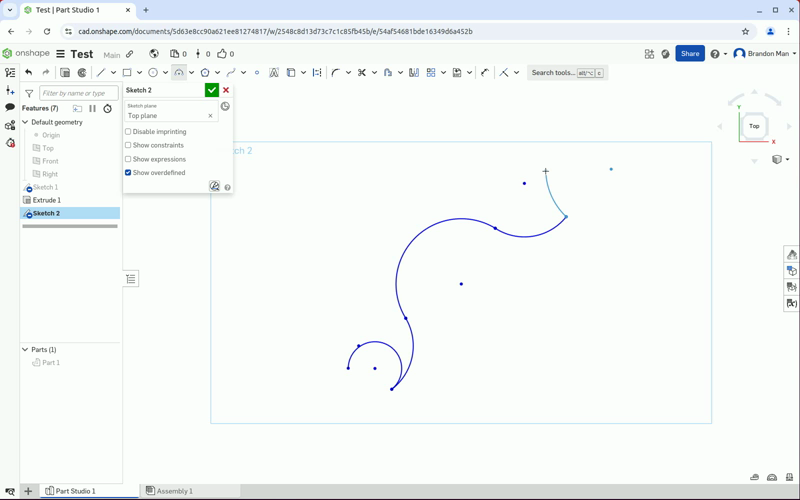
click(545, 170)
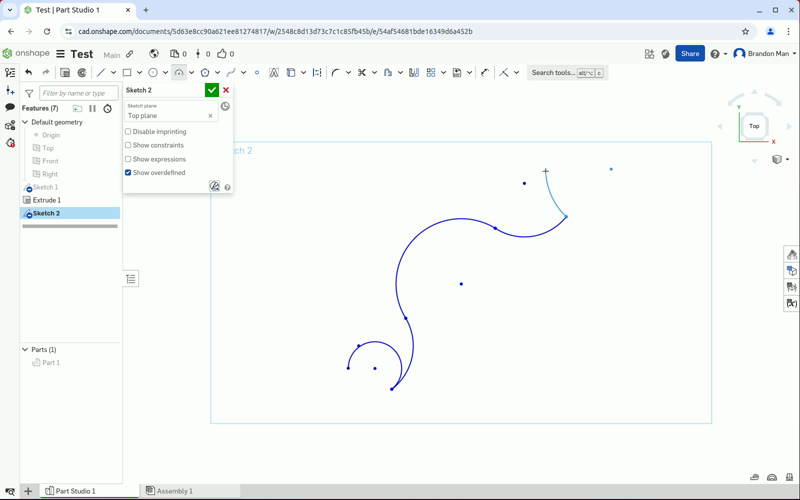
mouse_move(519, 210)
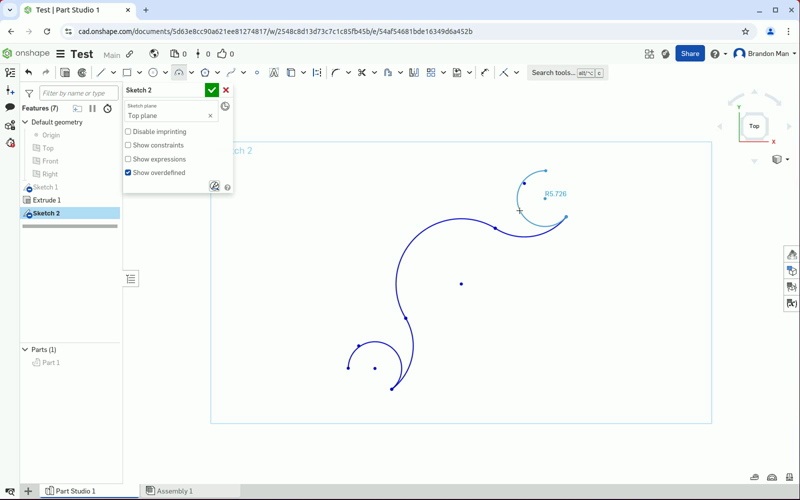
click(519, 210)
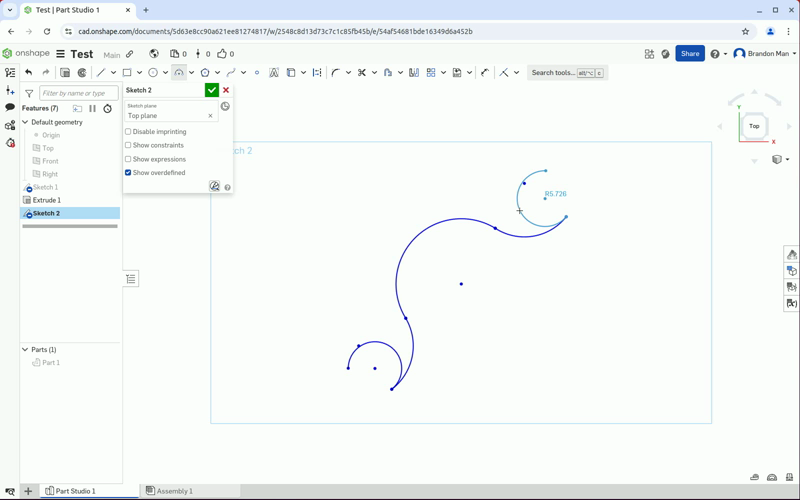
key_up(shift)
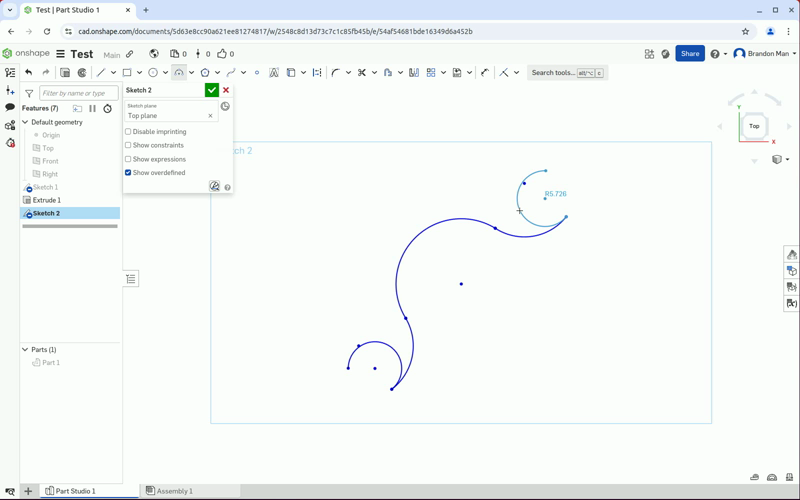
key(esc)
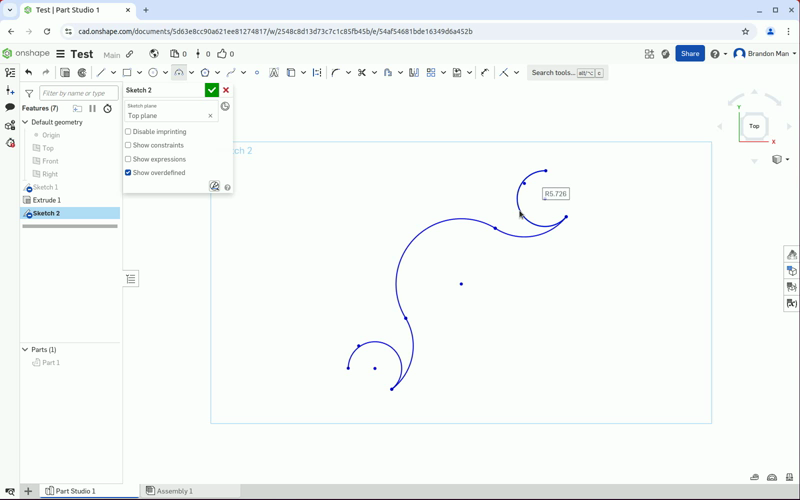
key(l)
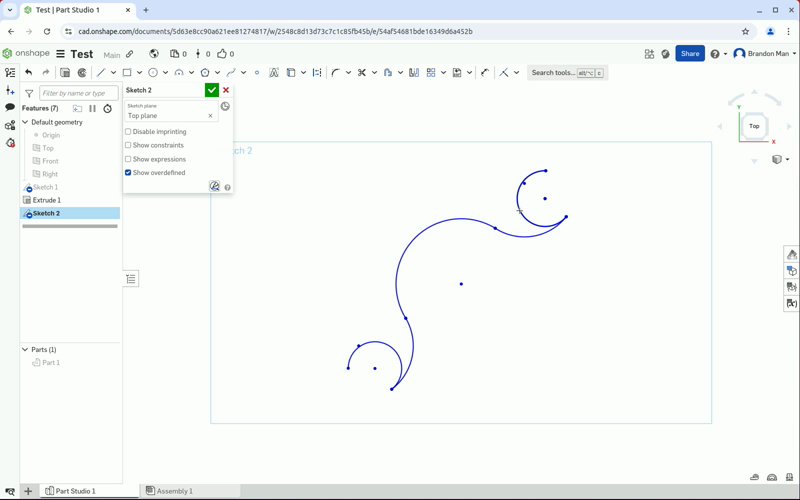
mouse_move(545, 170)
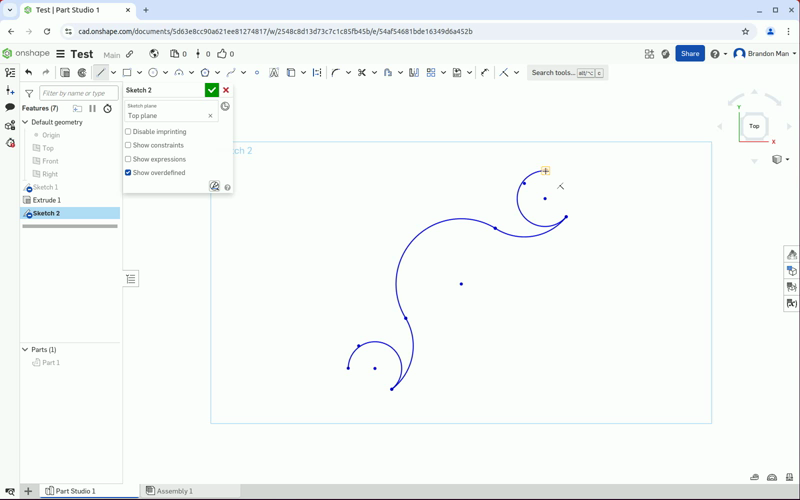
click(545, 170)
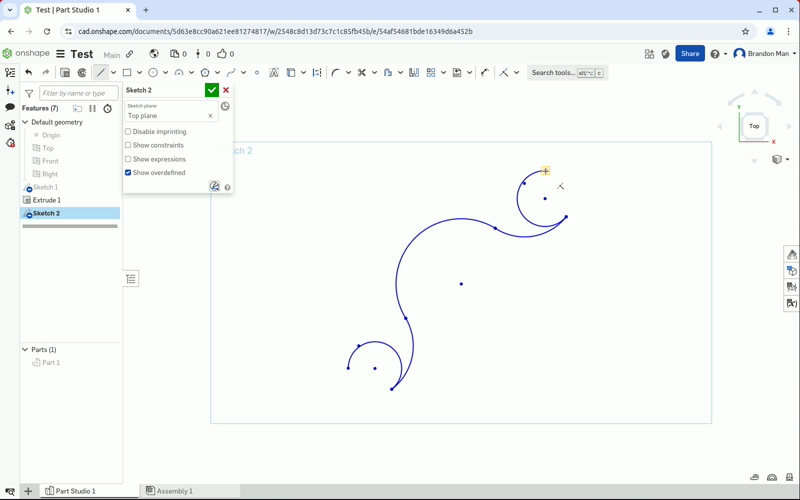
key_down(shift)
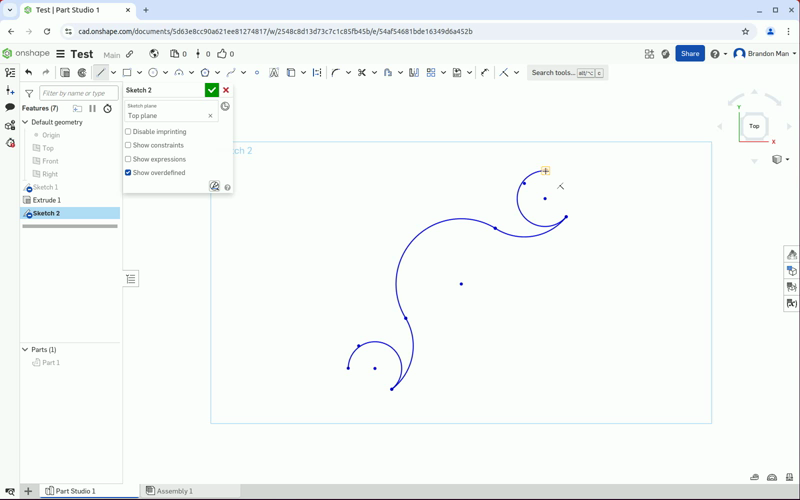
mouse_move(375, 170)
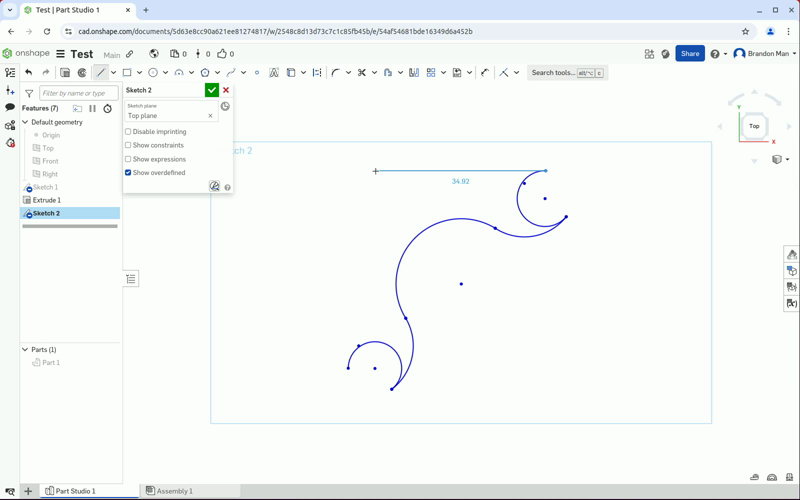
click(375, 170)
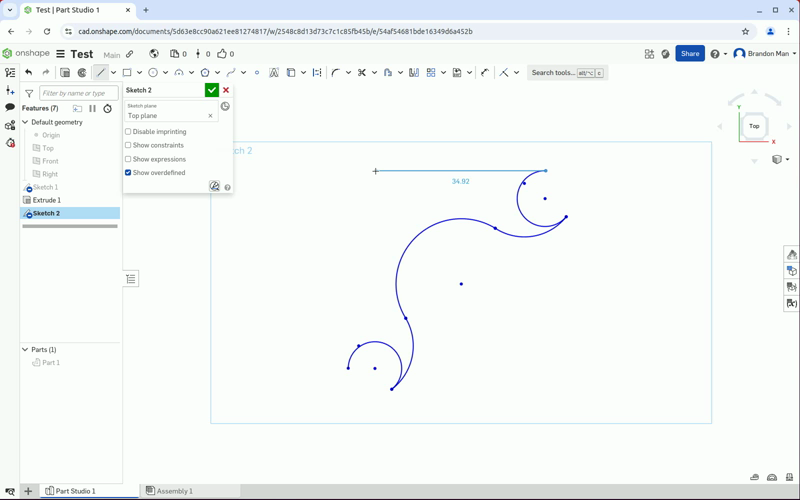
key_up(shift)
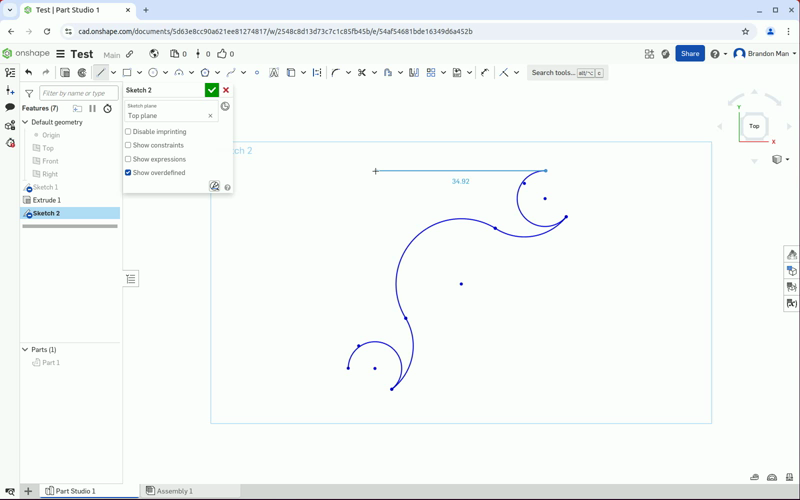
key(esc)
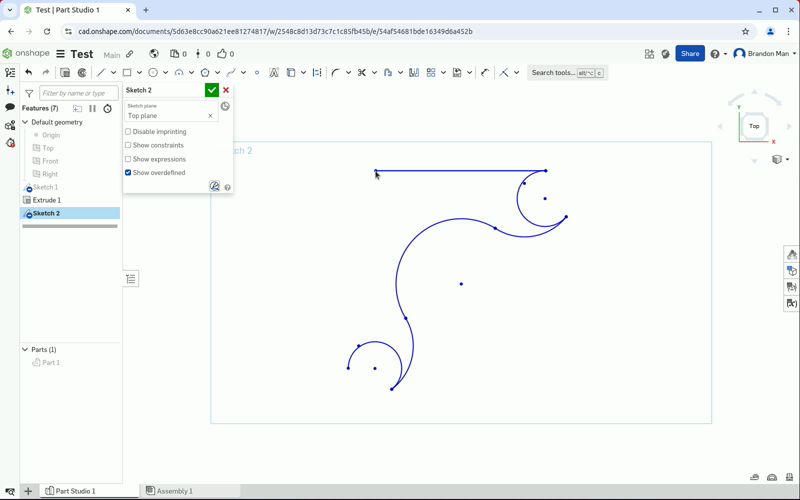
key(a)
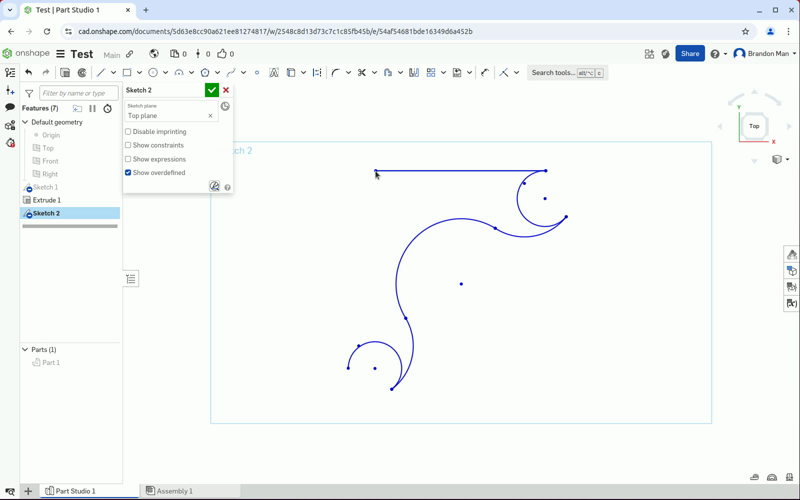
mouse_move(375, 170)
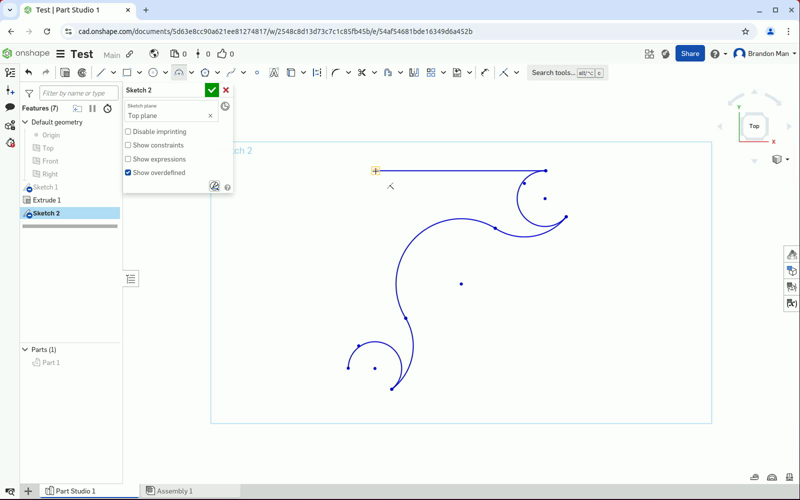
click(375, 170)
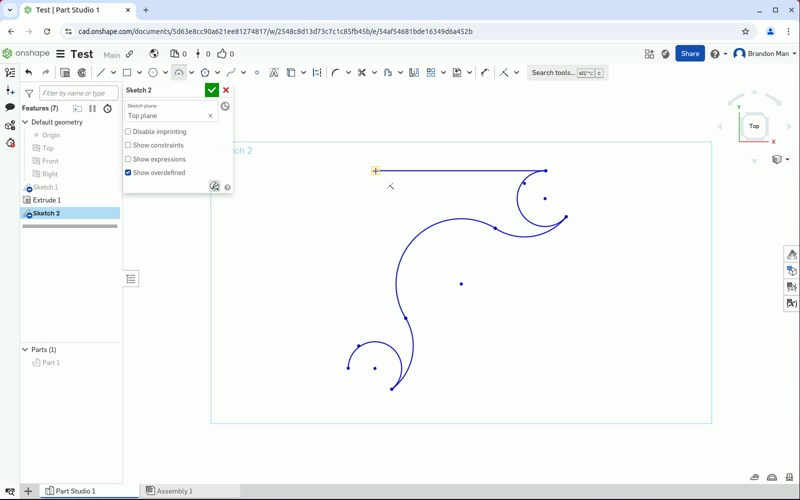
key_down(shift)
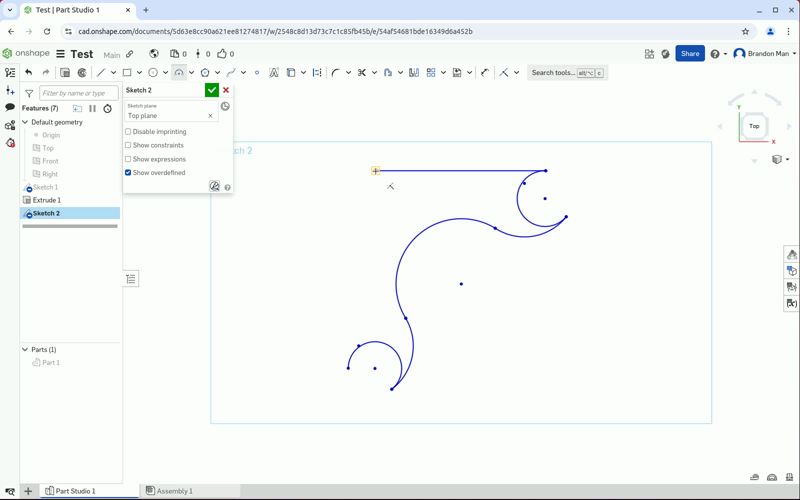
mouse_move(348, 198)
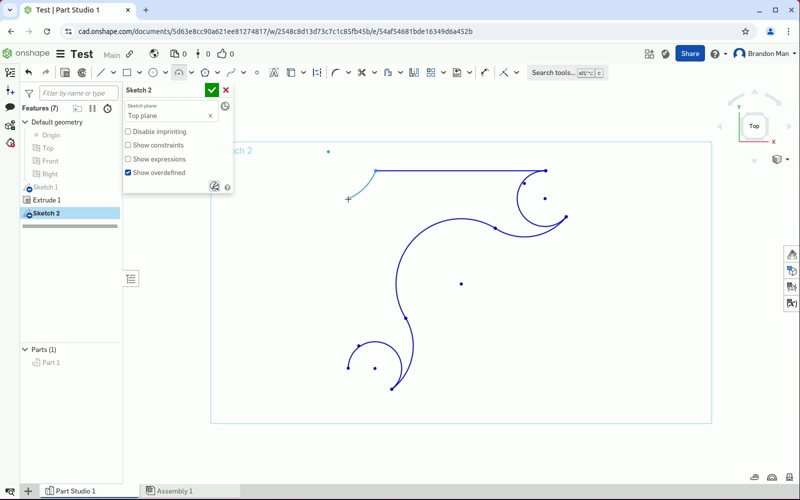
click(348, 198)
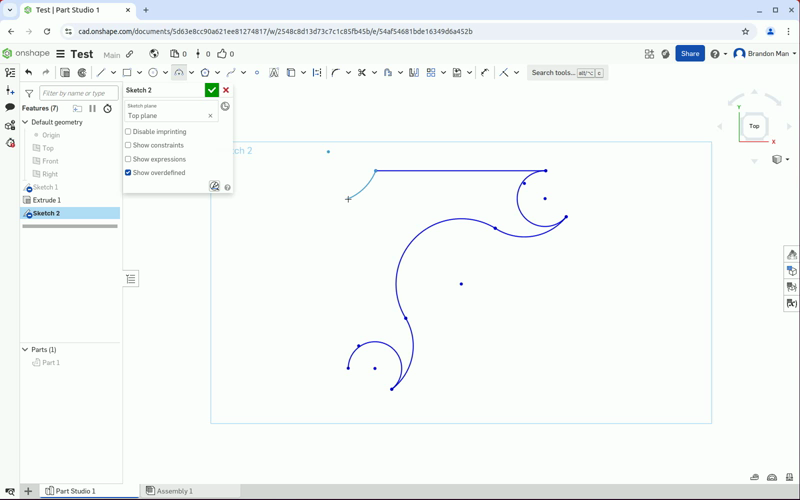
mouse_move(395, 218)
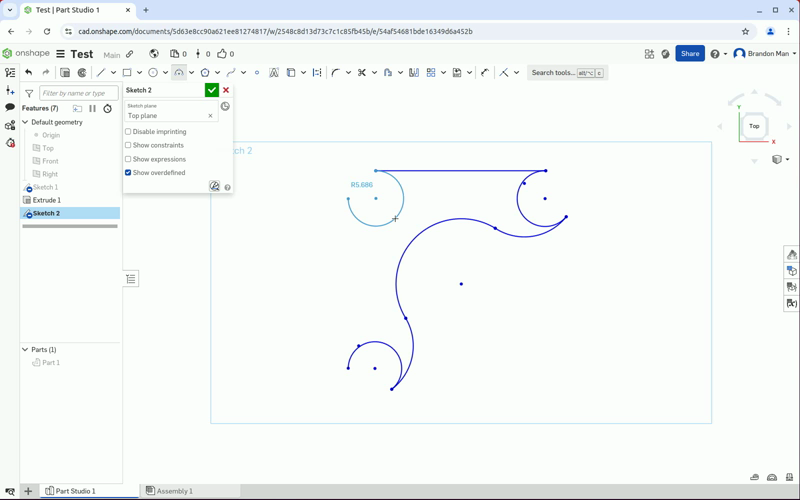
click(395, 218)
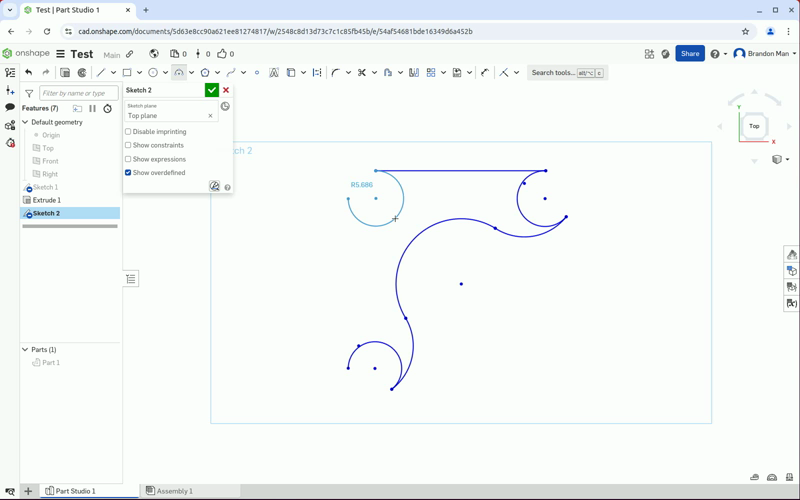
key_up(shift)
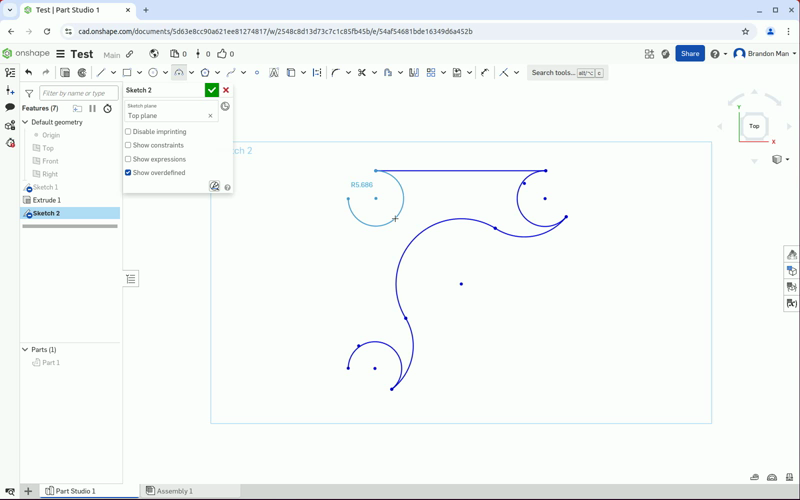
key(esc)
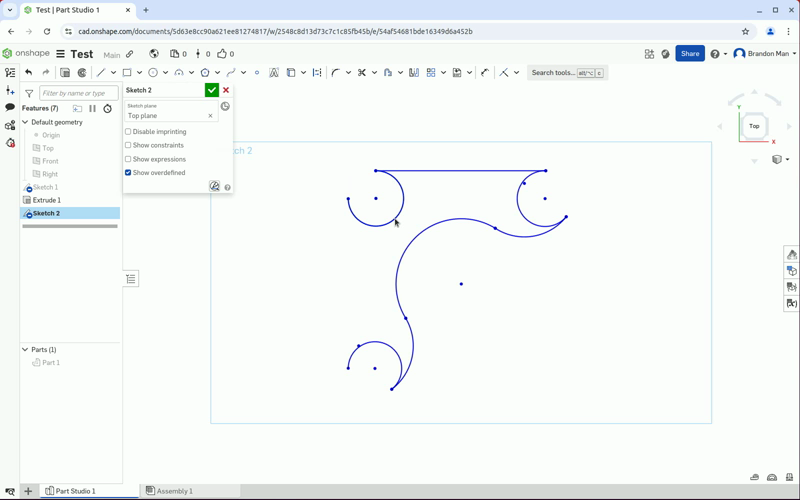
key(l)
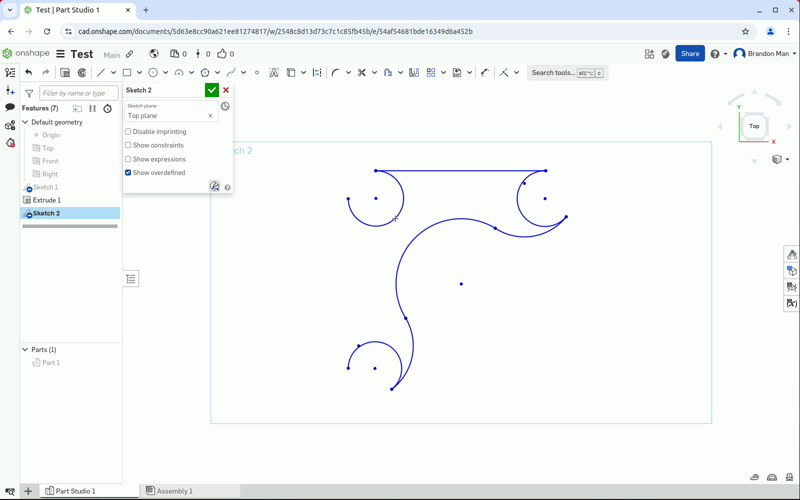
mouse_move(348, 198)
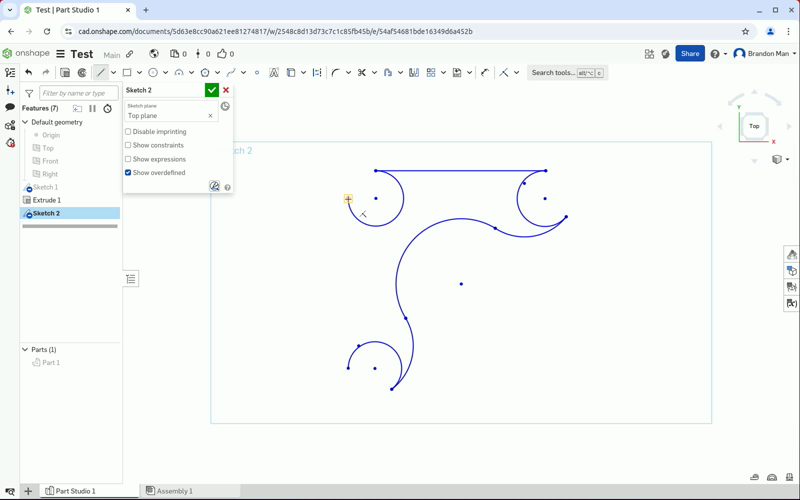
click(348, 198)
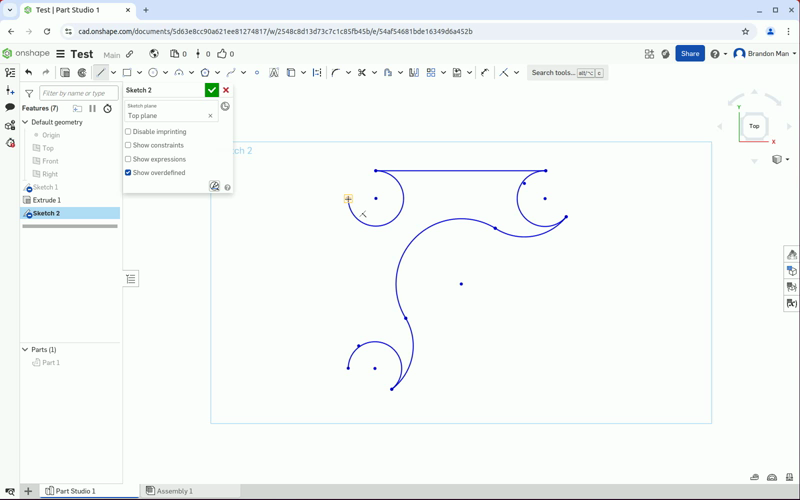
key_down(shift)
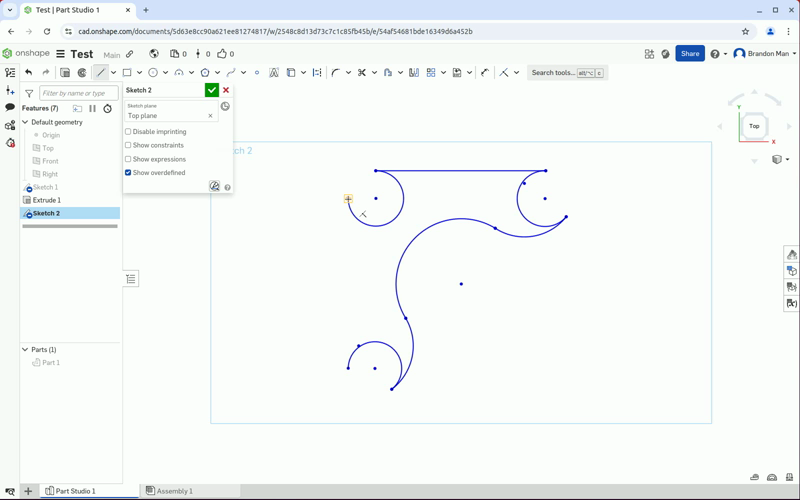
mouse_move(348, 368)
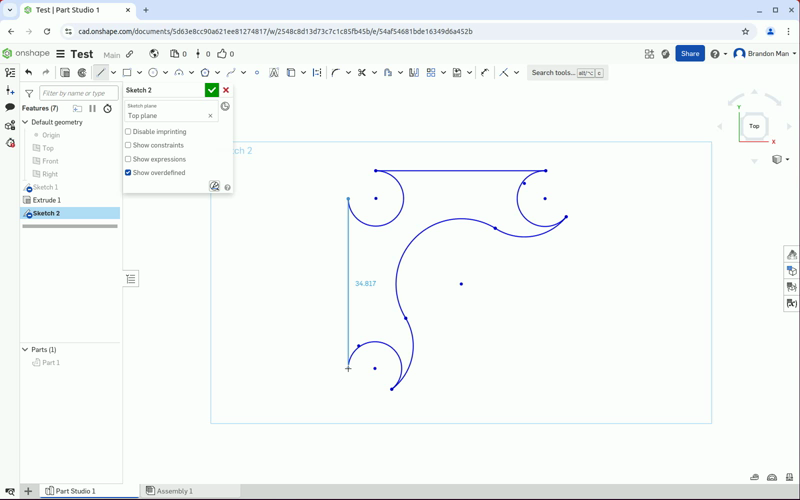
key_up(shift)
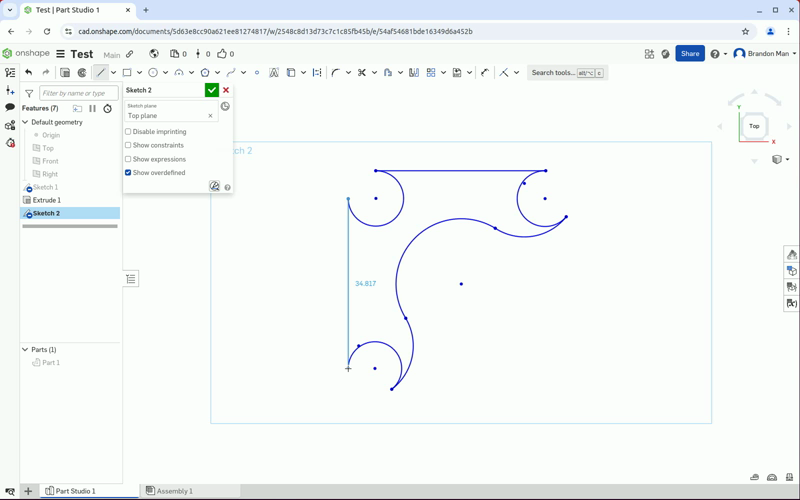
click(348, 368)
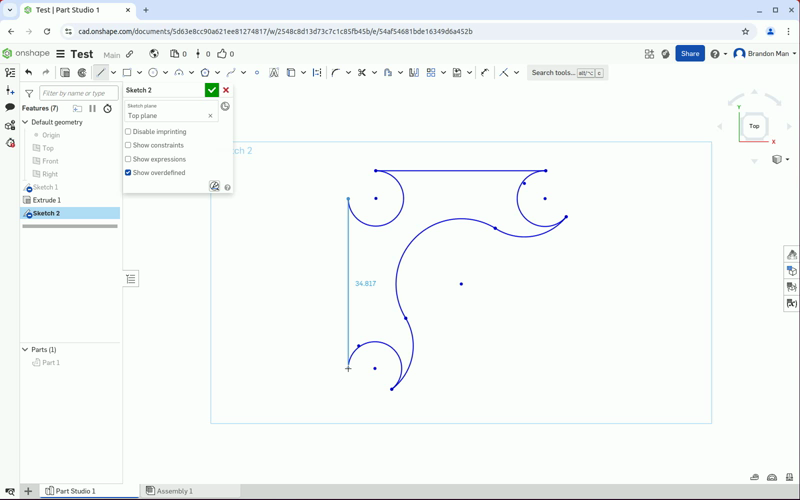
key(esc)
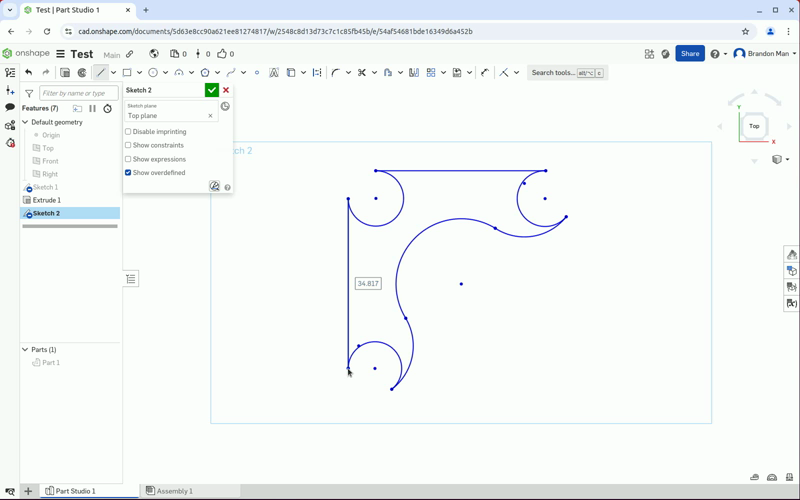
mouse_move(503, 200)
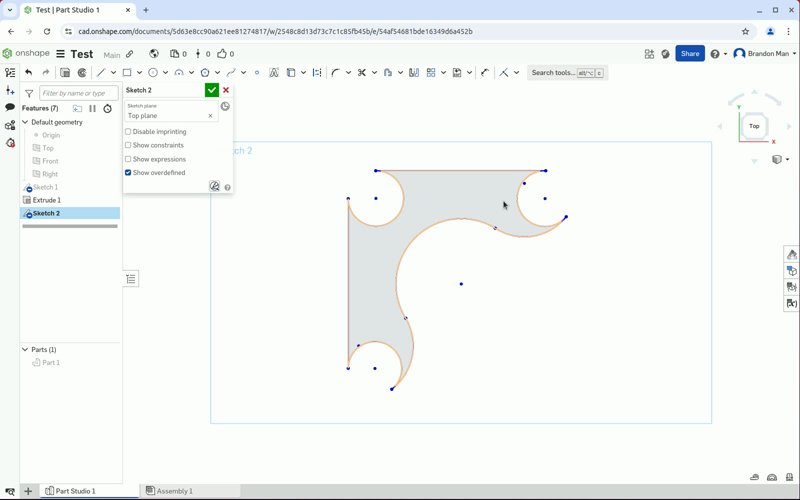
click(503, 200)
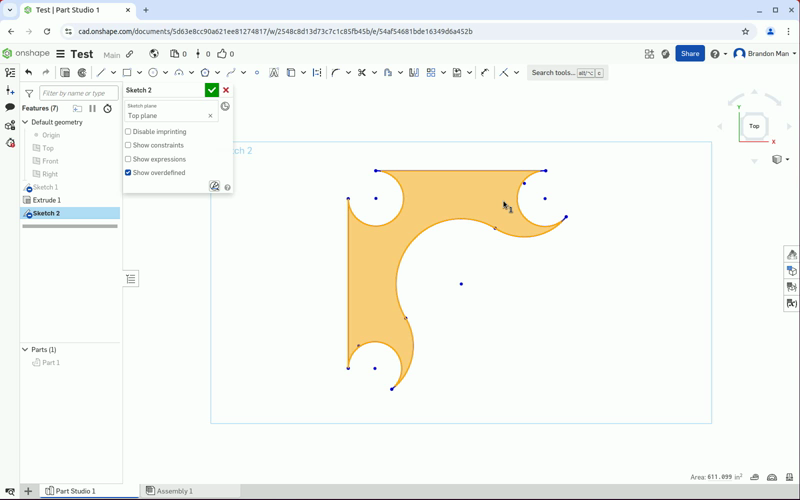
mouse_move(73, 352)
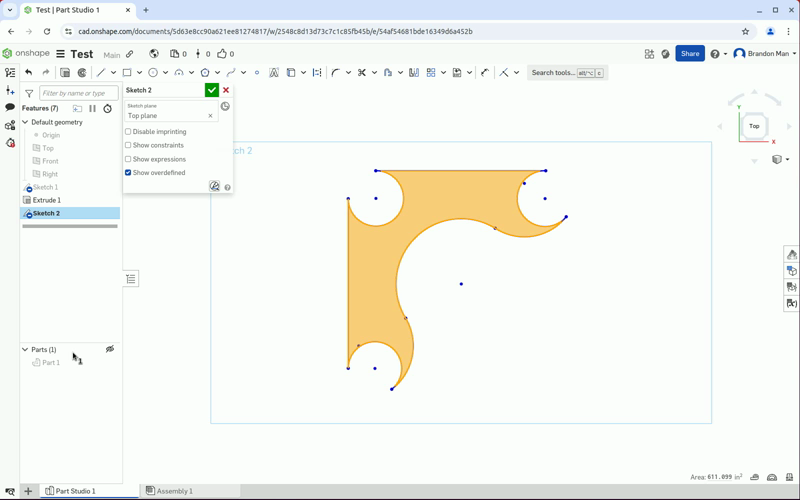
key(shift+y)
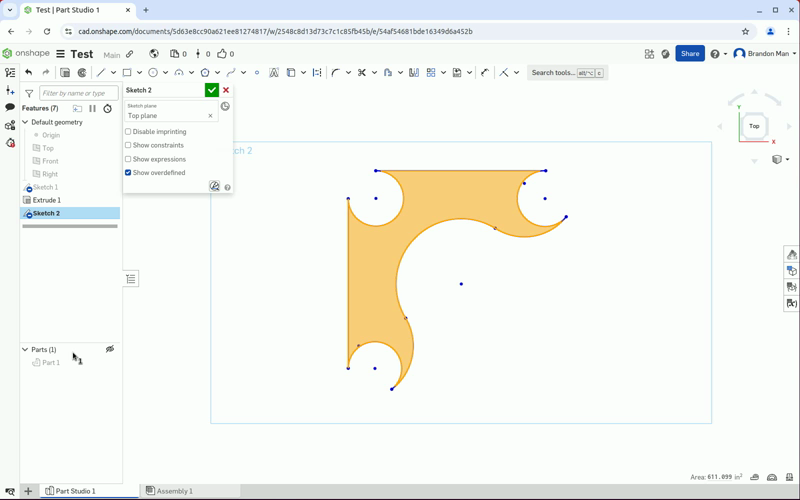
key(shift+e)
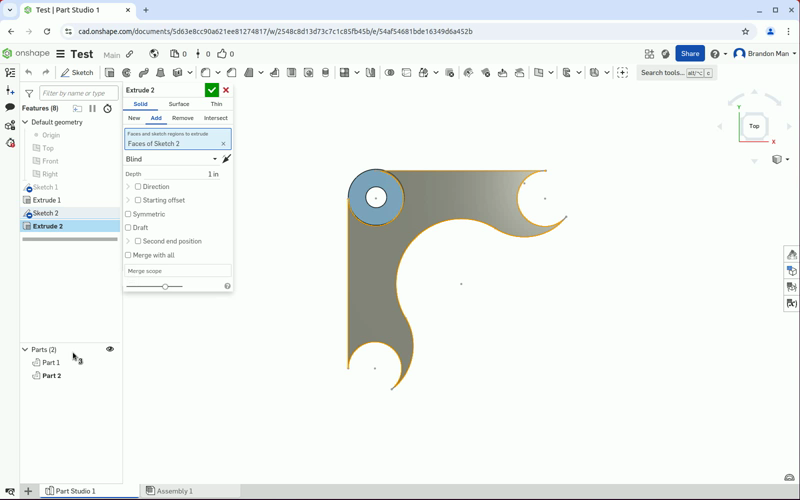
mouse_move(143, 106)
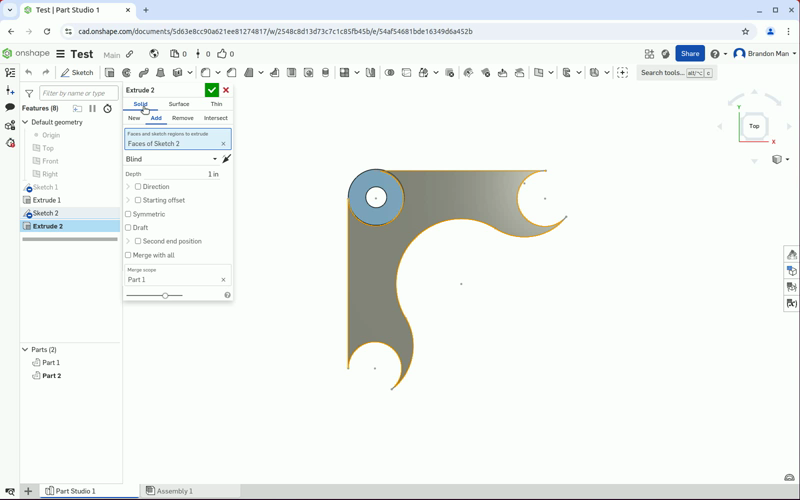
click(143, 106)
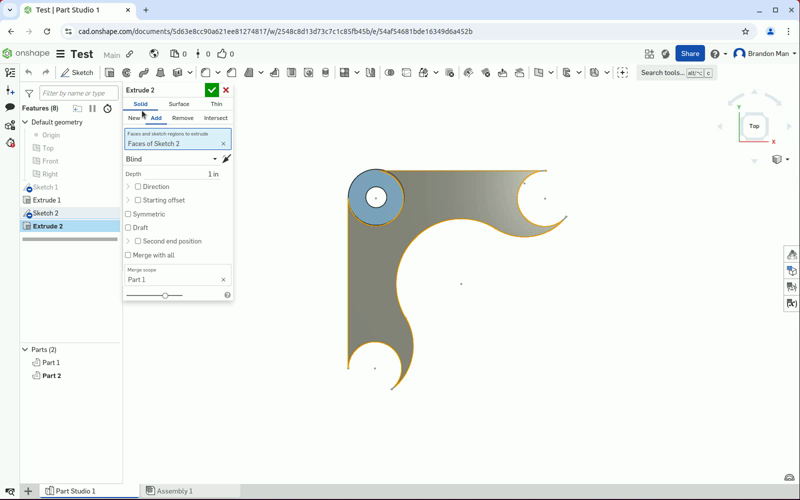
mouse_move(137, 120)
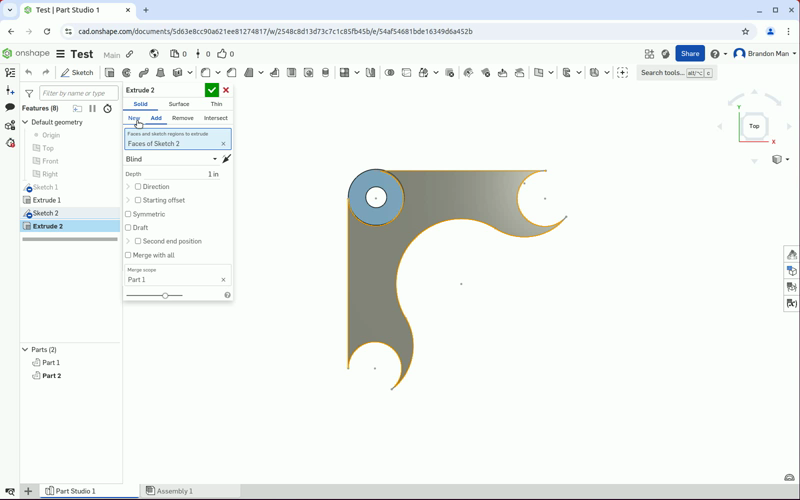
click(137, 120)
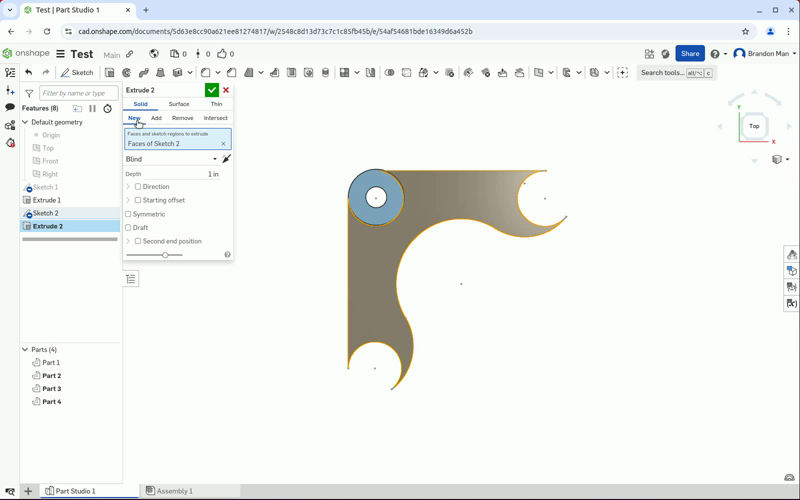
key(tab, 4)
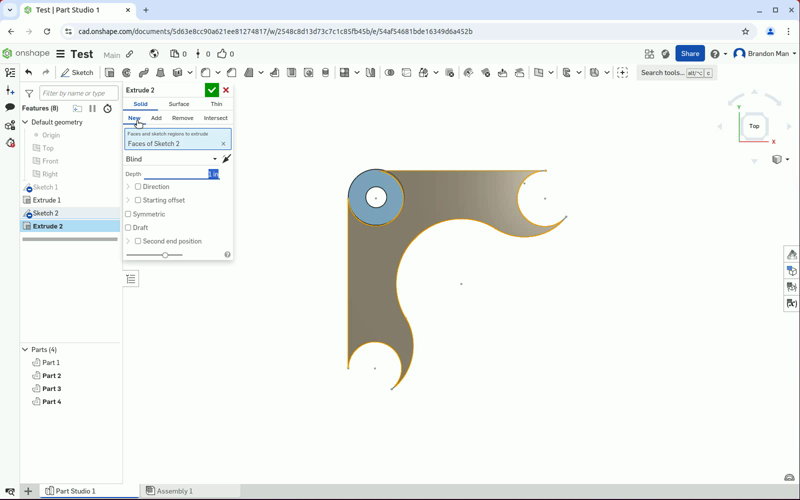
text(1.204)
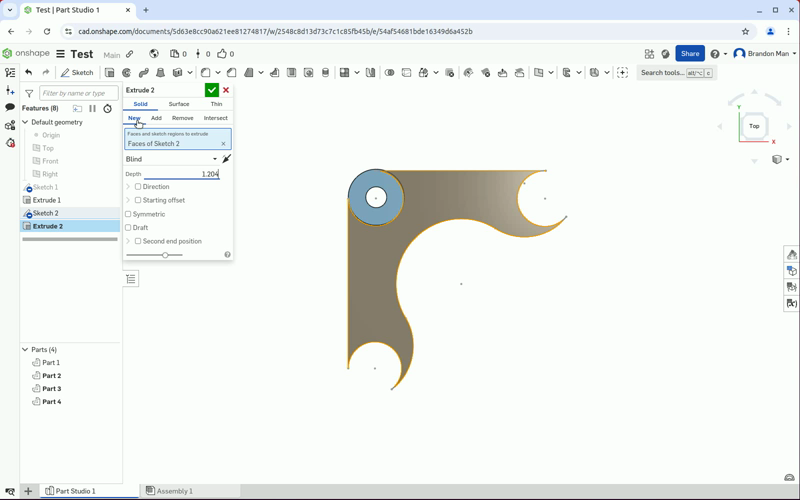
key(enter)
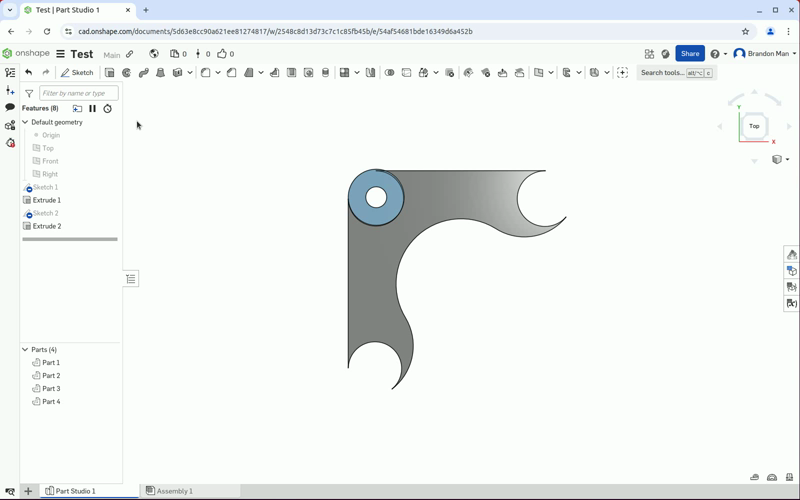
key(shift+h)
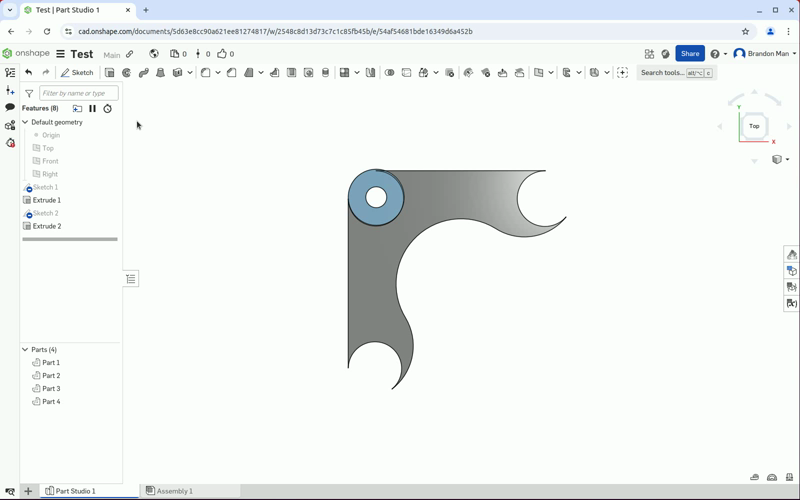
key(shift+h)
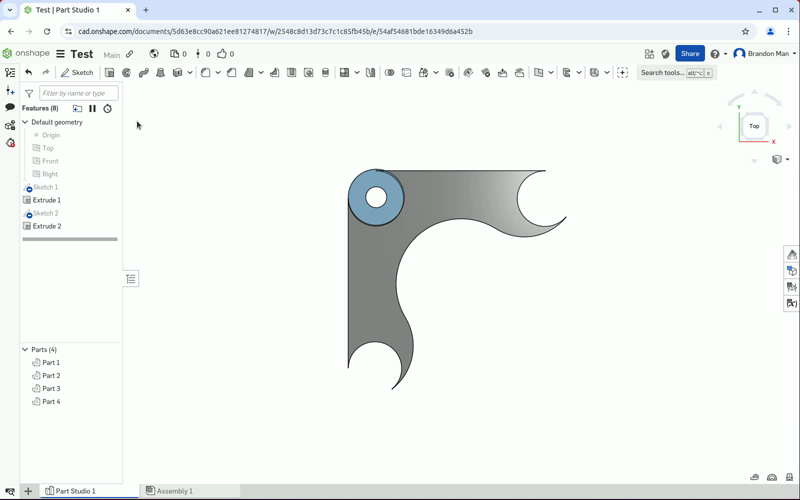
mouse_move(73, 189)
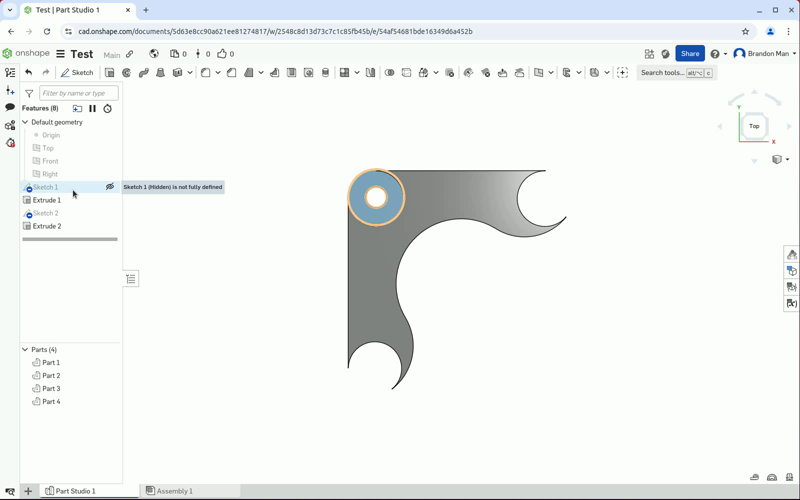
click(73, 189)
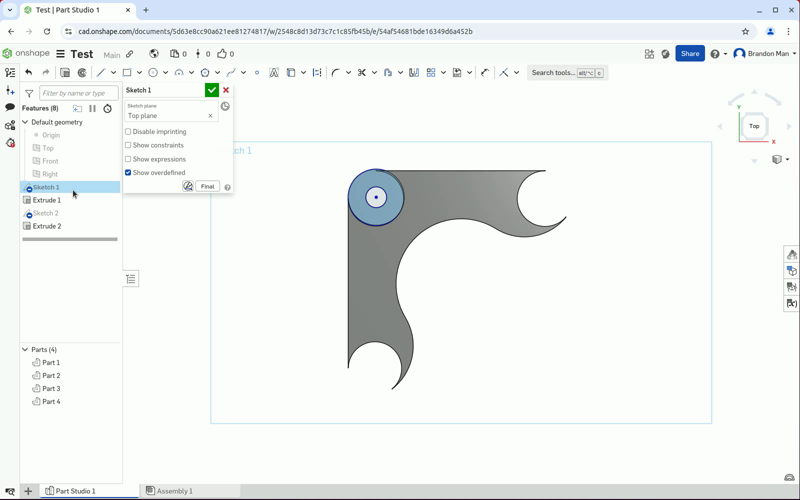
mouse_move(229, 92)
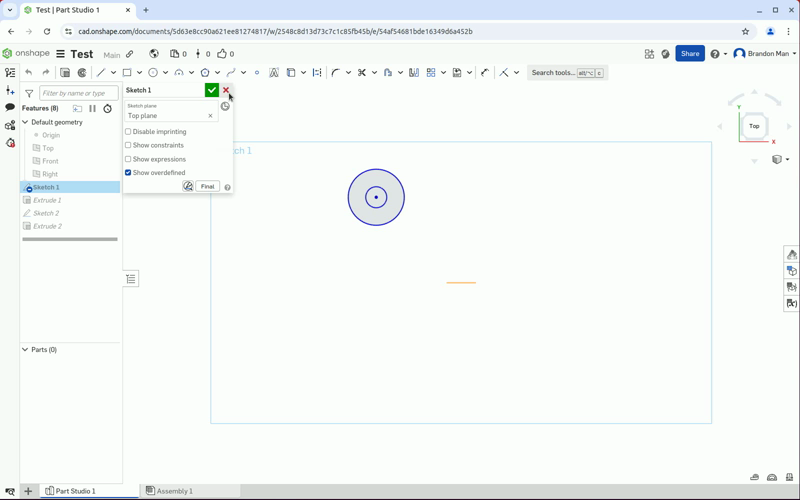
click(229, 92)
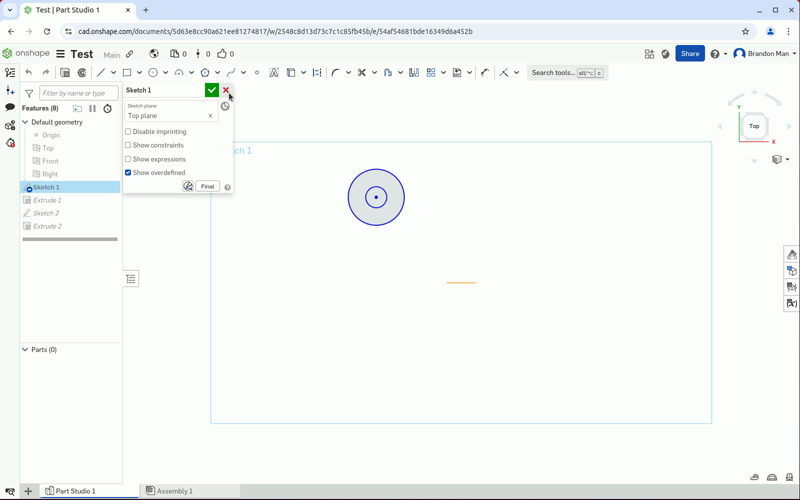
key(shift+s)
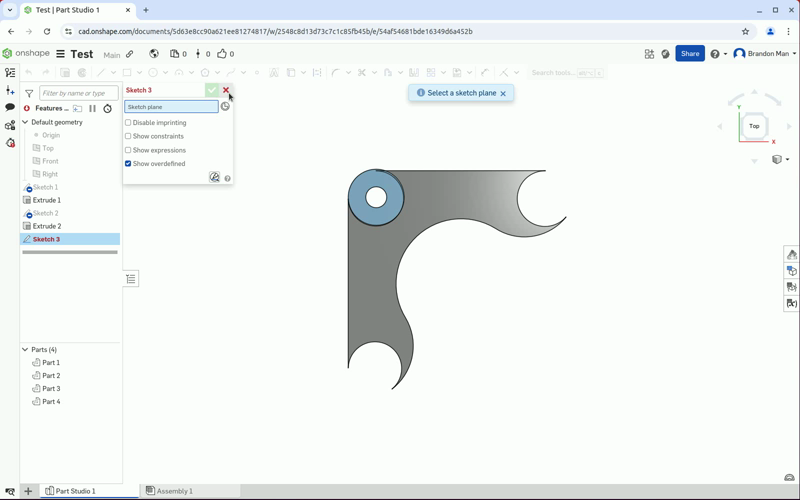
mouse_move(73, 150)
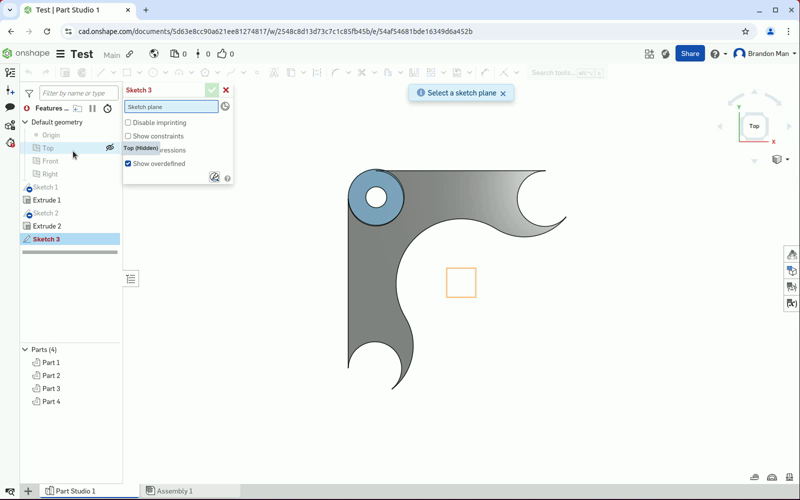
click(73, 150)
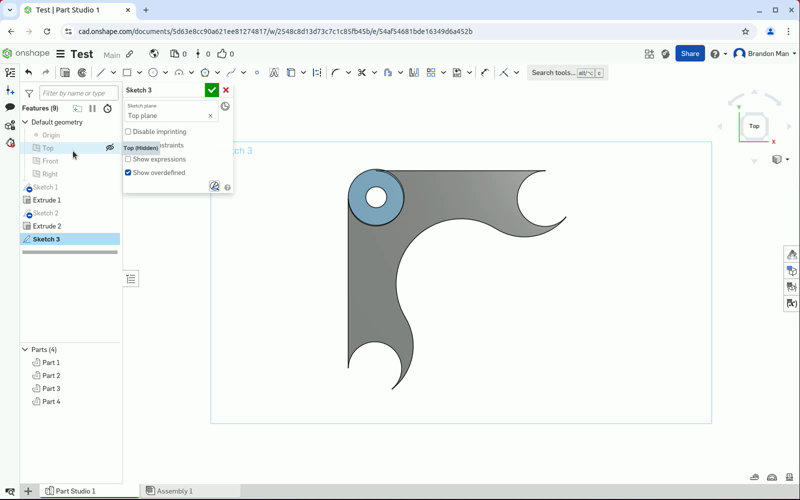
mouse_move(73, 352)
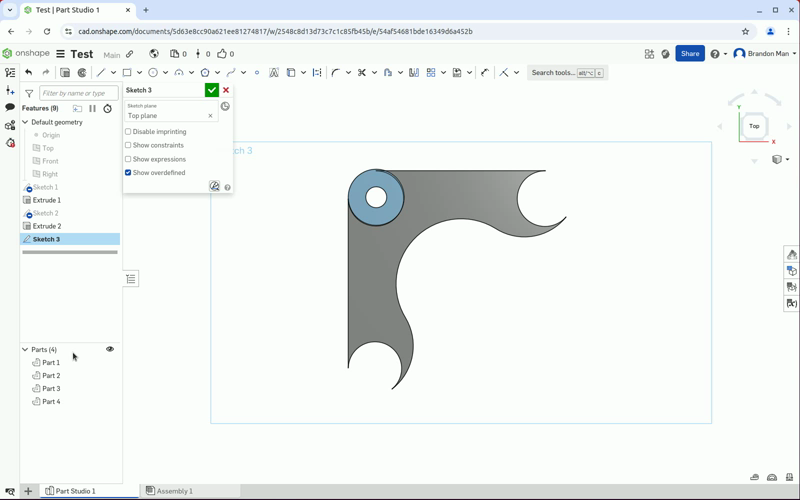
key(y)
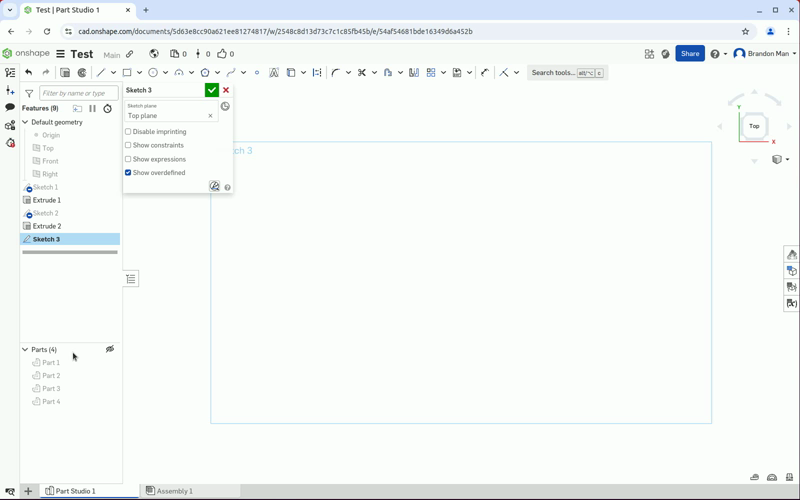
key(c)
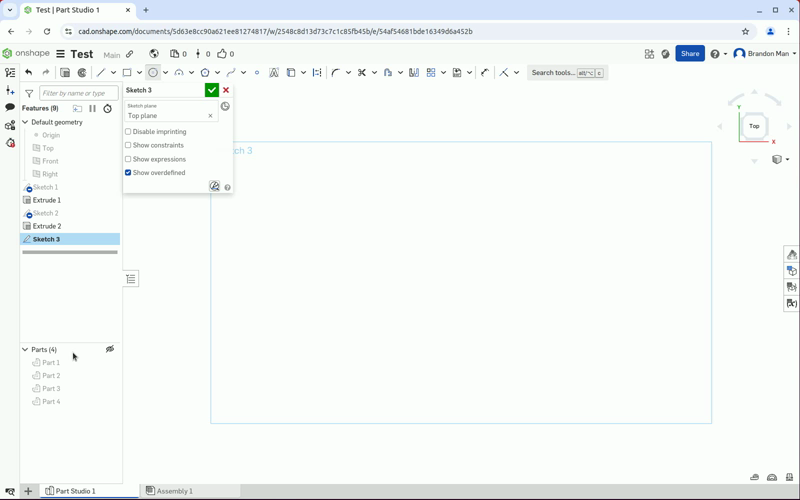
key_down(shift)
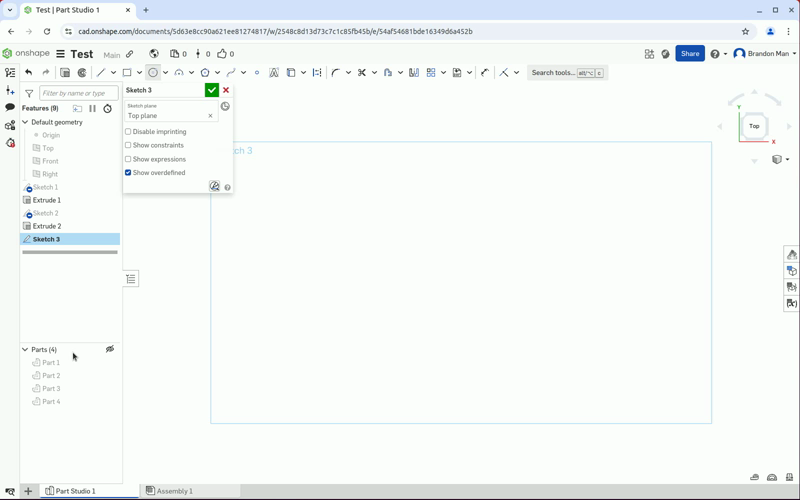
mouse_move(546, 197)
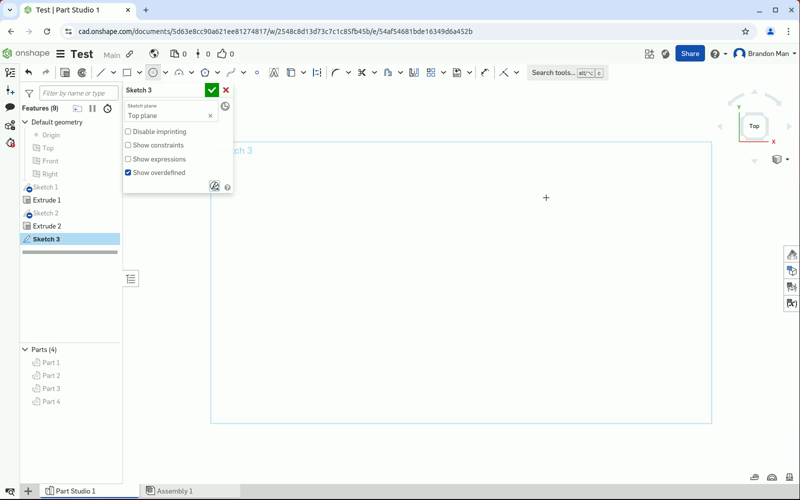
click(546, 197)
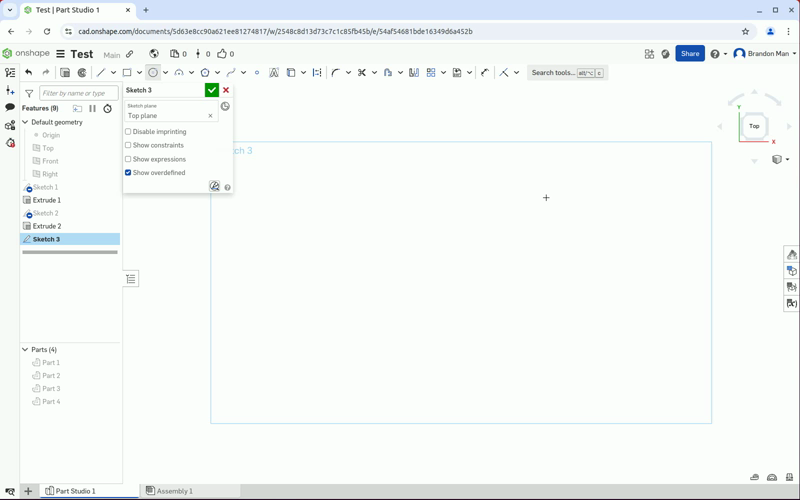
key_up(shift)
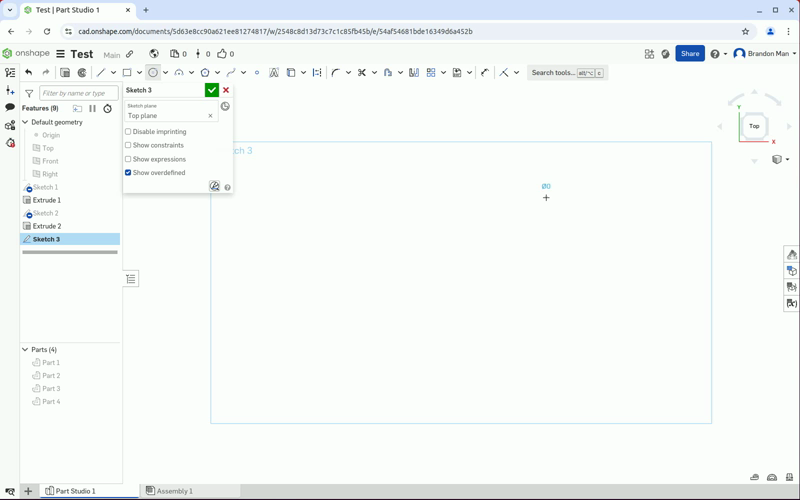
mouse_move(573, 197)
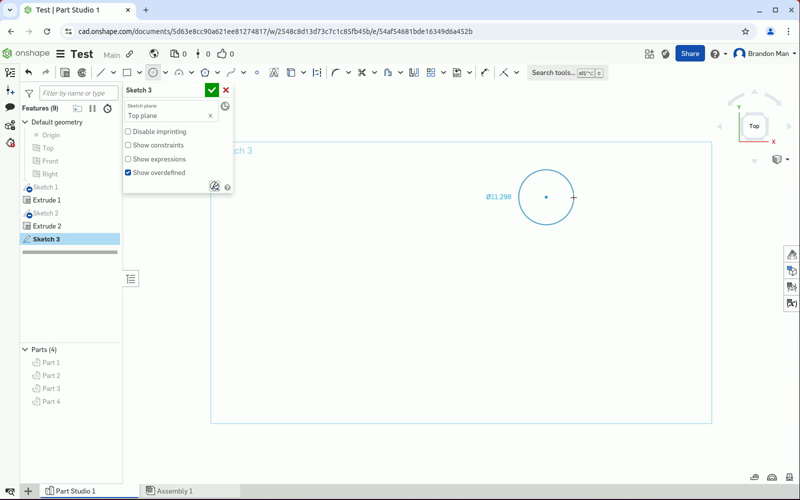
click(573, 197)
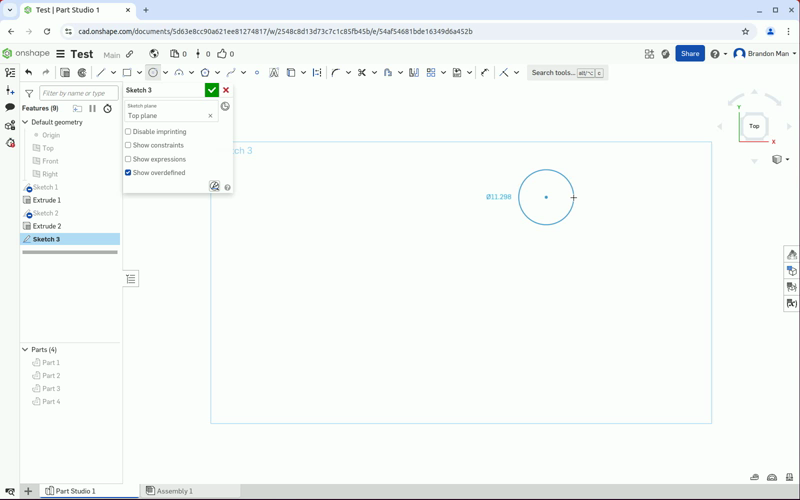
key(esc)
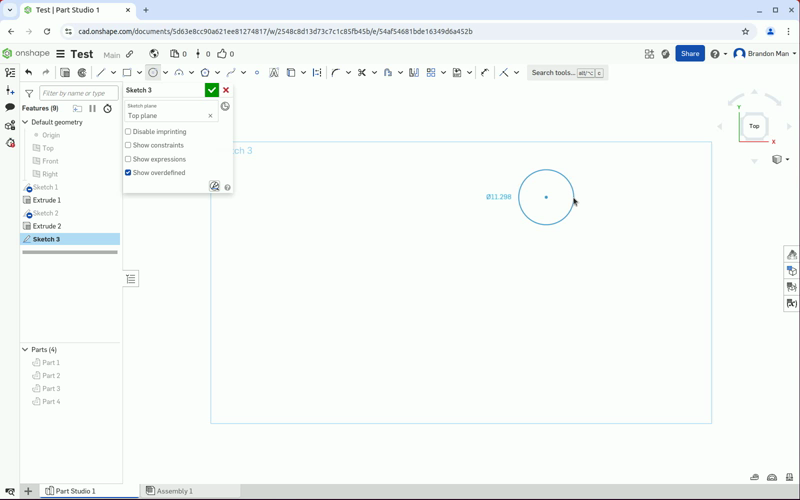
key(c)
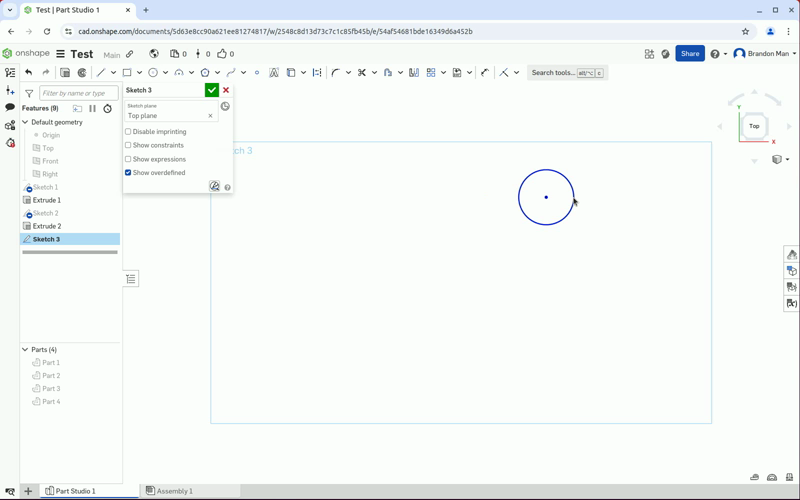
key_down(shift)
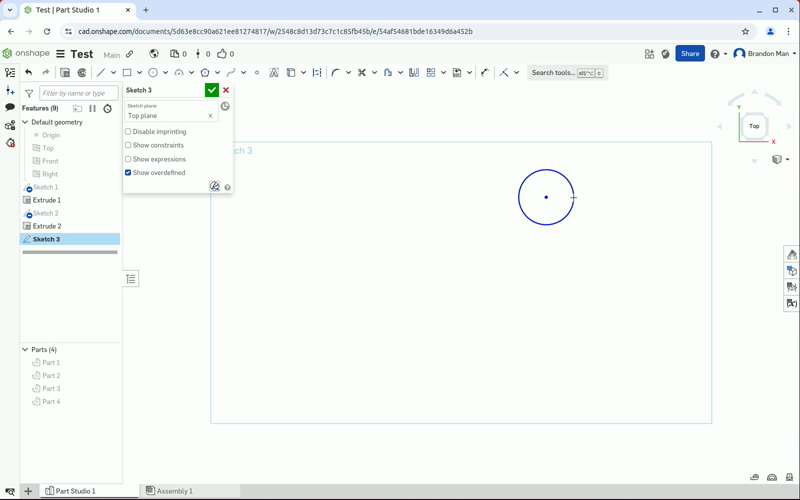
mouse_move(546, 197)
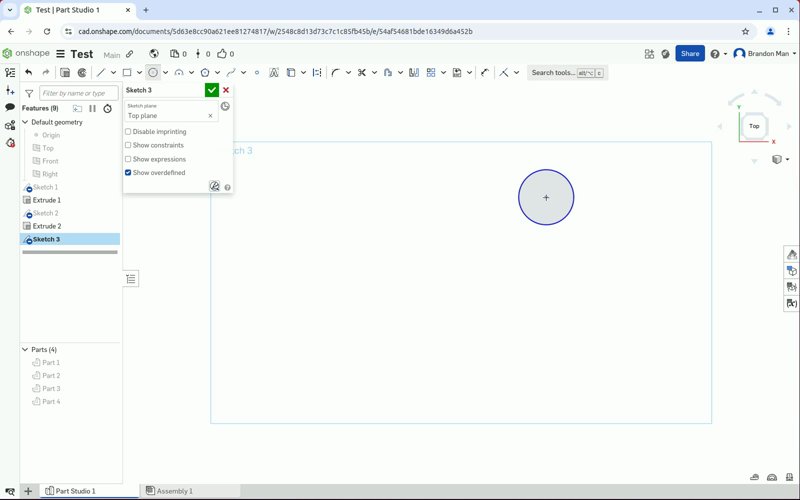
click(546, 197)
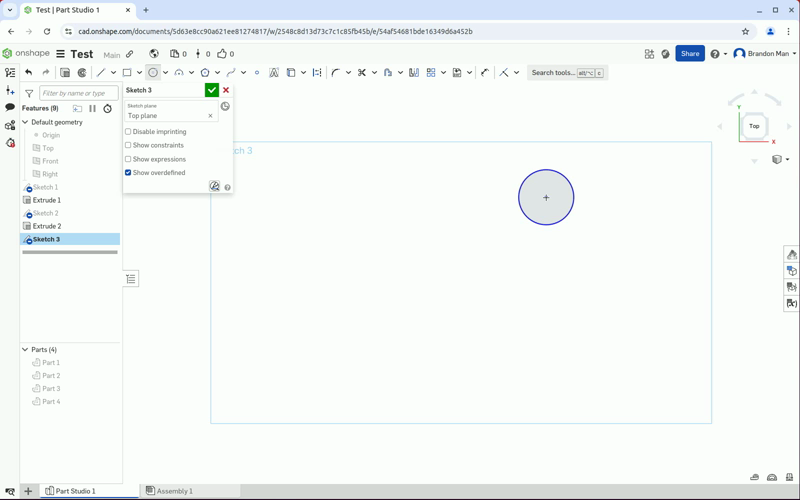
key_up(shift)
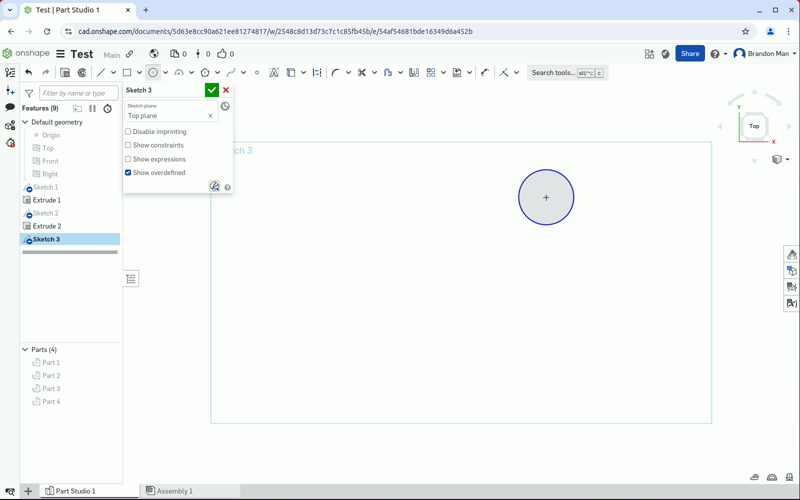
mouse_move(556, 197)
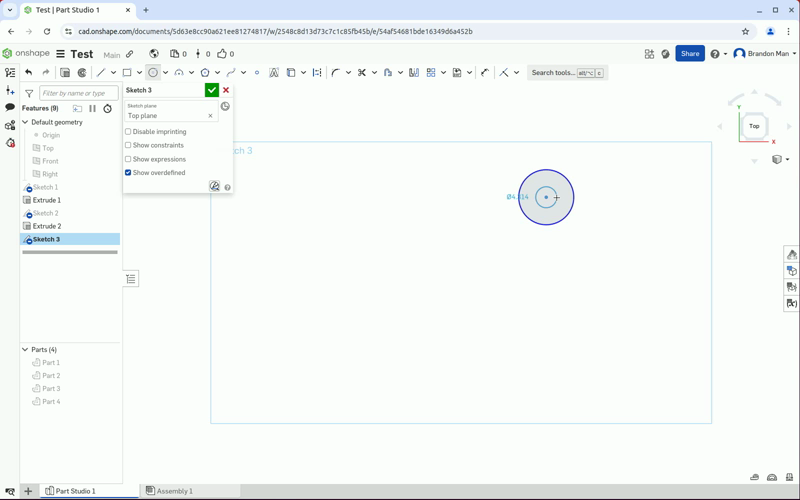
click(556, 197)
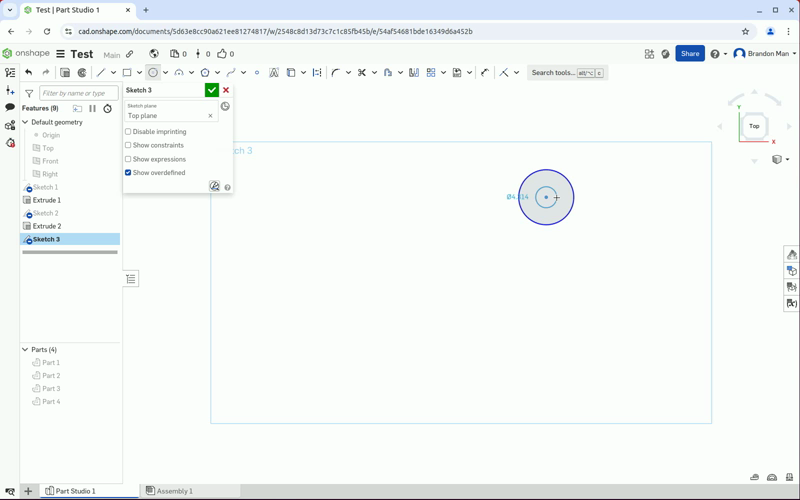
key(esc)
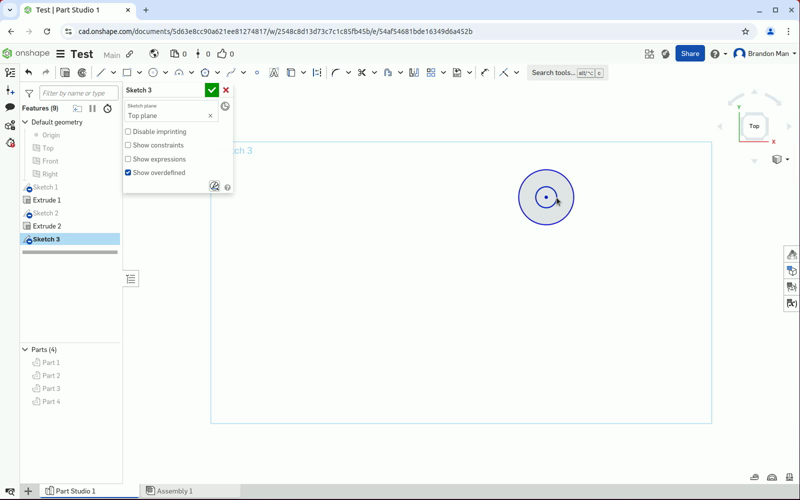
mouse_move(563, 216)
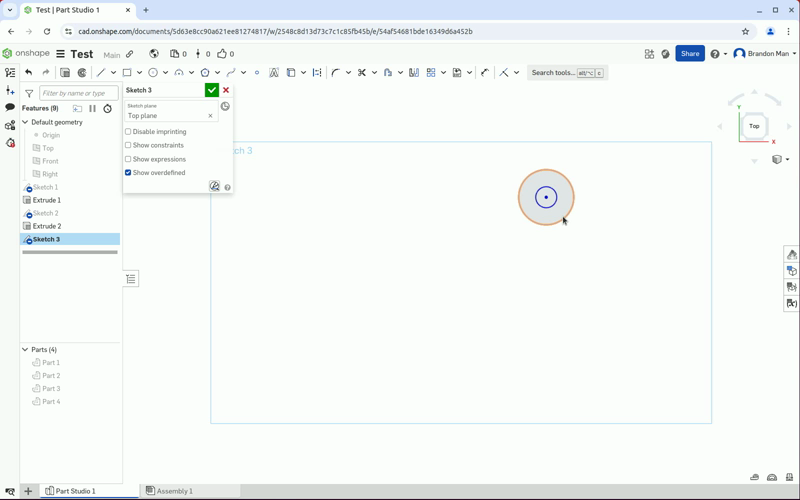
click(563, 216)
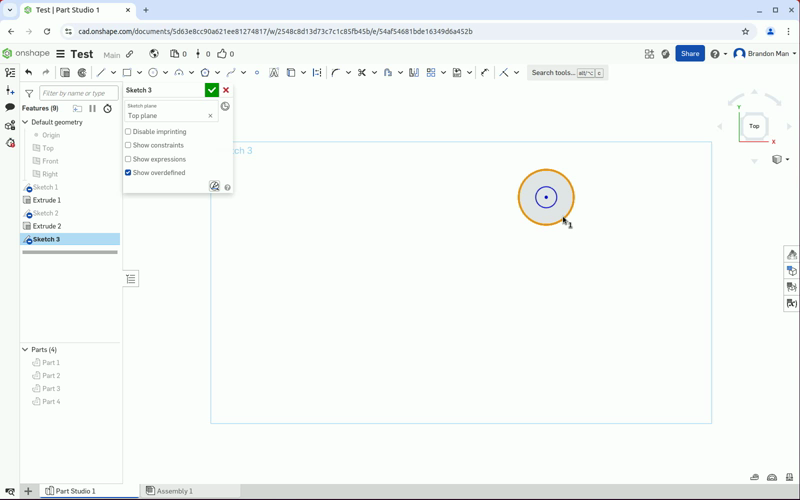
mouse_move(73, 352)
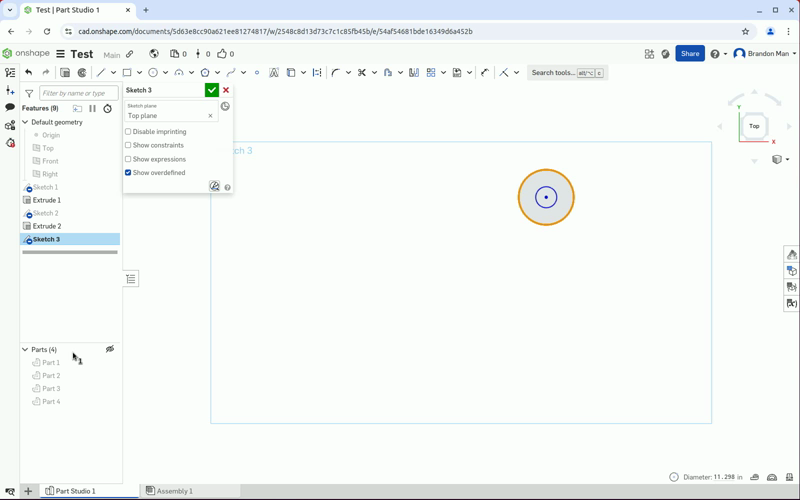
key(shift+y)
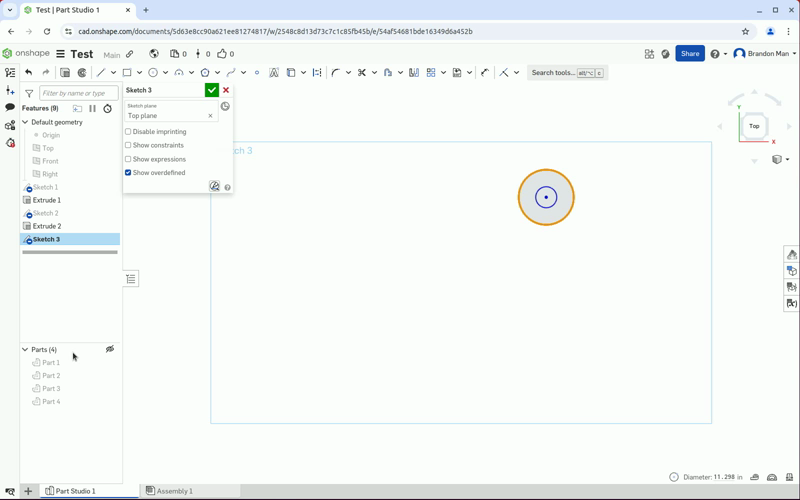
key(shift+e)
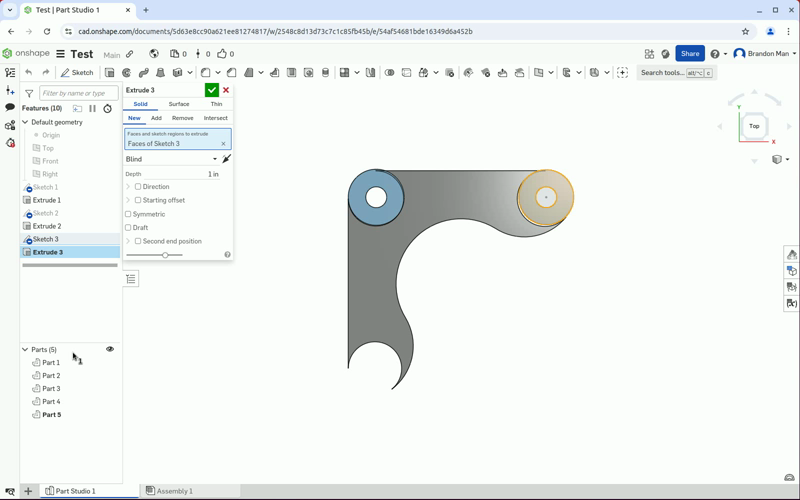
mouse_move(143, 106)
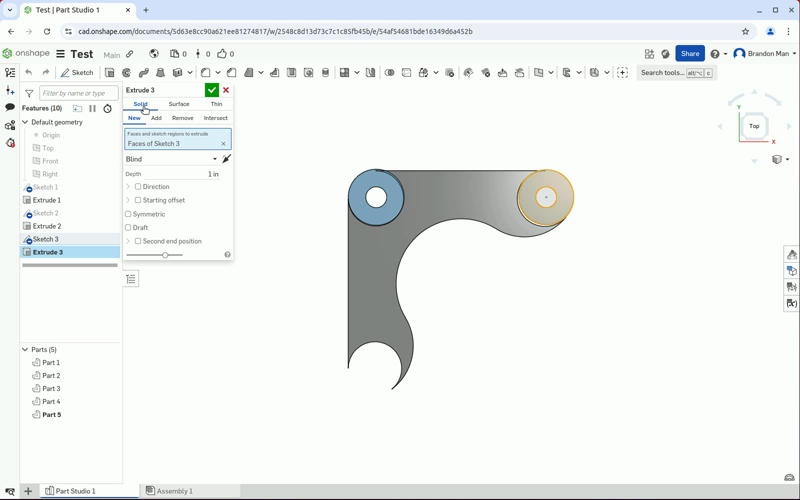
click(143, 106)
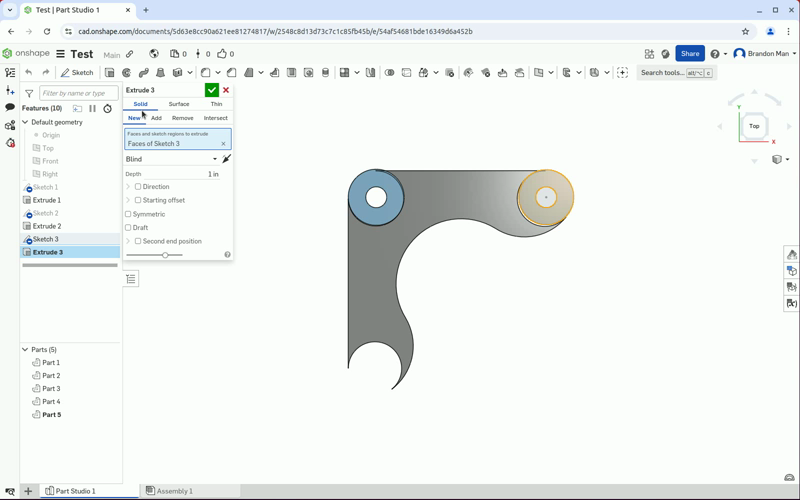
mouse_move(137, 120)
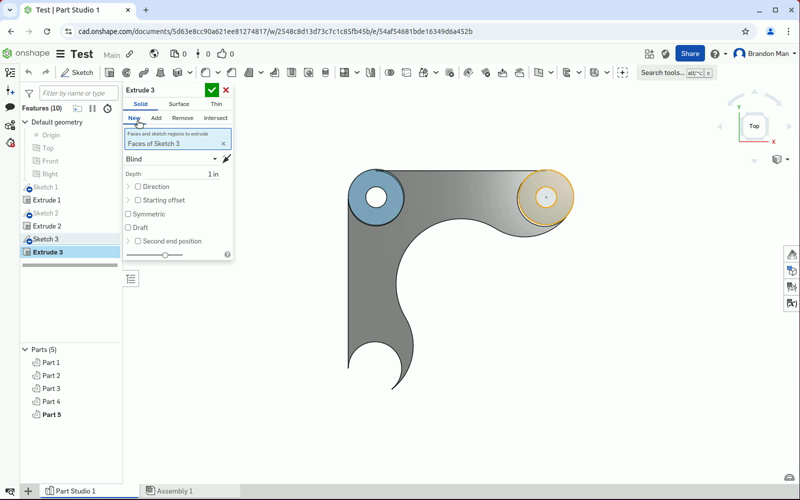
click(137, 120)
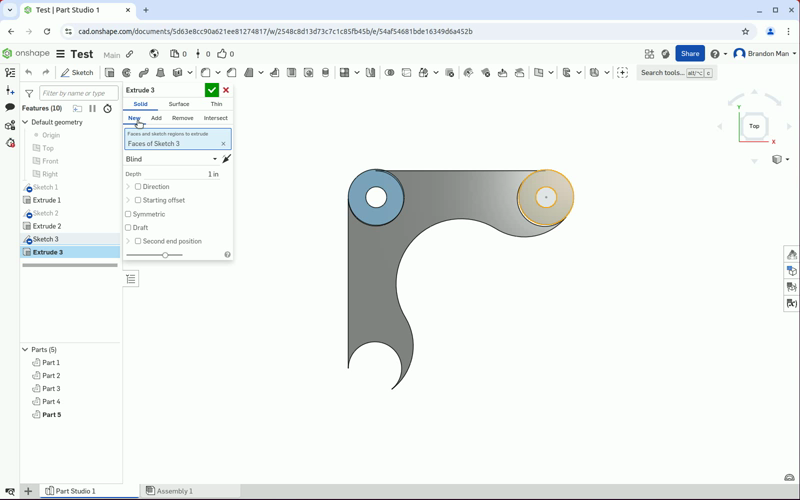
key(tab, 4)
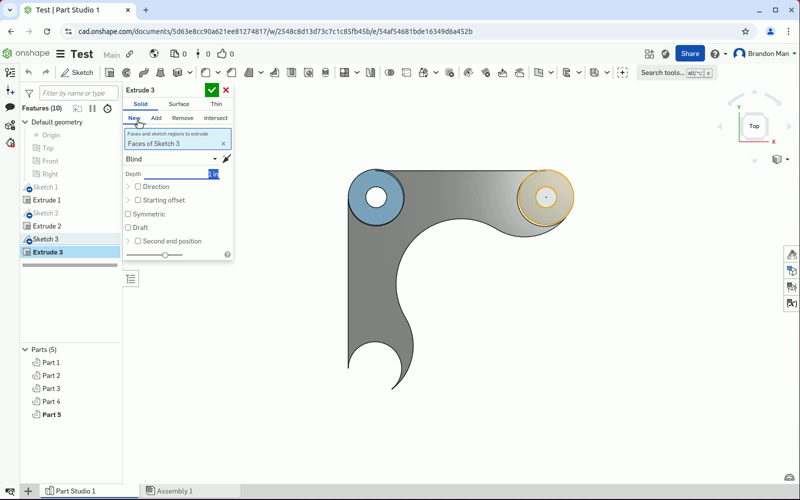
text(1.204)
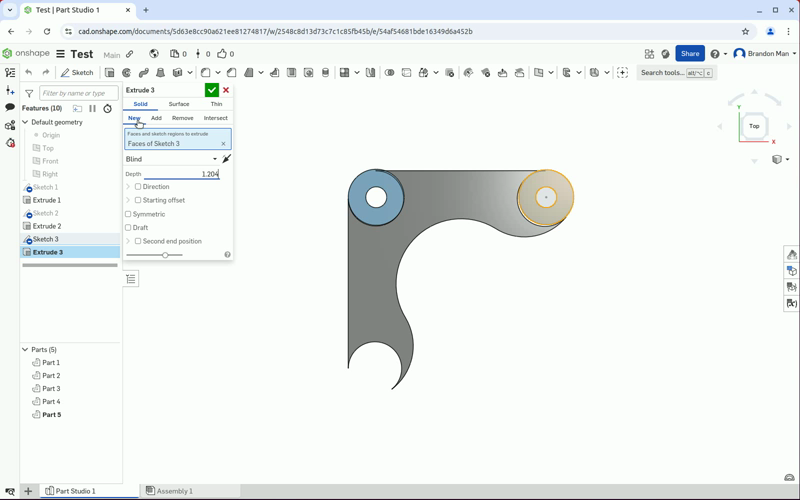
key(enter)
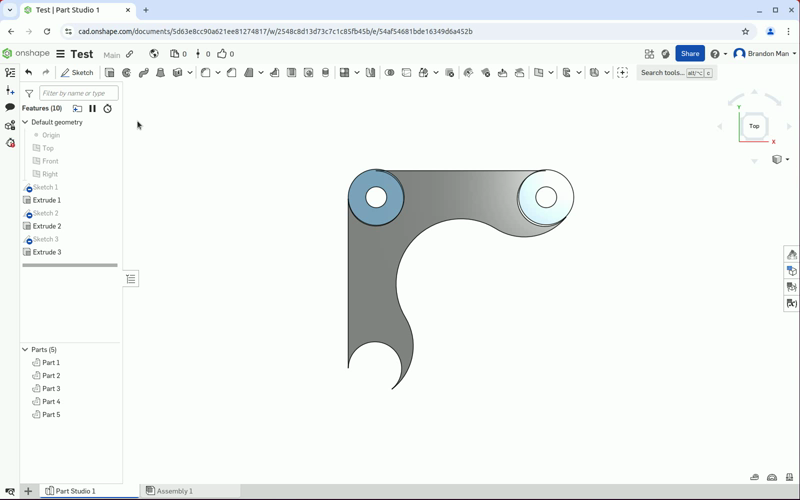
key(shift+h)
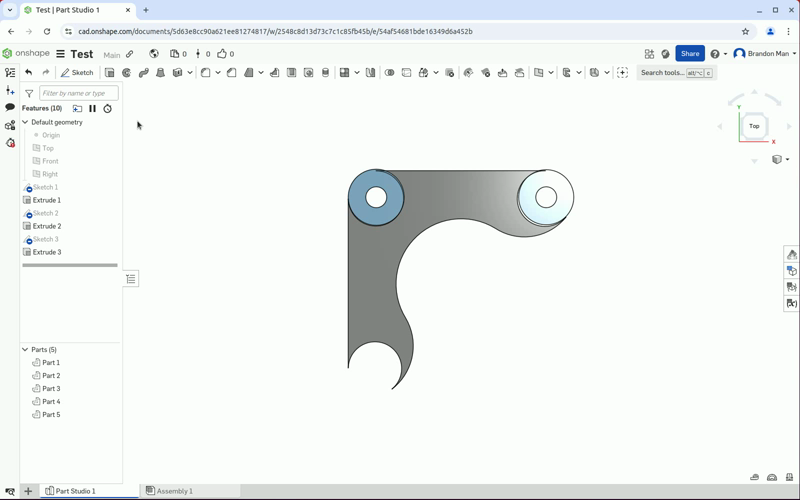
key(shift+h)
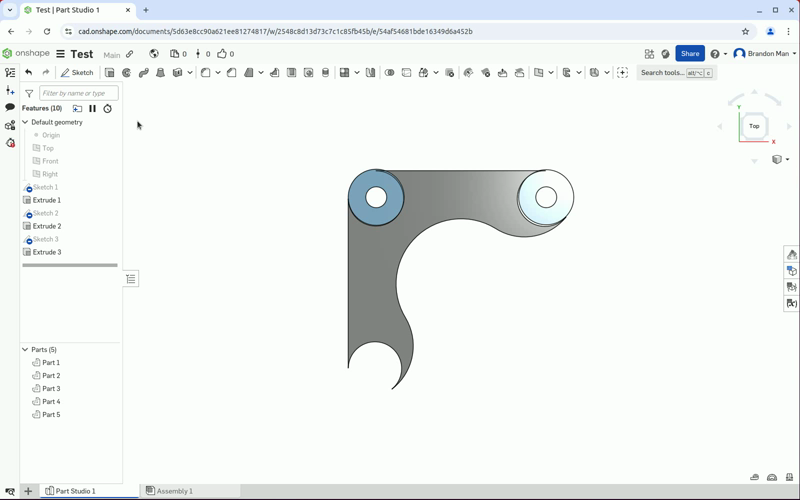
mouse_move(73, 189)
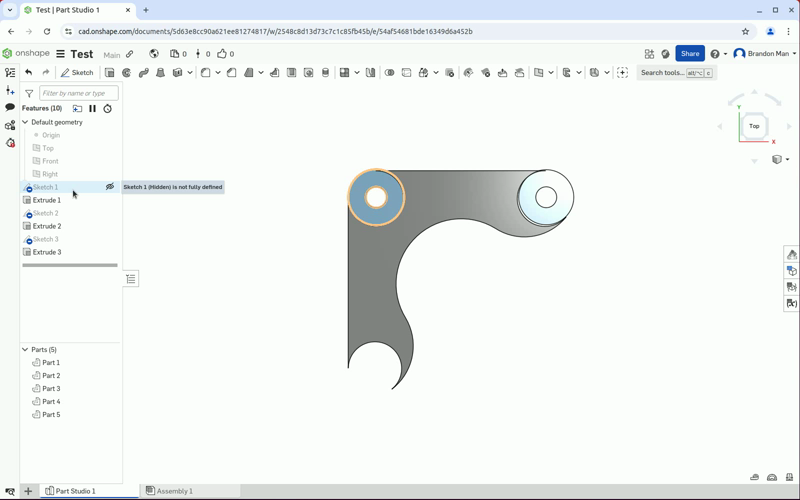
click(73, 189)
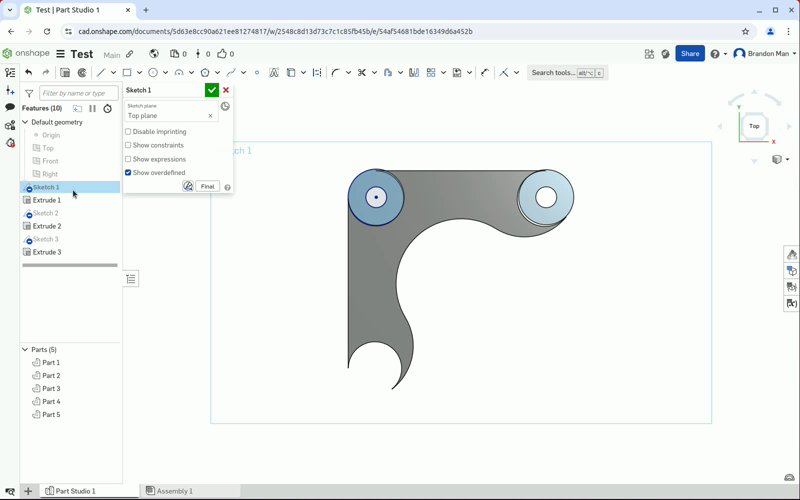
mouse_move(229, 92)
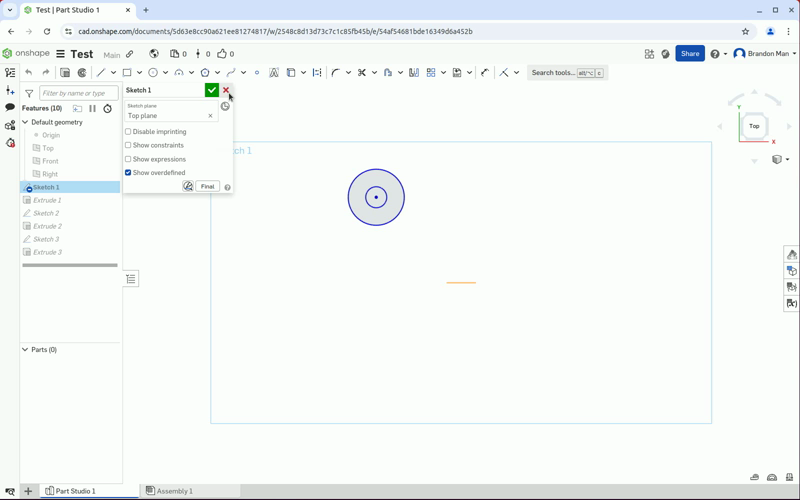
click(229, 92)
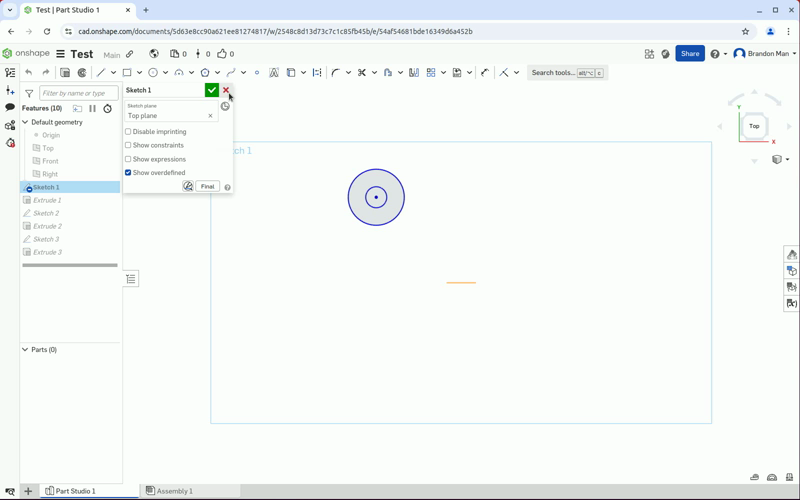
key(shift+s)
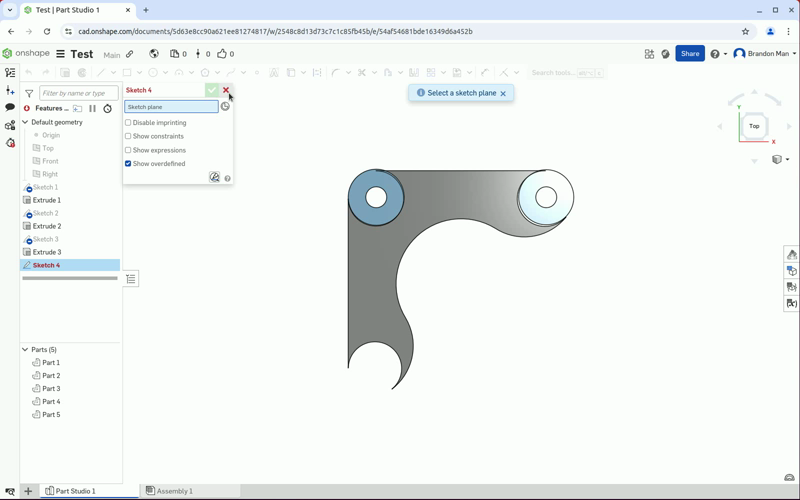
mouse_move(73, 150)
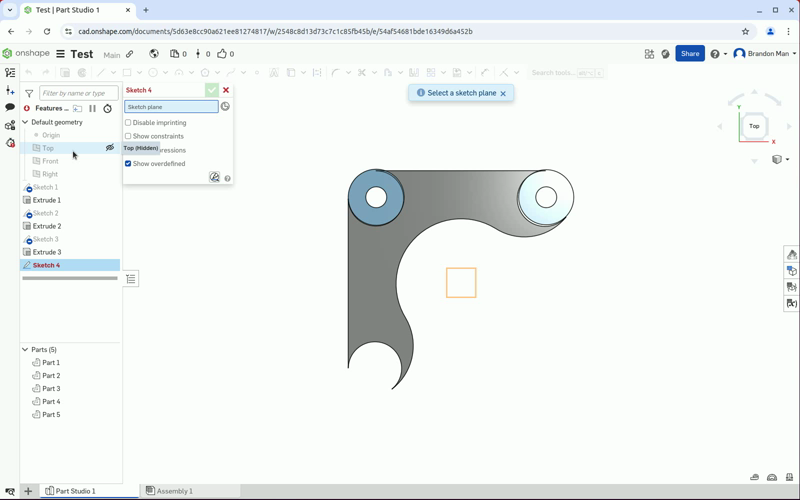
click(73, 150)
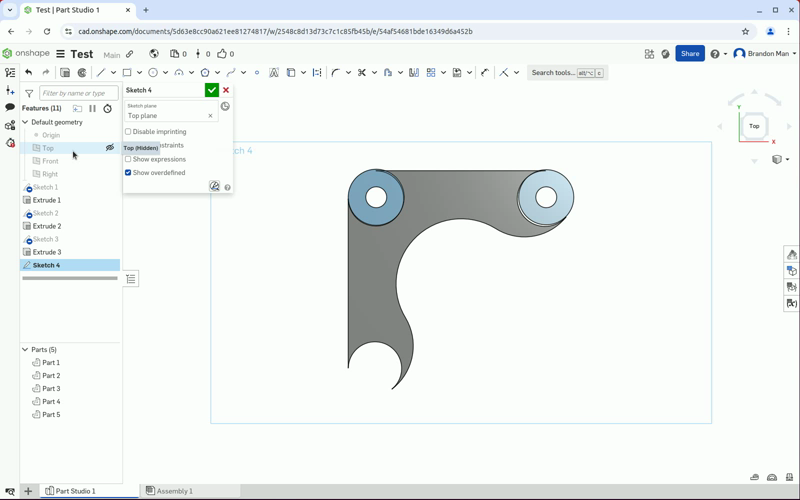
mouse_move(73, 352)
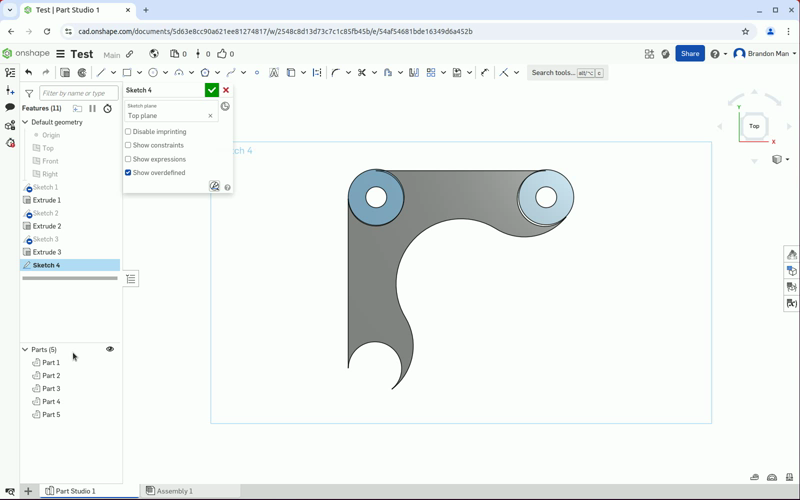
key(y)
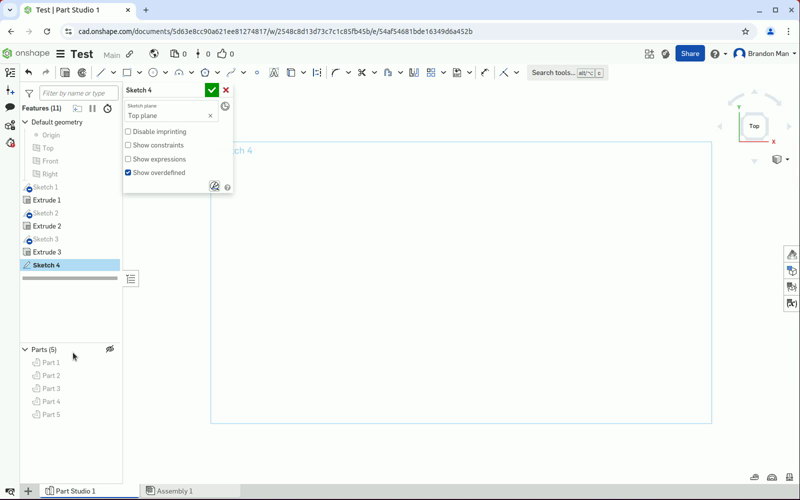
key(c)
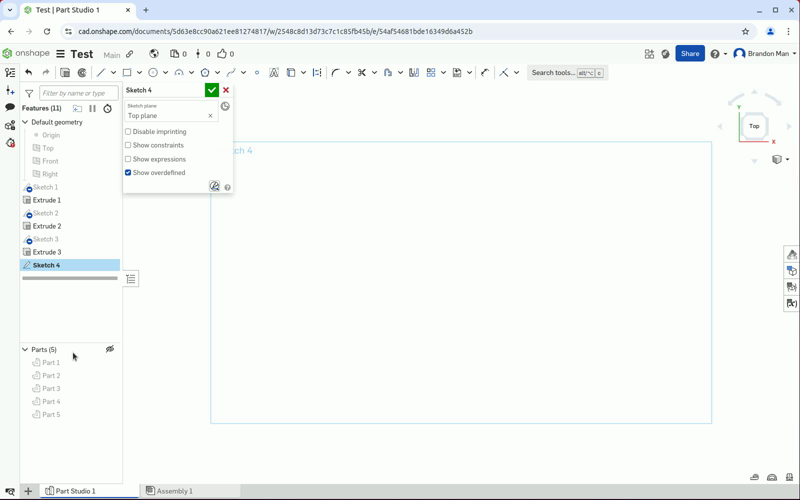
key_down(shift)
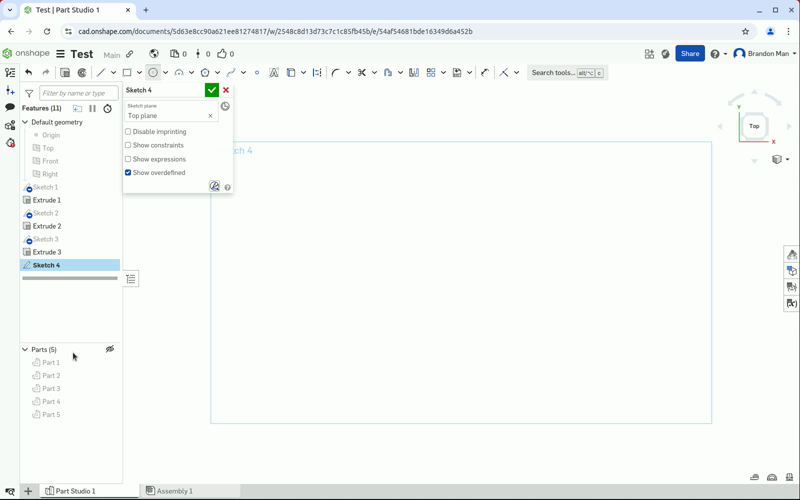
mouse_move(376, 368)
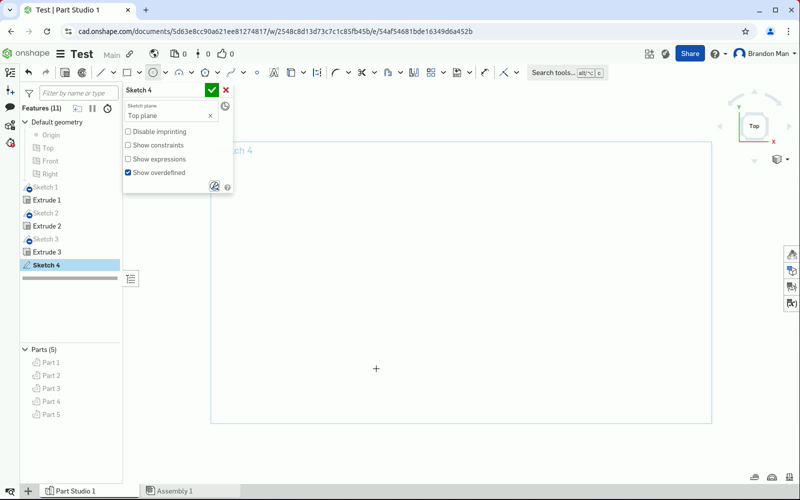
click(376, 368)
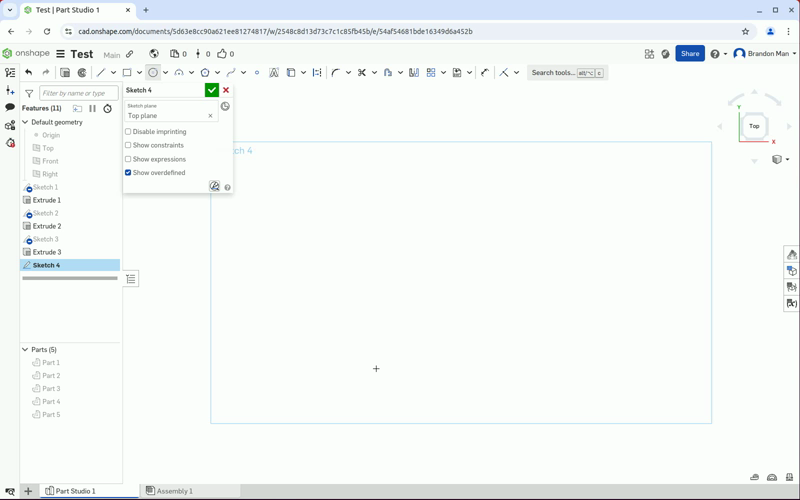
key_up(shift)
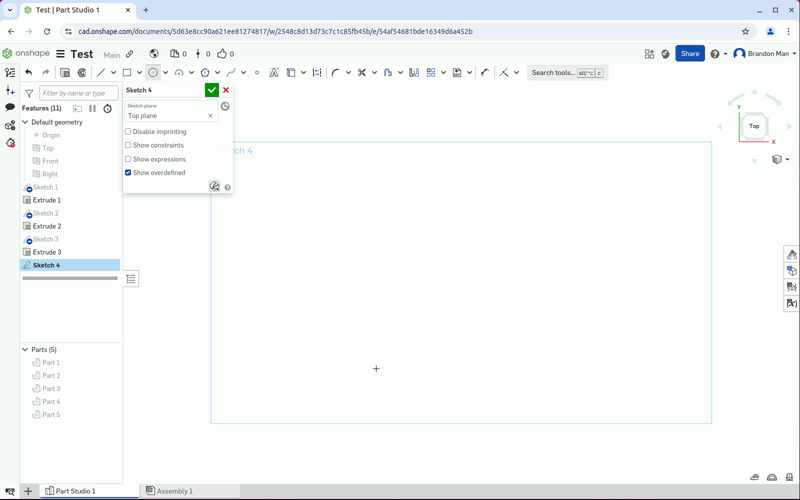
mouse_move(404, 368)
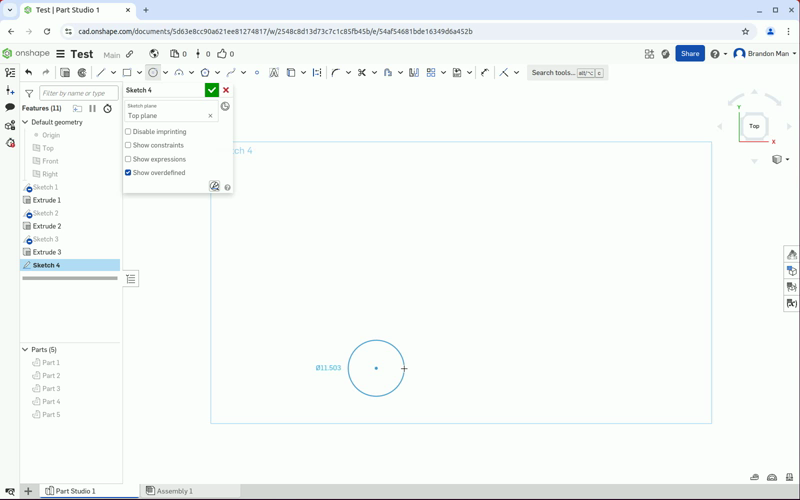
click(404, 368)
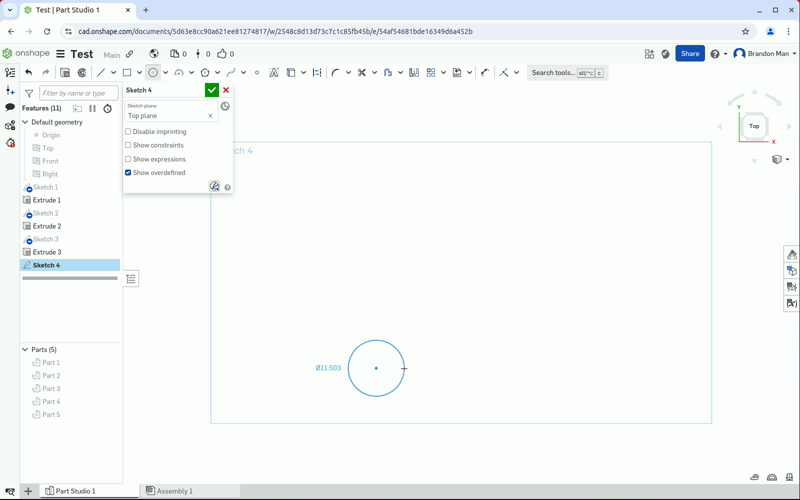
key(esc)
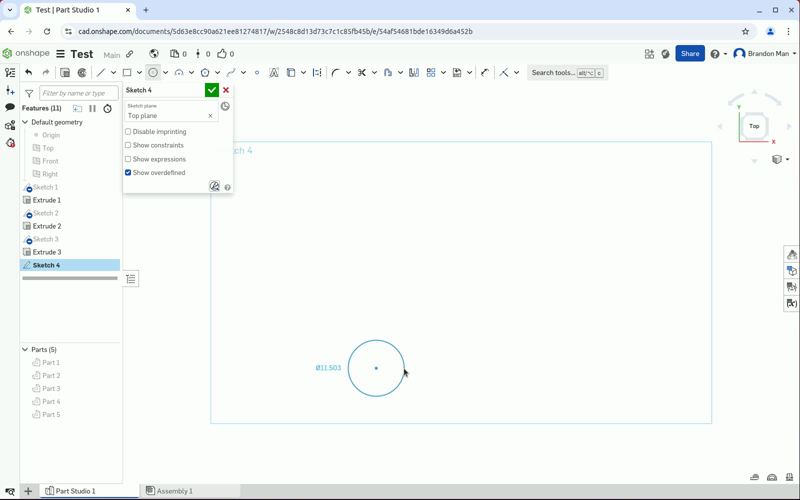
key(c)
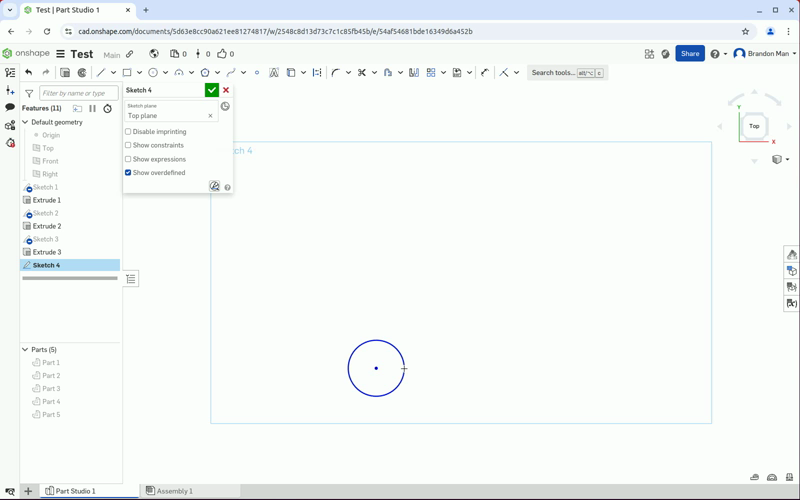
key_down(shift)
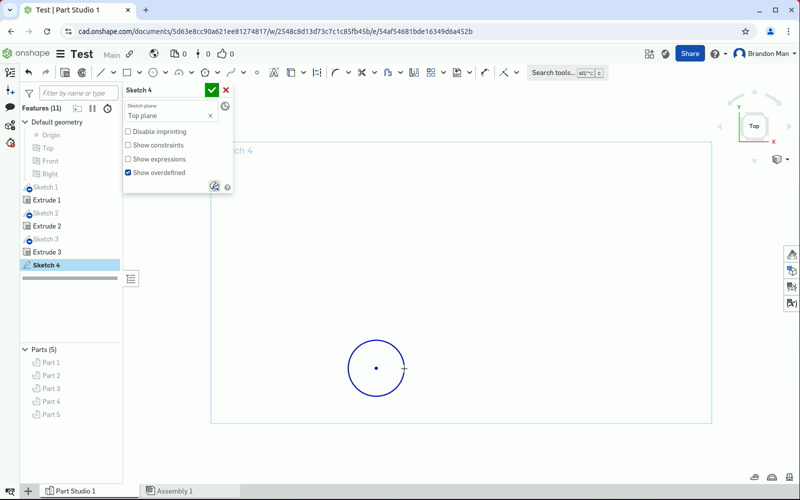
mouse_move(376, 368)
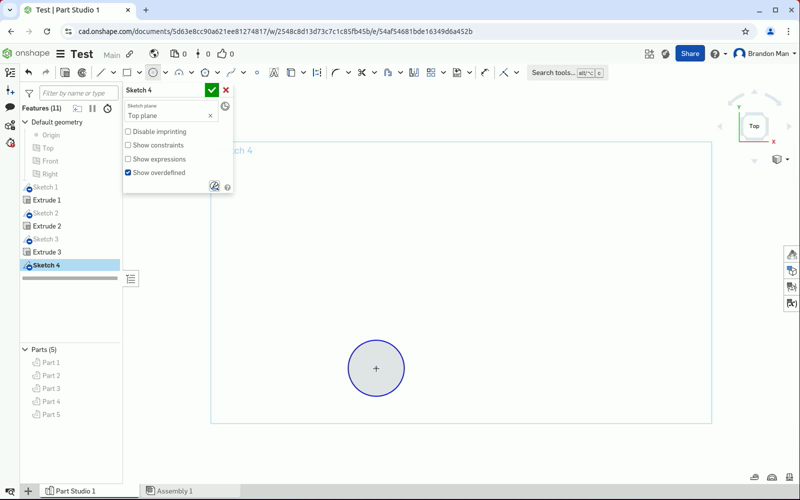
click(376, 368)
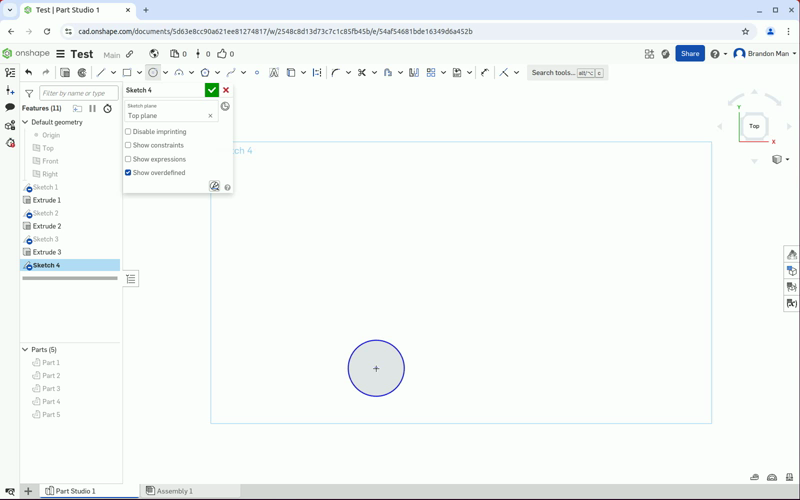
key_up(shift)
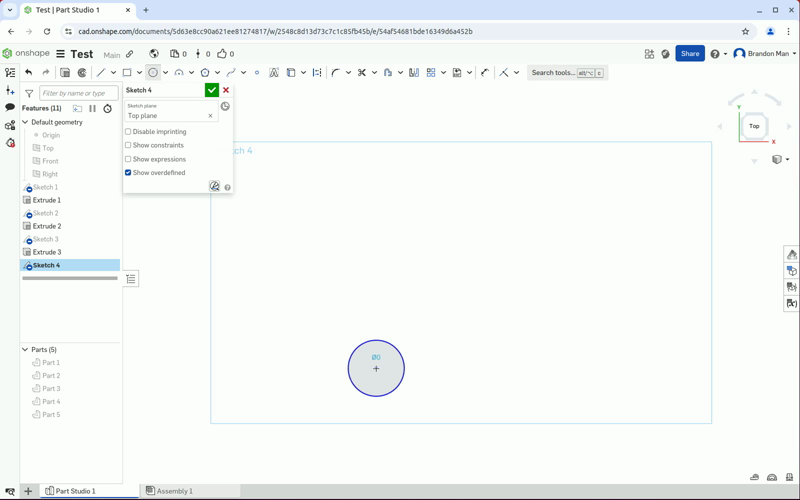
mouse_move(386, 368)
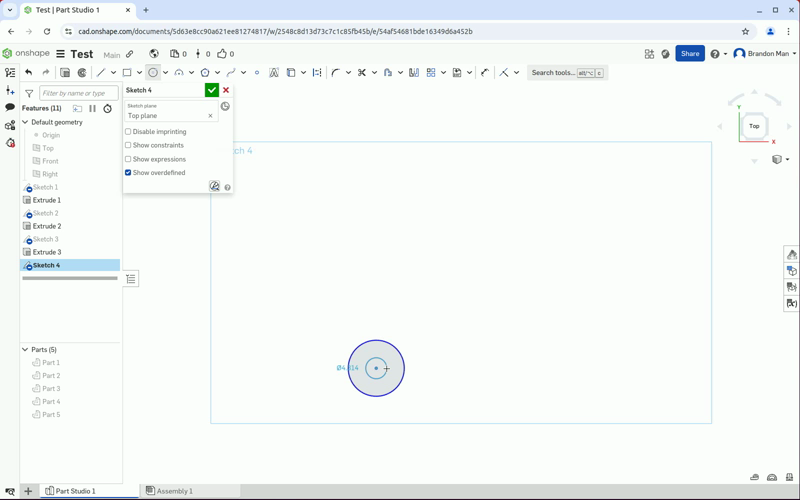
click(386, 368)
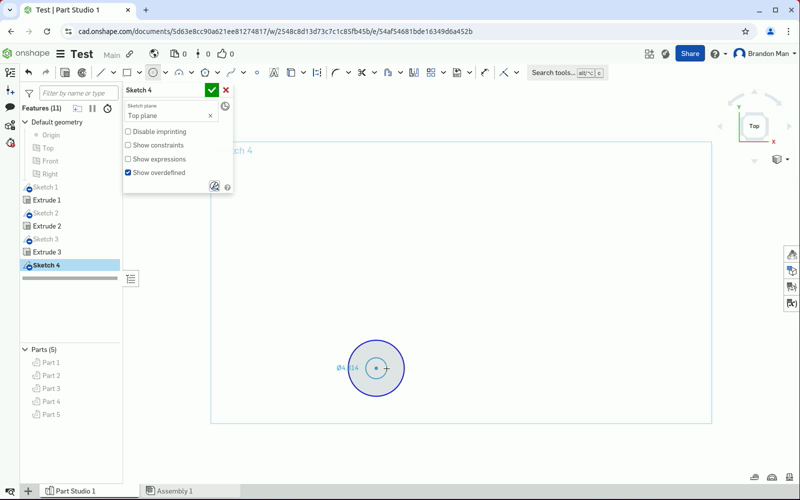
key(esc)
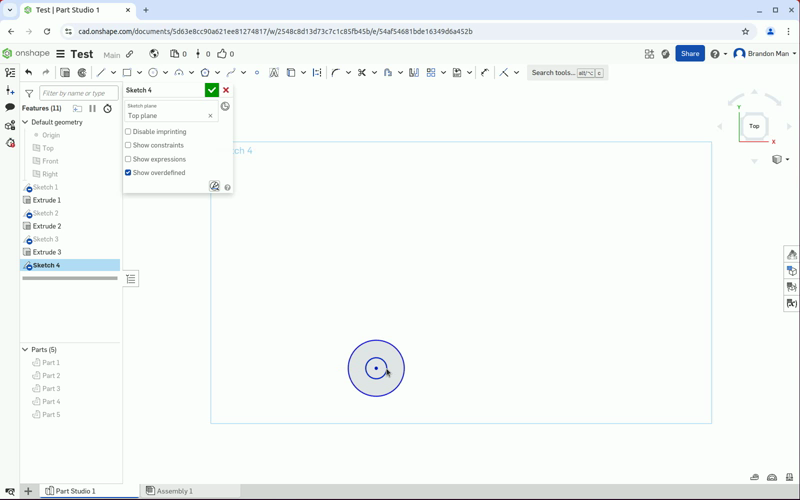
mouse_move(373, 343)
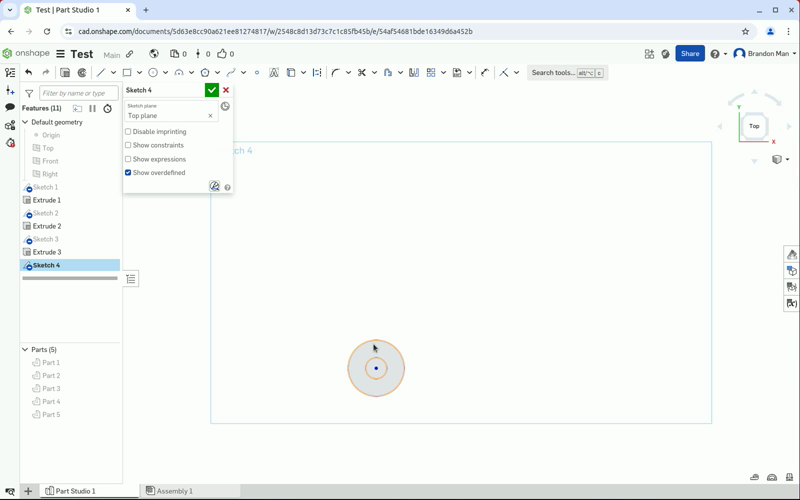
click(373, 343)
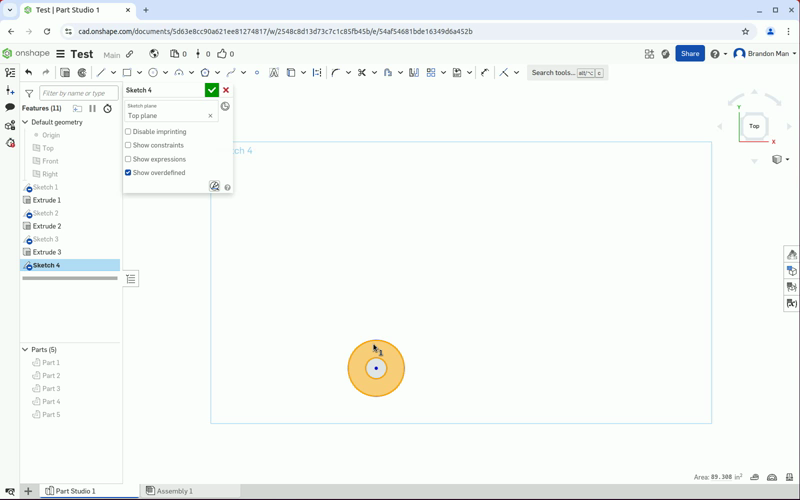
mouse_move(73, 352)
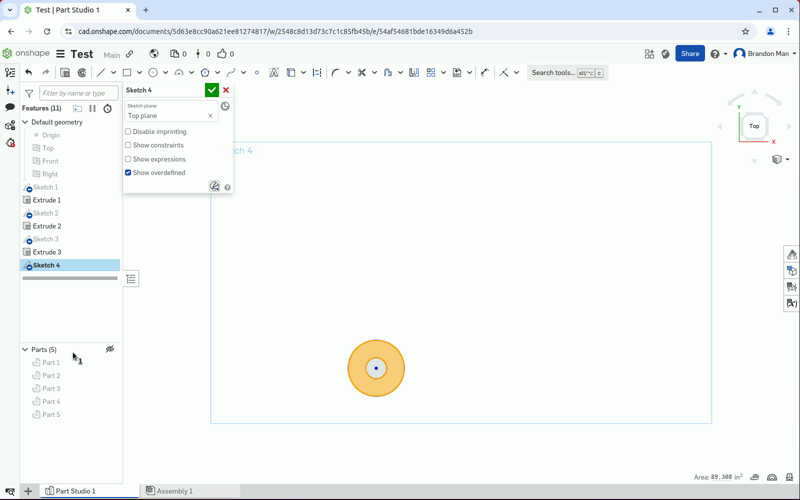
key(shift+y)
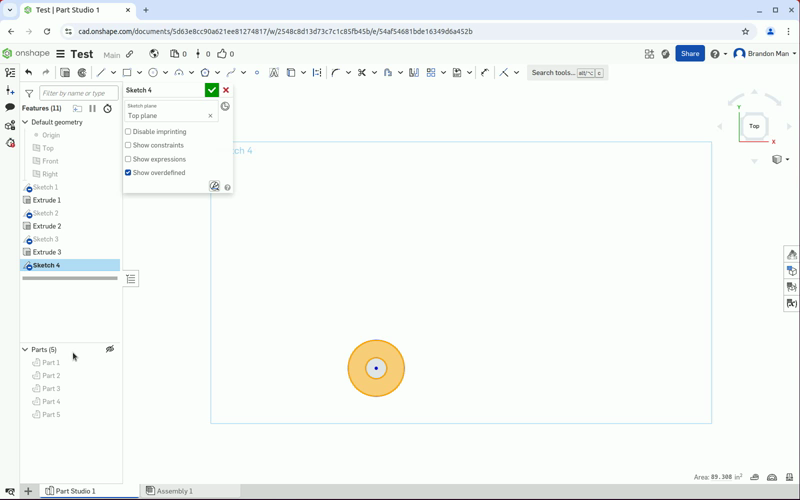
key(shift+e)
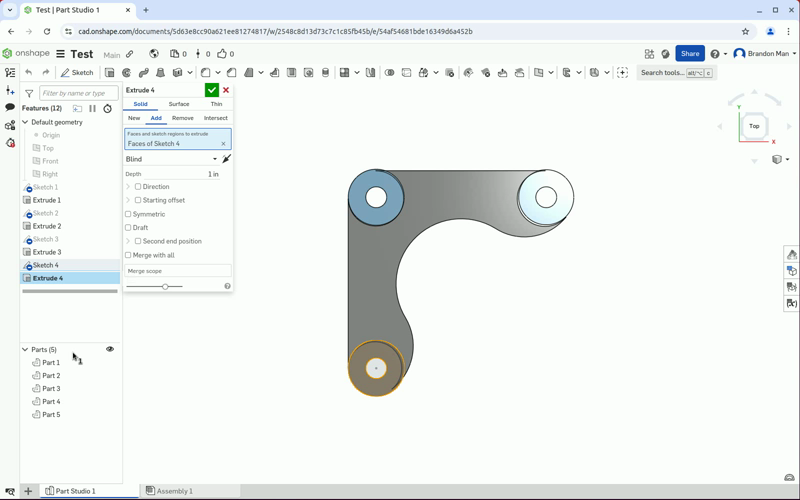
mouse_move(143, 106)
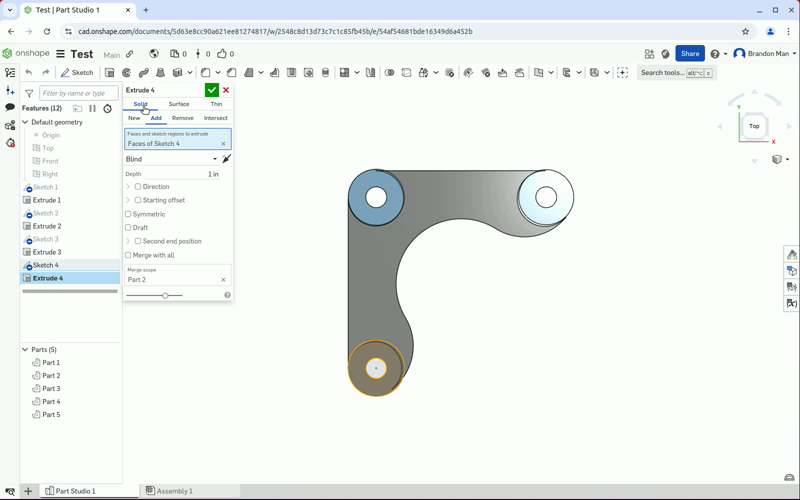
click(143, 106)
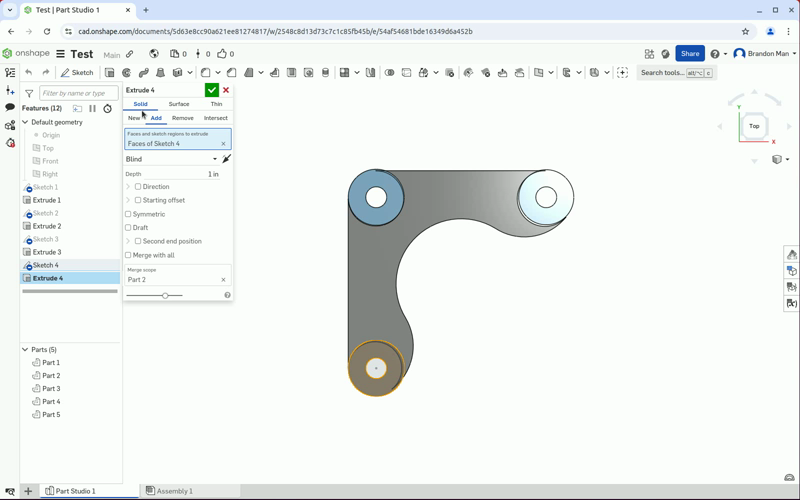
mouse_move(137, 120)
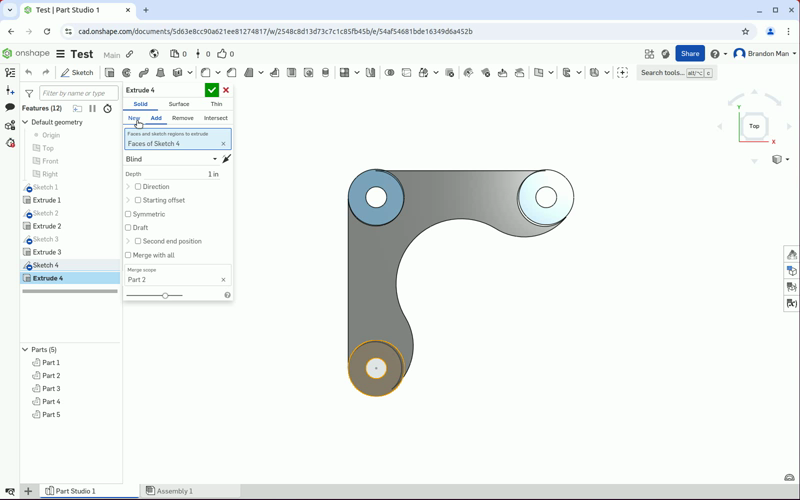
click(137, 120)
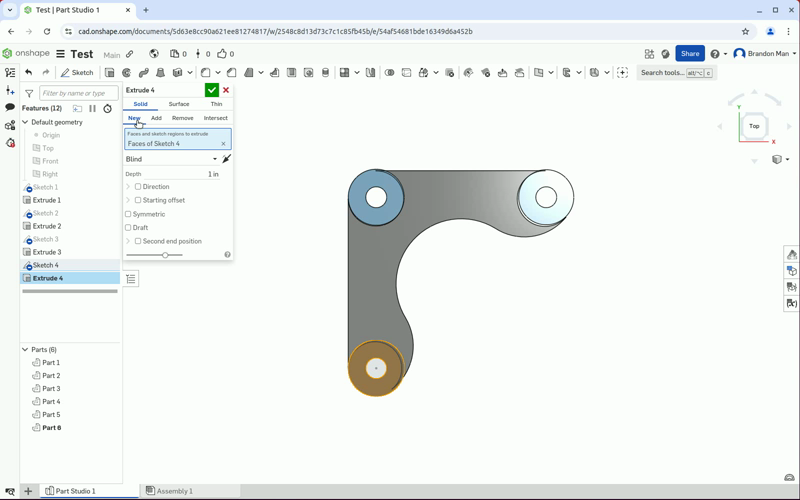
key(tab, 4)
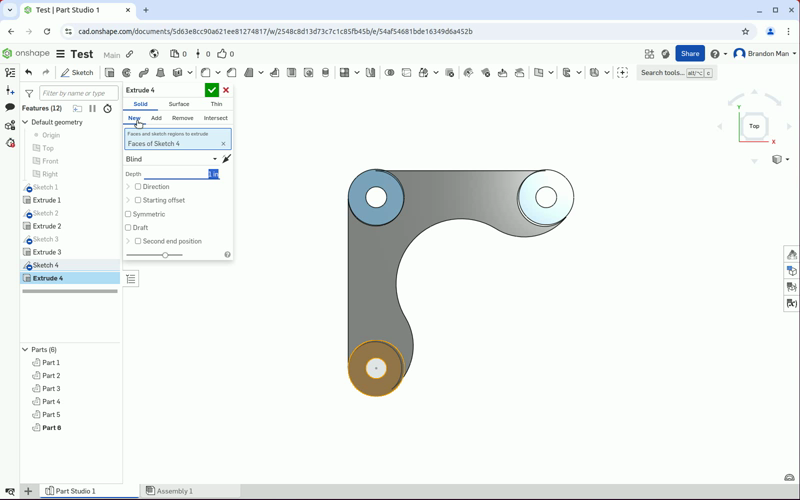
text(1.204)
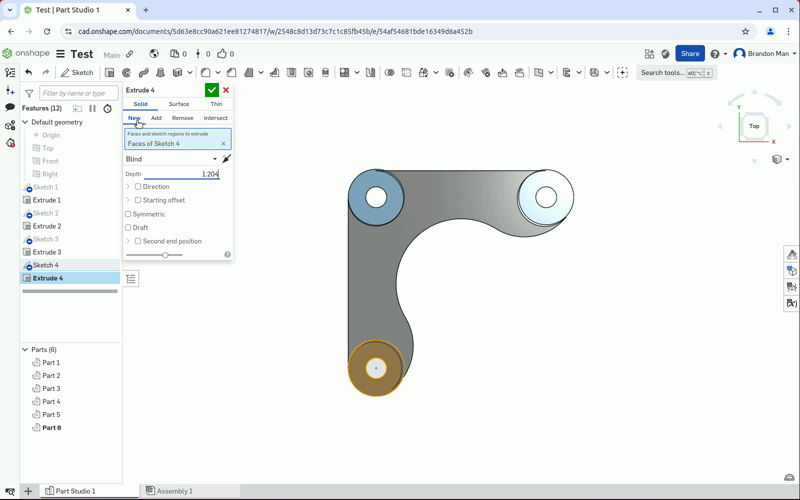
key(enter)
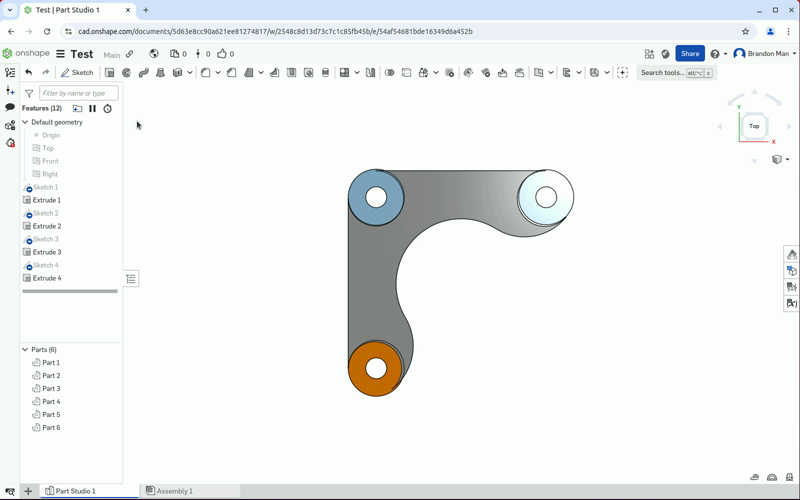
key(shift+h)
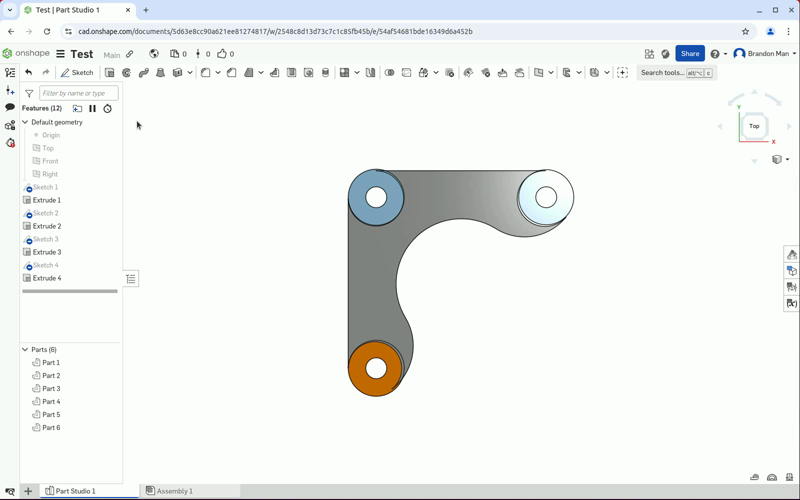
key(shift+h)
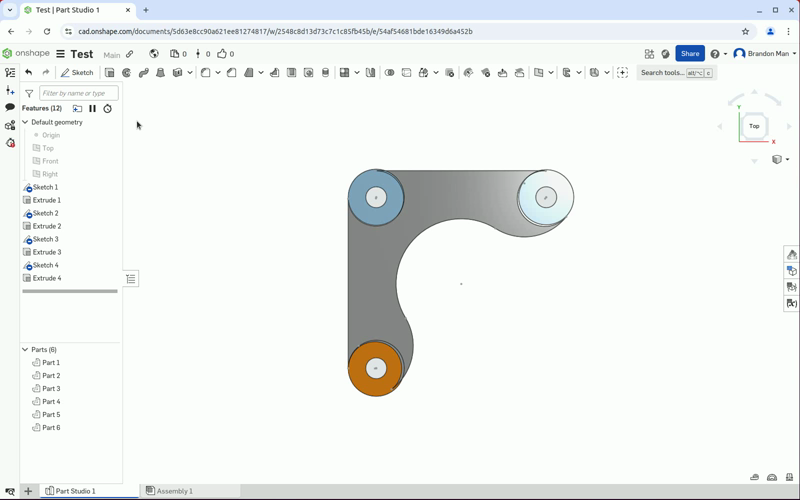
key(shift+7)
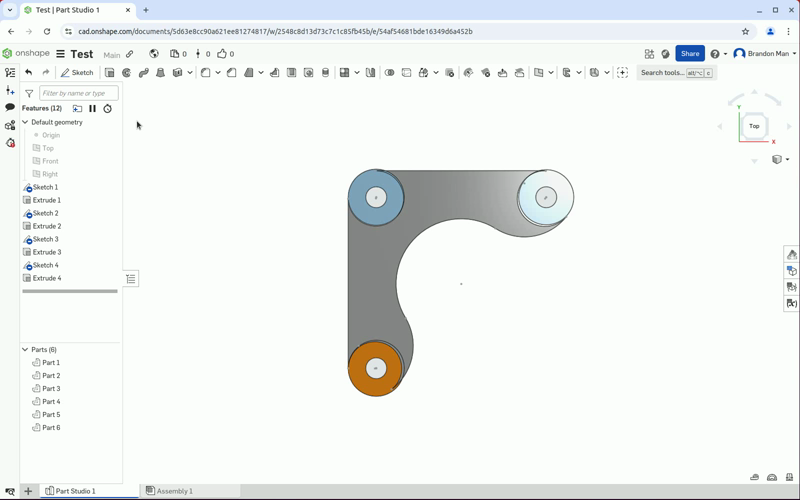
key(up, 3)
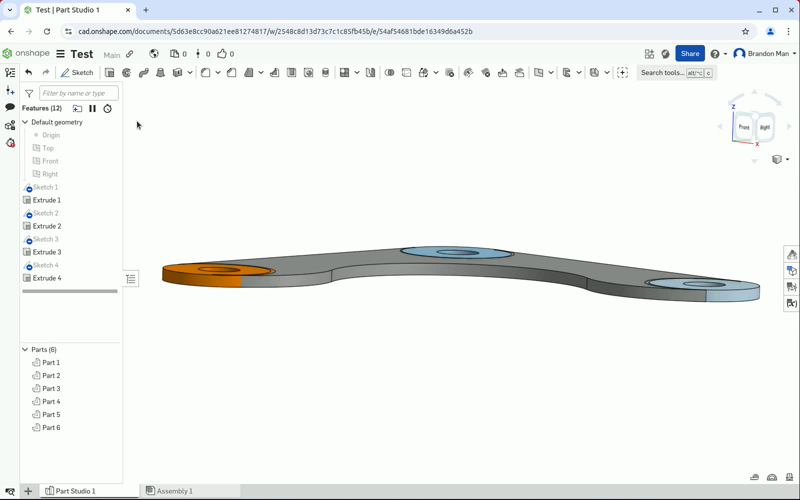
key(left, 3)
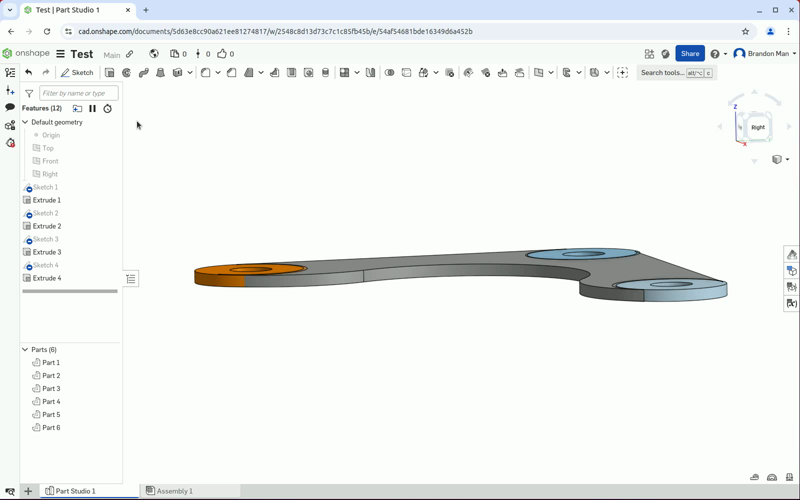
key(right, 3)
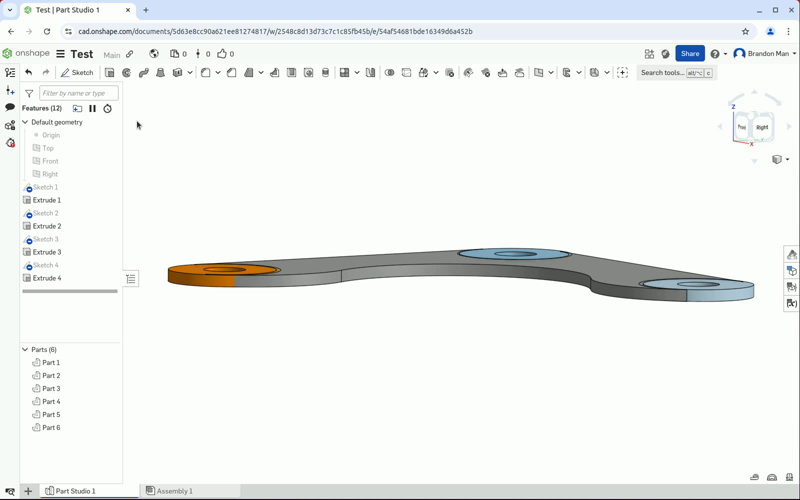
key(down, 3)
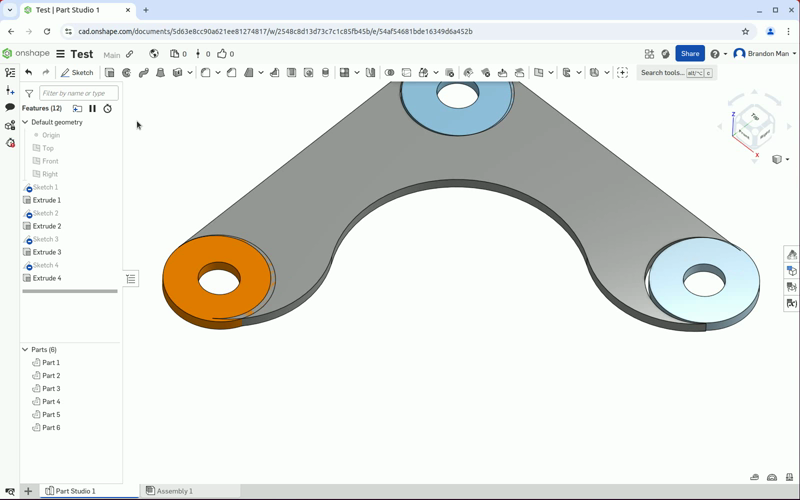
mouse_move(73, 189)
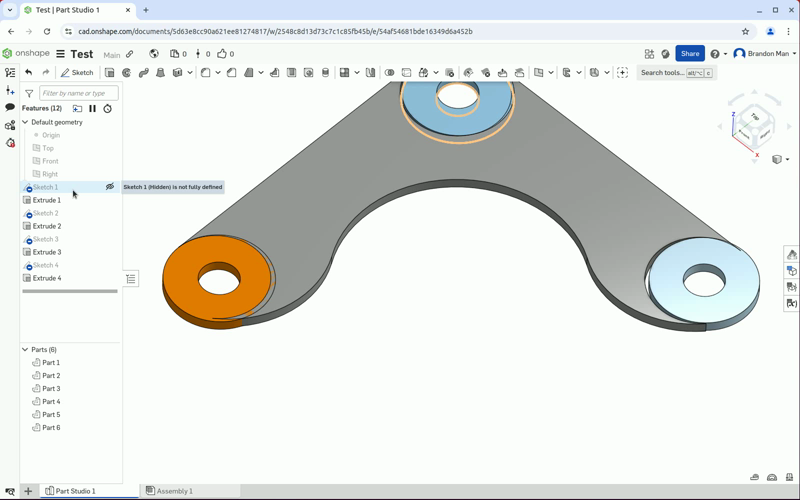
click(73, 189)